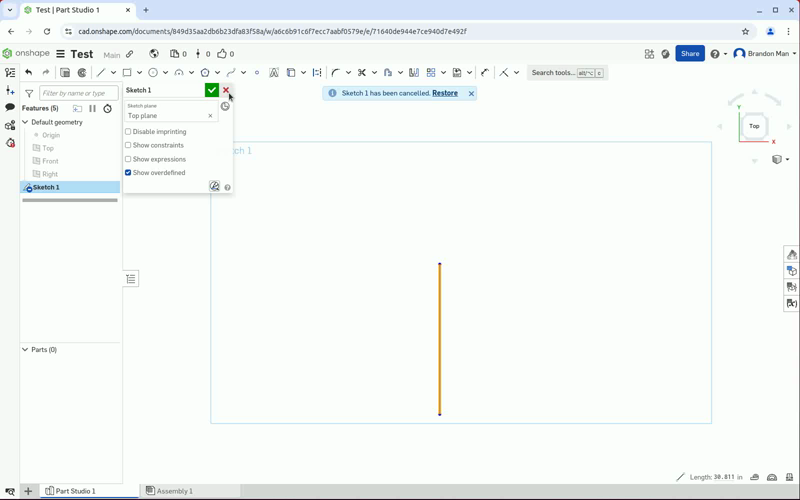
key(shift+h)
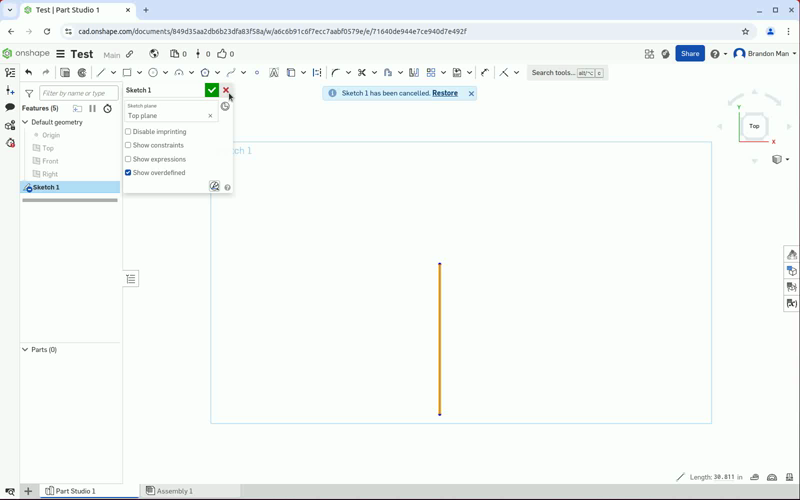
key(shift+s)
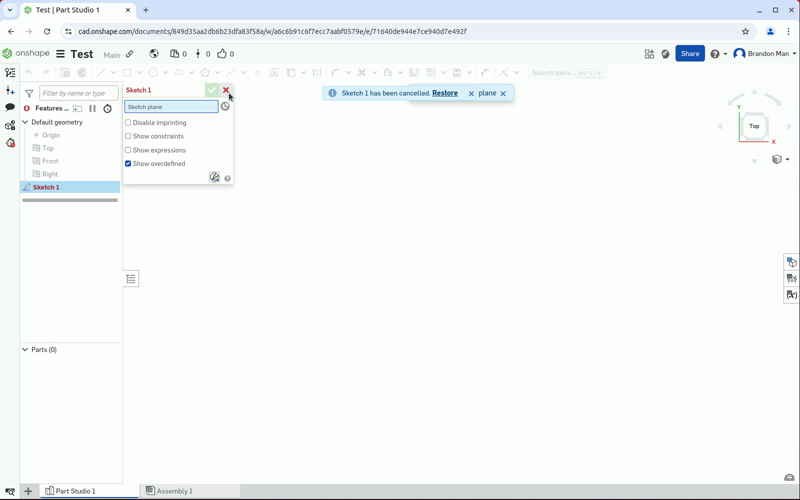
mouse_move(73, 150)
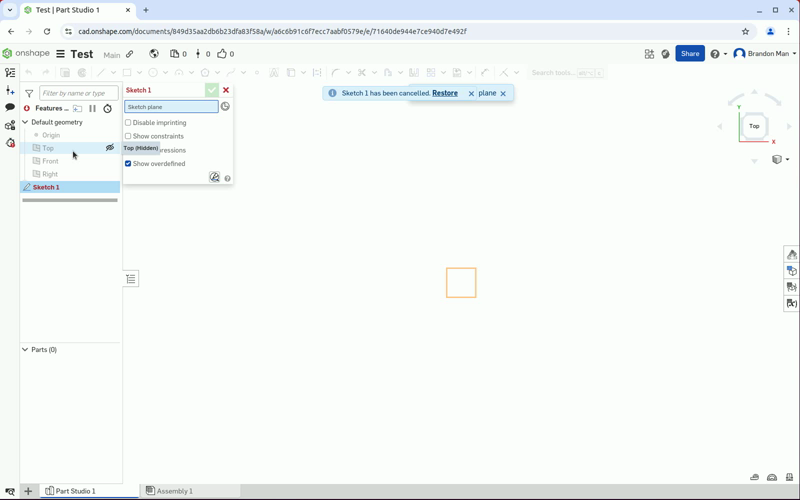
click(73, 150)
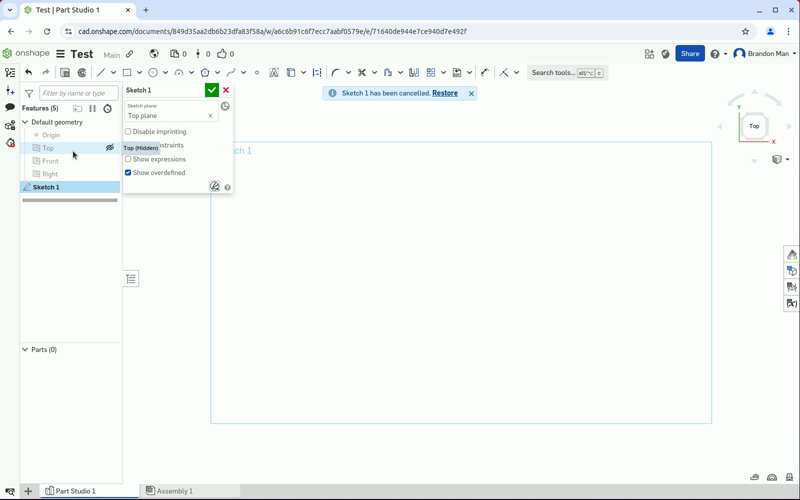
mouse_move(73, 352)
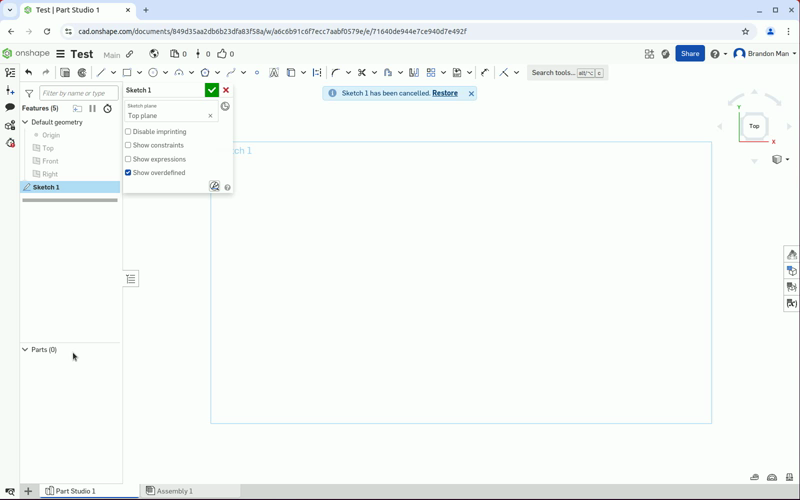
key(y)
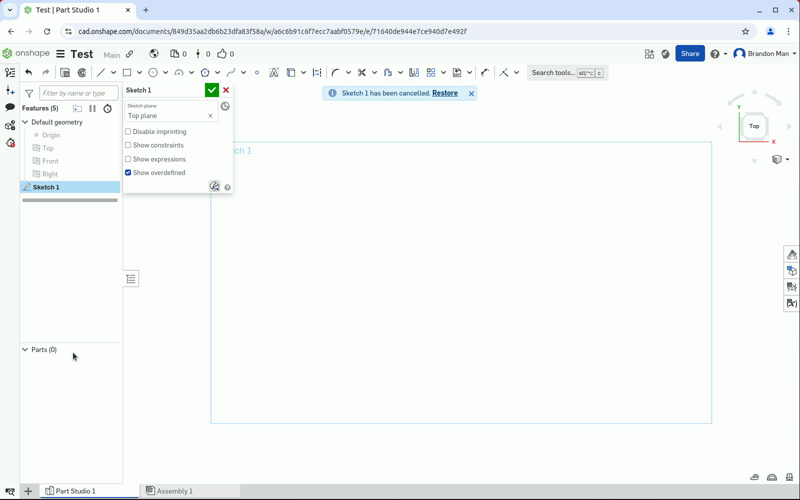
key(l)
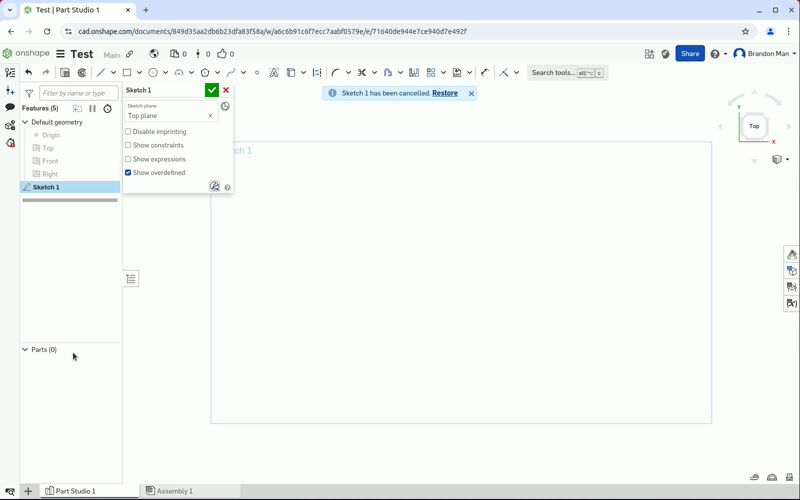
key_down(shift)
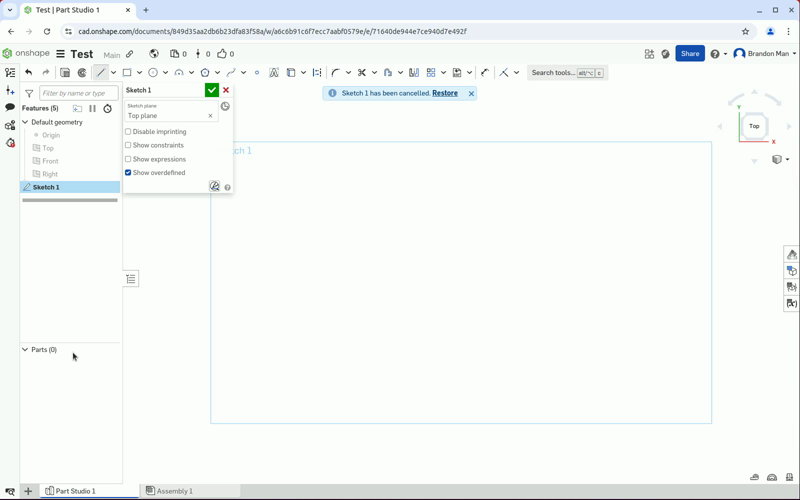
mouse_move(368, 369)
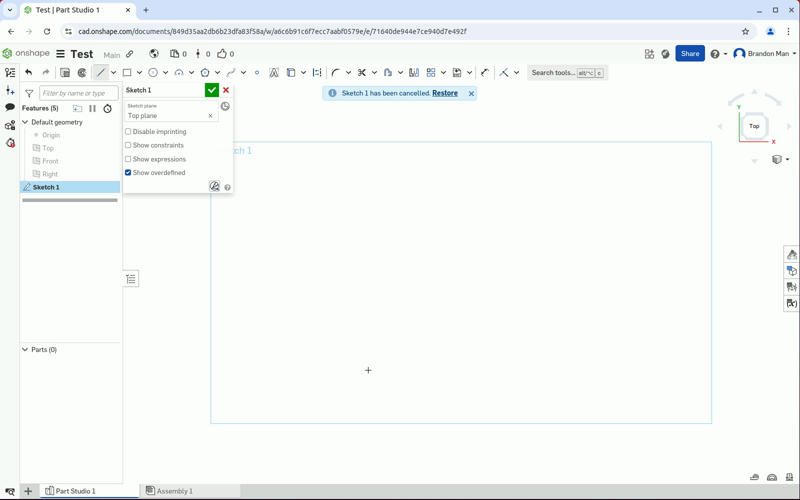
click(368, 369)
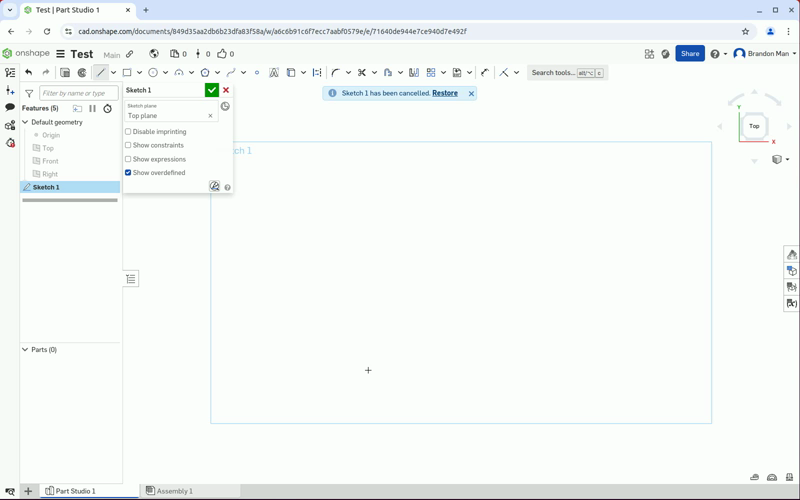
key_up(shift)
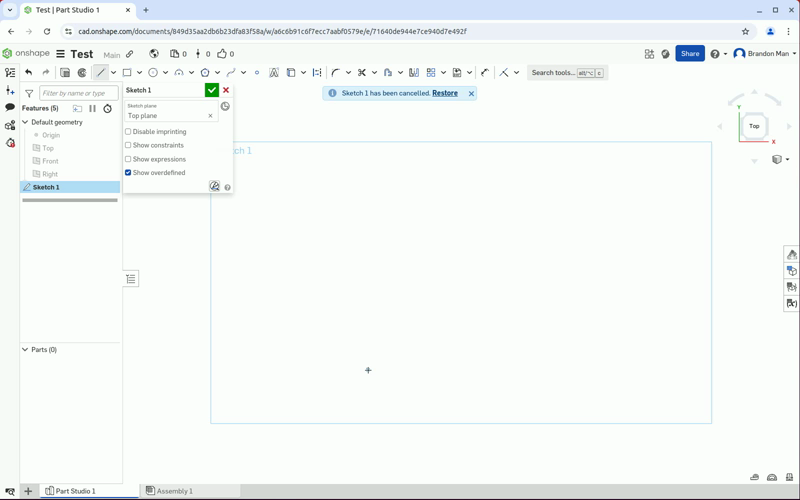
key_down(shift)
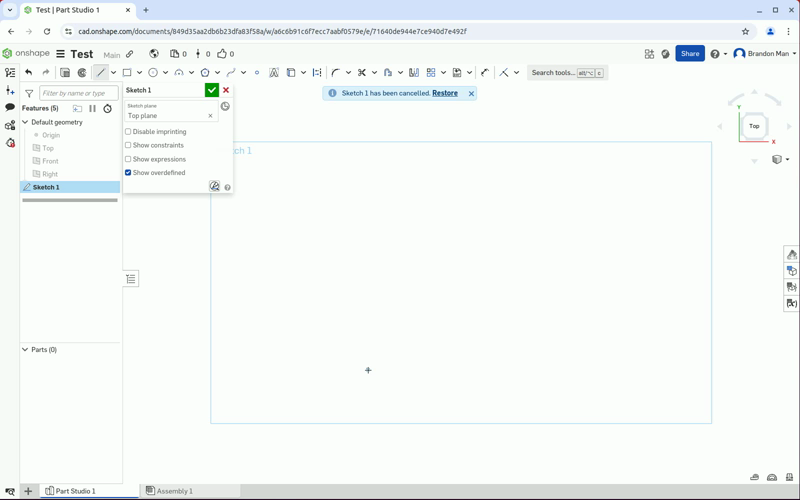
mouse_move(551, 369)
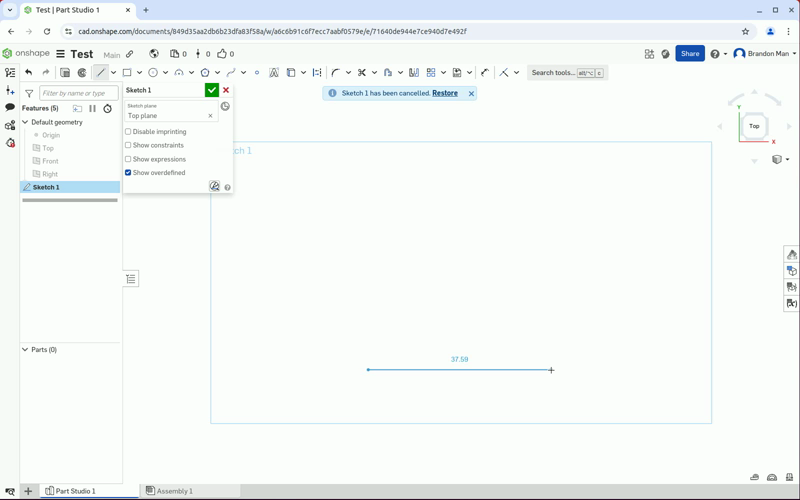
click(551, 369)
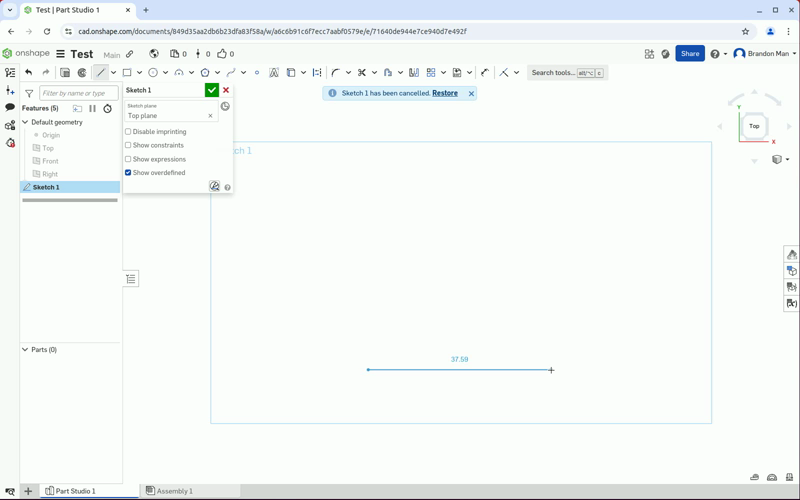
key_up(shift)
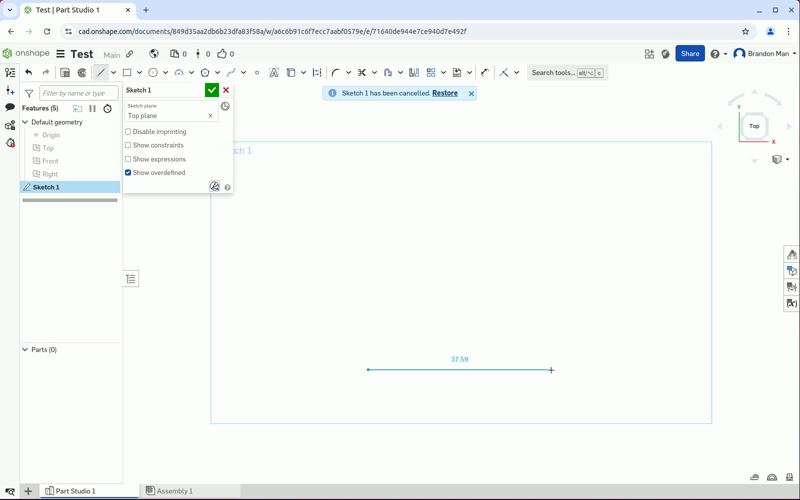
key_down(shift)
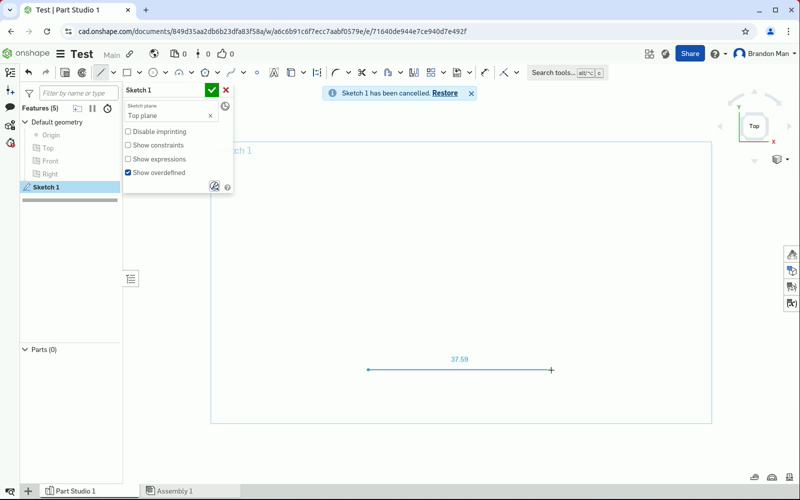
mouse_move(551, 282)
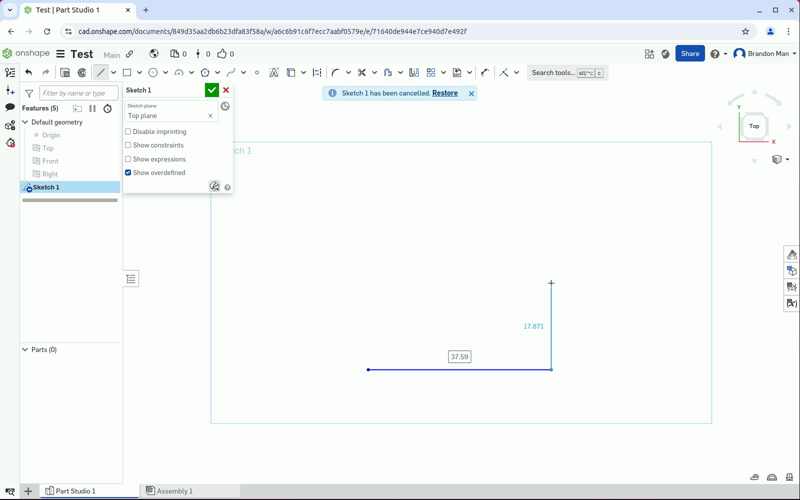
click(551, 282)
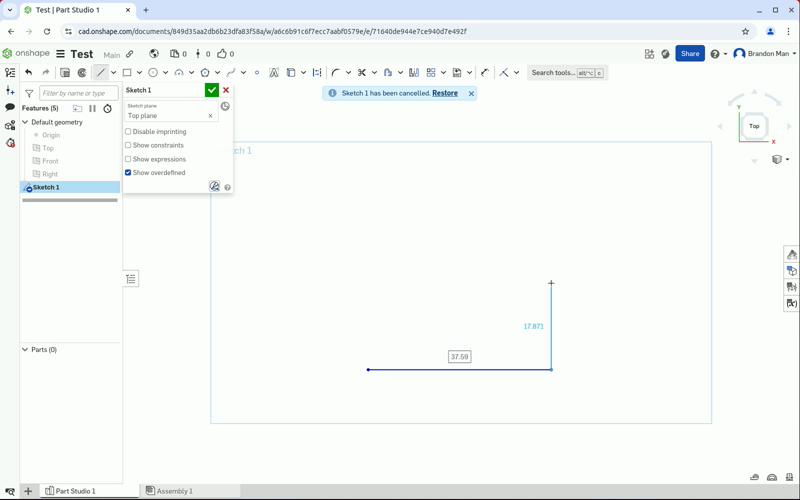
key_up(shift)
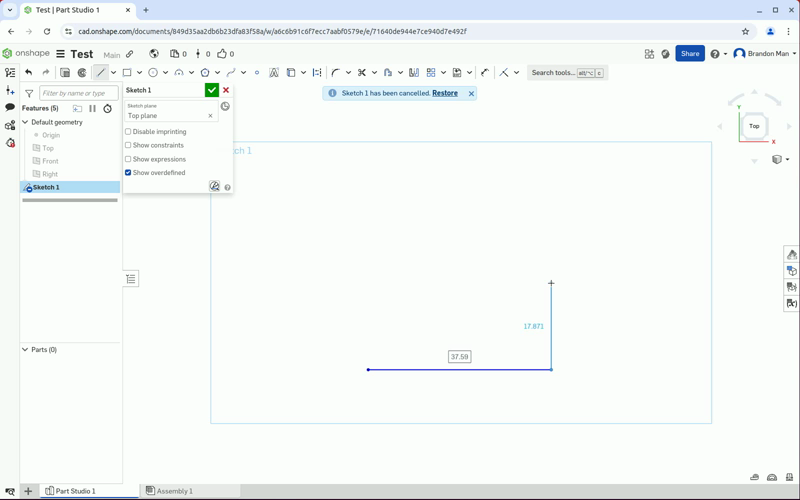
key_down(shift)
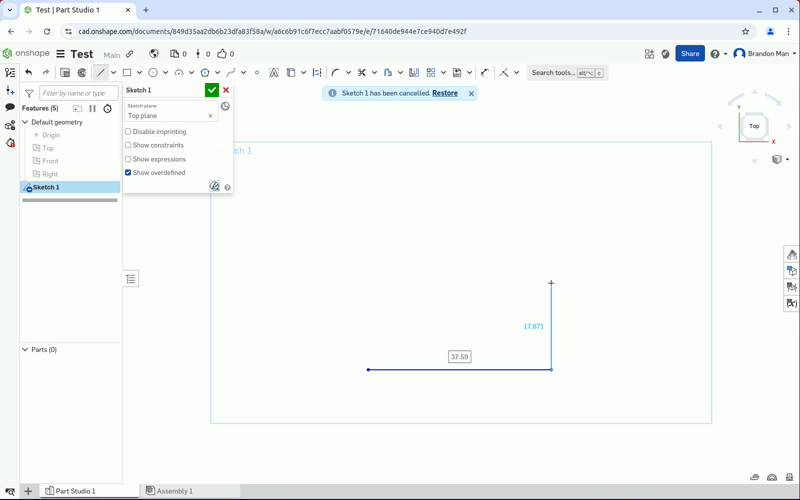
mouse_move(368, 282)
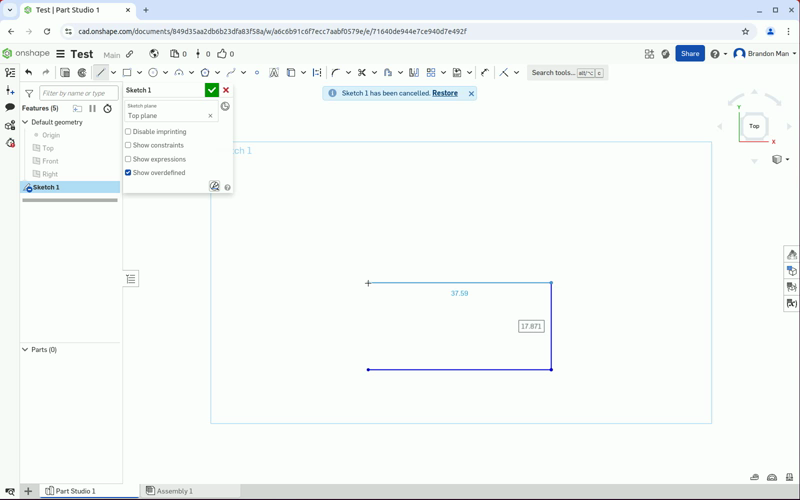
click(368, 282)
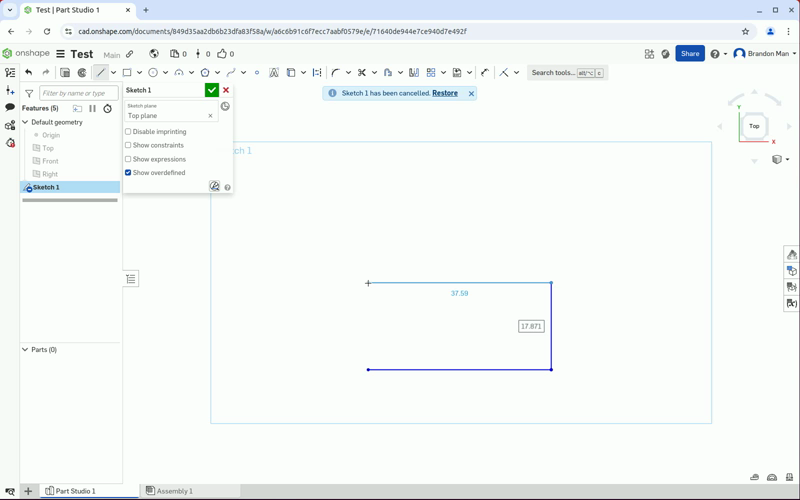
key_up(shift)
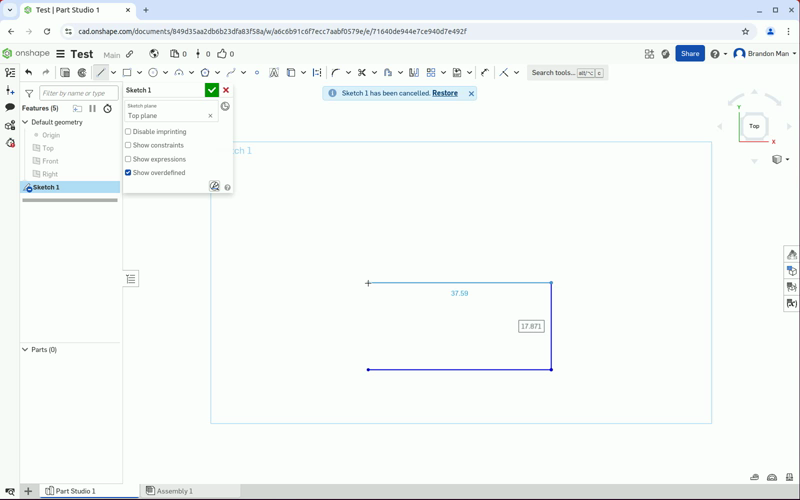
key_down(shift)
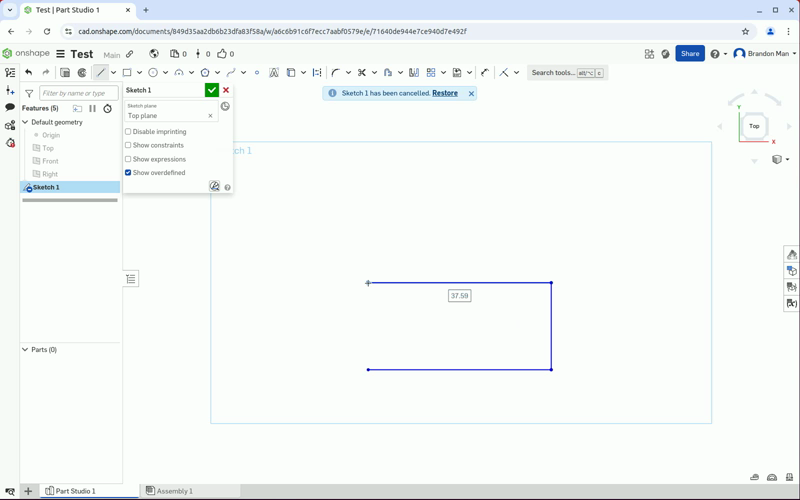
mouse_move(368, 369)
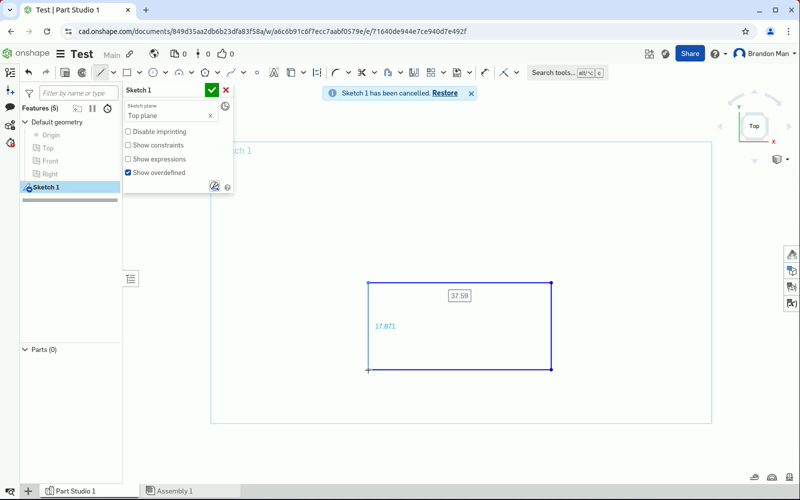
key_up(shift)
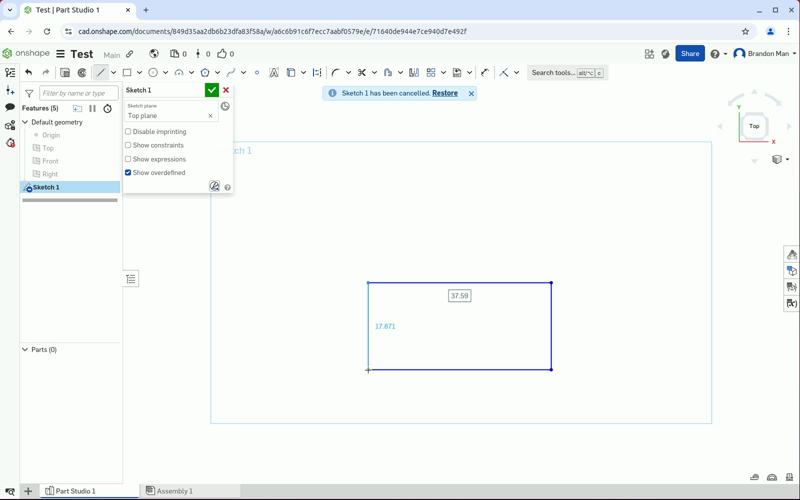
click(368, 369)
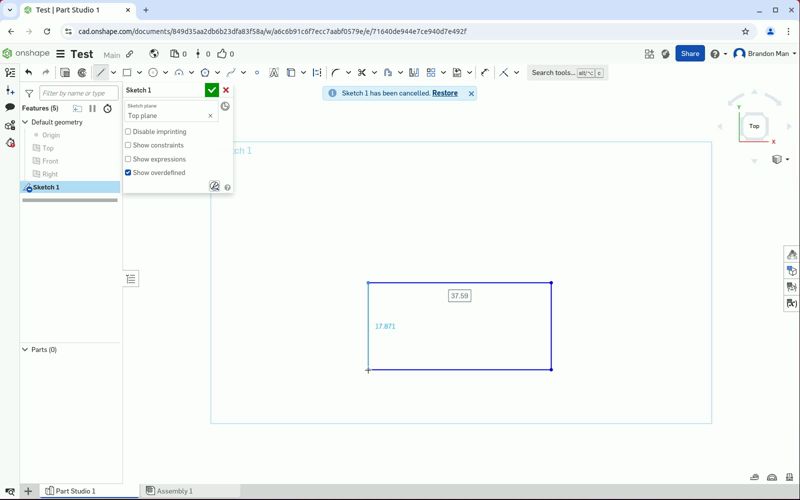
key(esc)
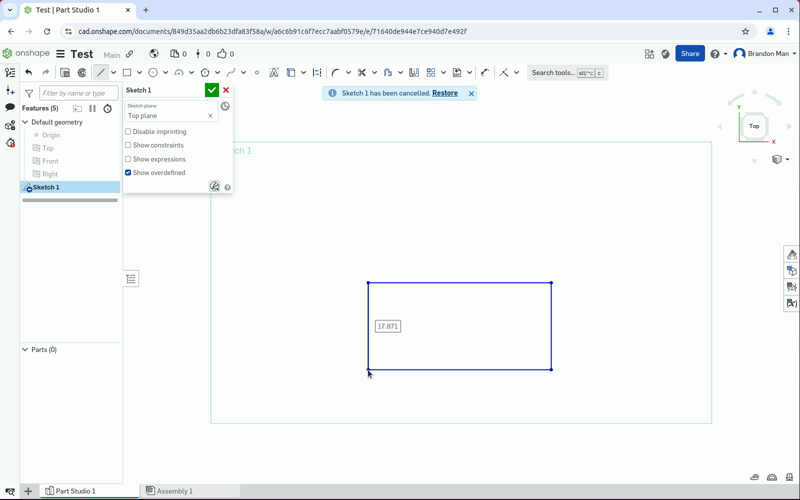
key(c)
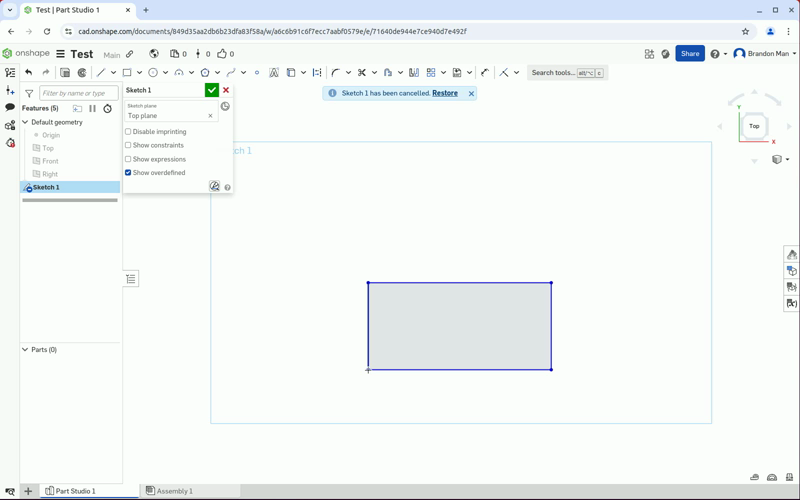
key_down(shift)
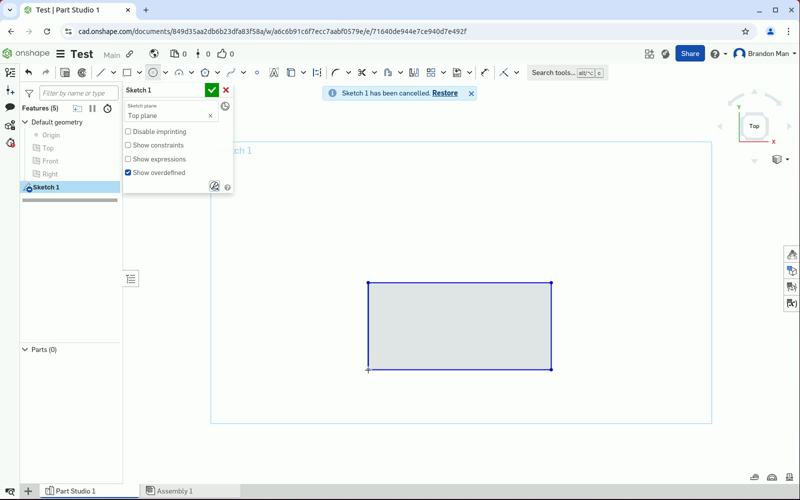
mouse_move(385, 356)
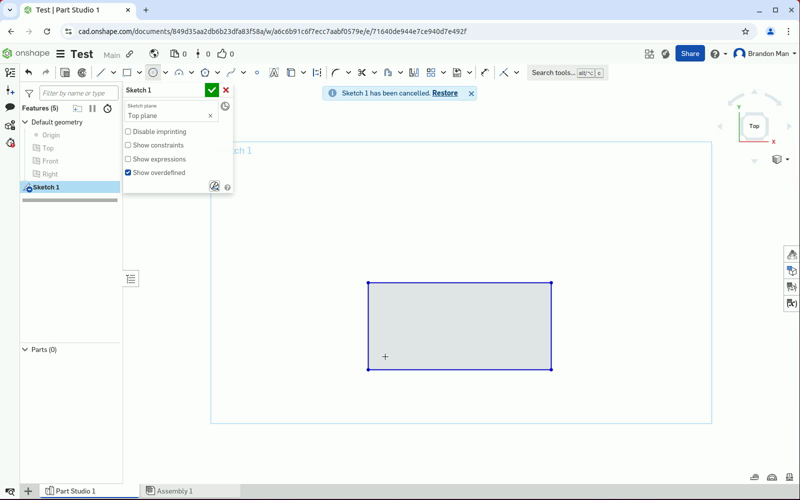
click(385, 356)
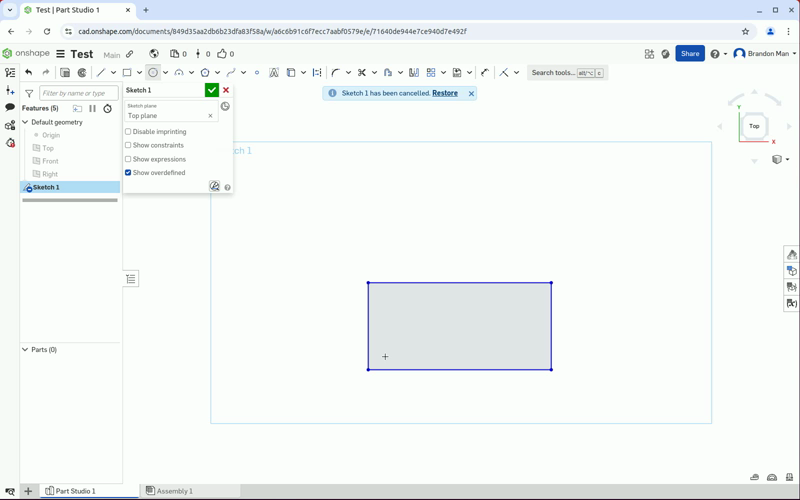
key_up(shift)
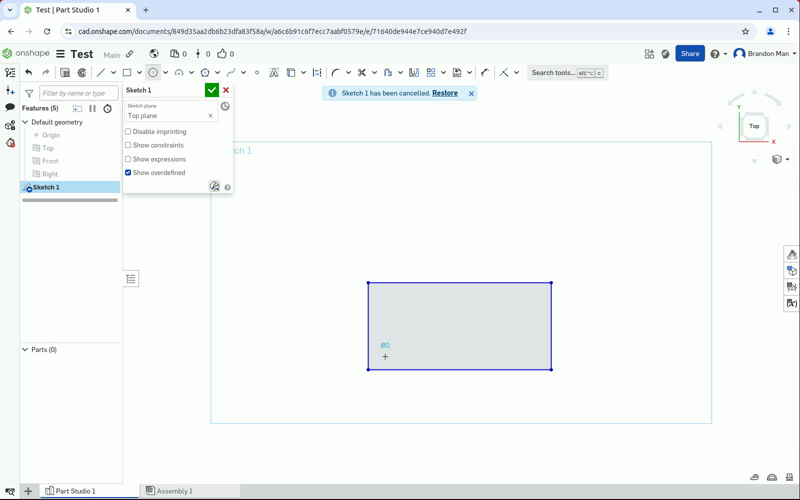
mouse_move(395, 356)
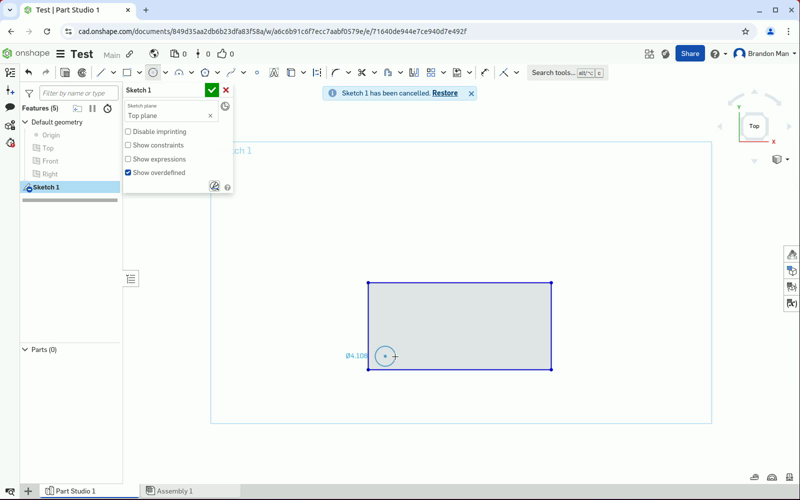
click(395, 356)
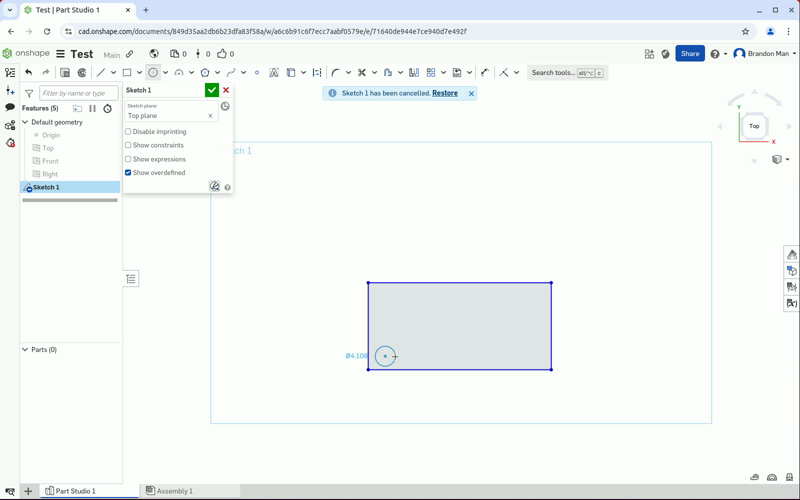
key(esc)
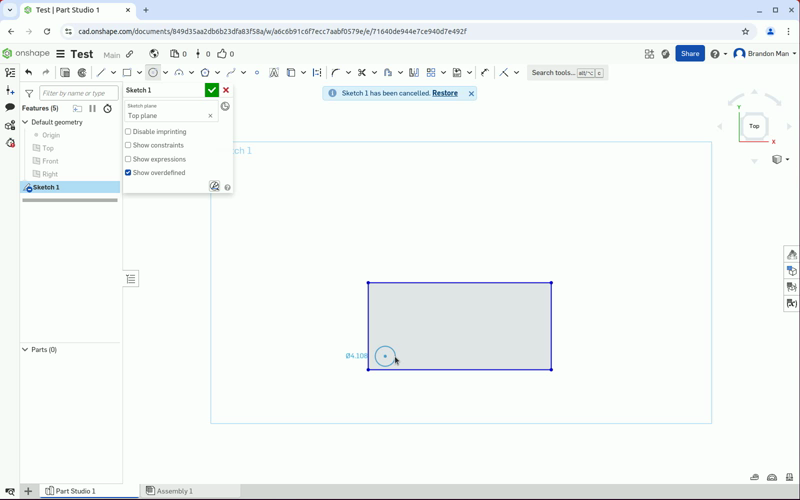
key(c)
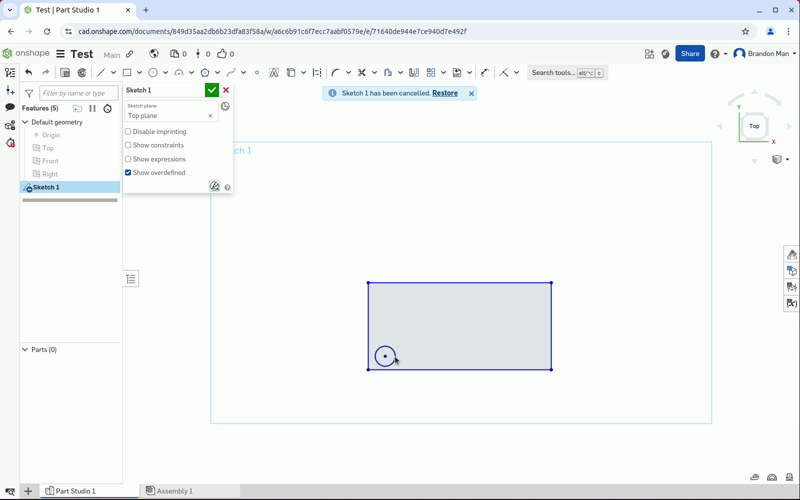
key_down(shift)
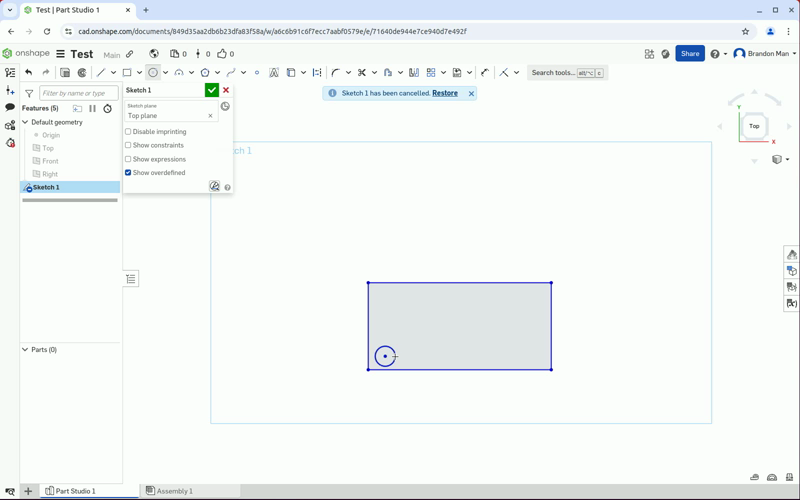
mouse_move(433, 333)
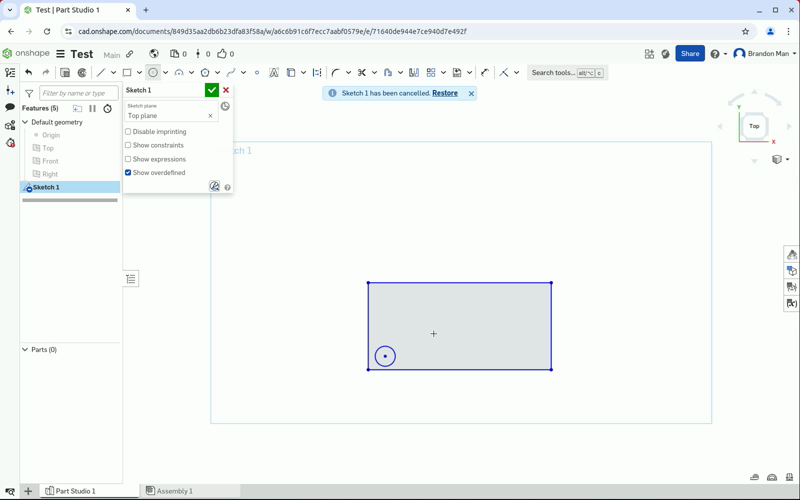
click(433, 333)
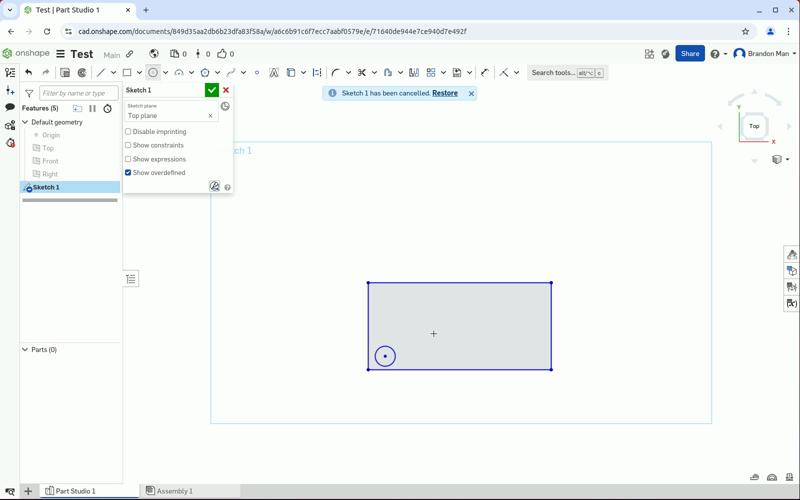
key_up(shift)
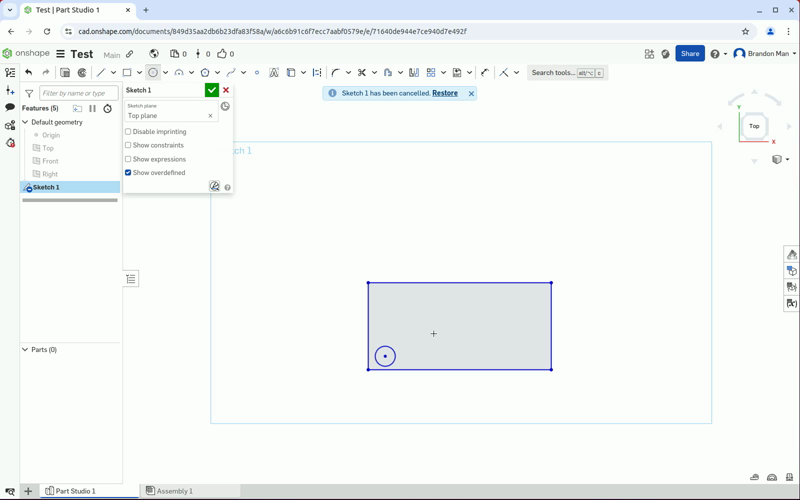
mouse_move(443, 333)
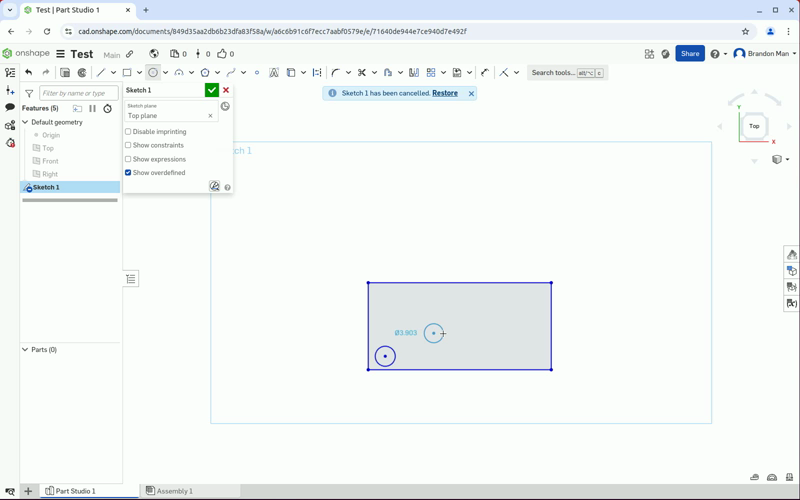
click(443, 333)
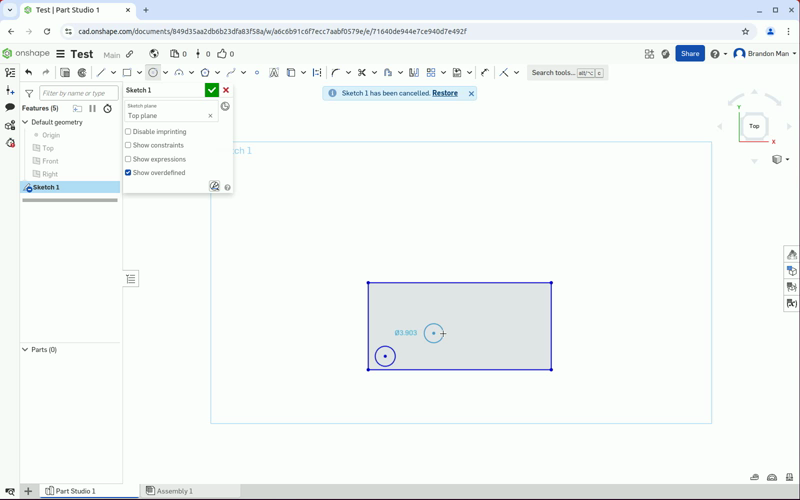
key(esc)
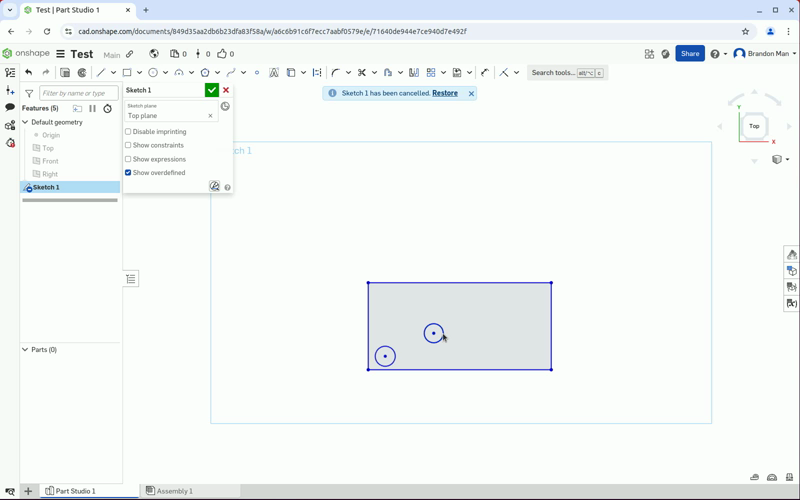
key(c)
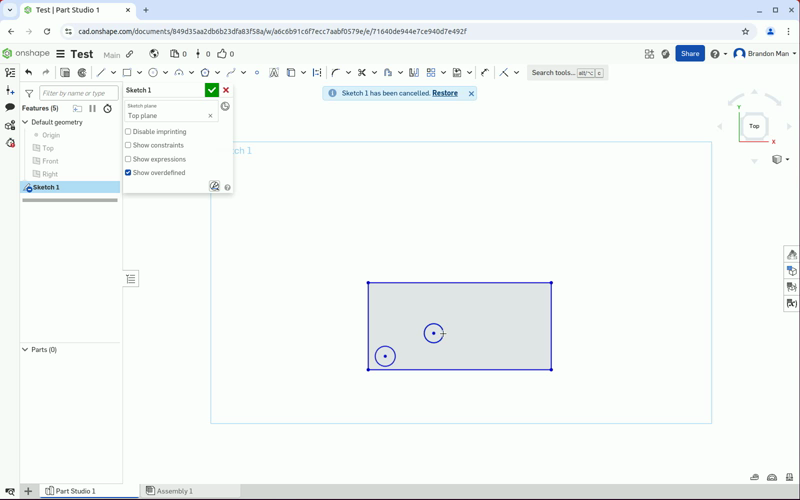
key_down(shift)
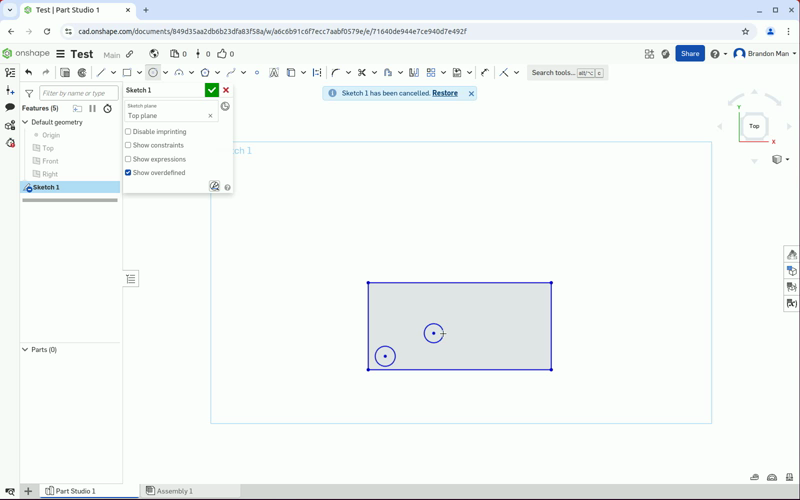
mouse_move(486, 356)
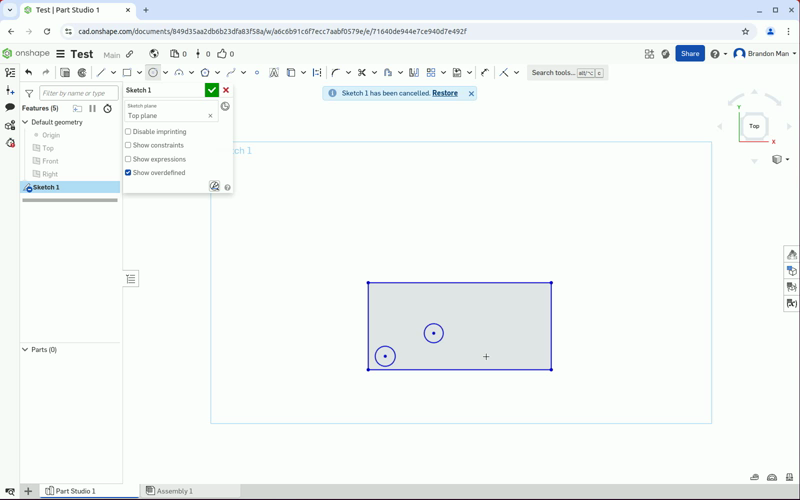
click(486, 356)
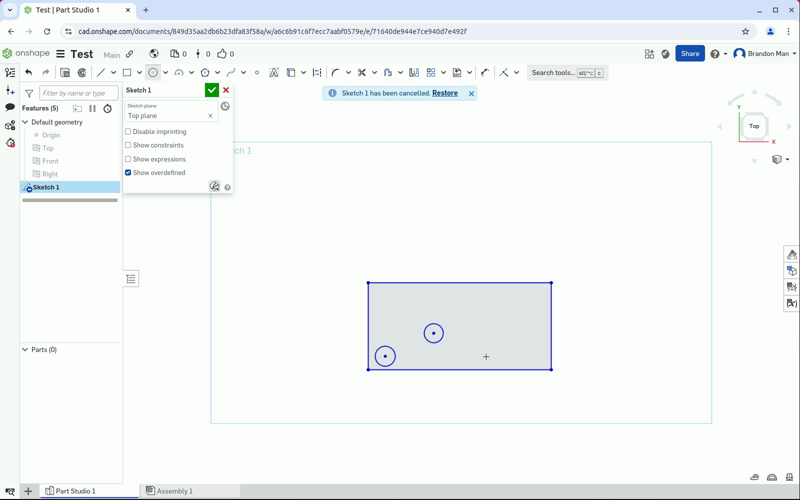
key_up(shift)
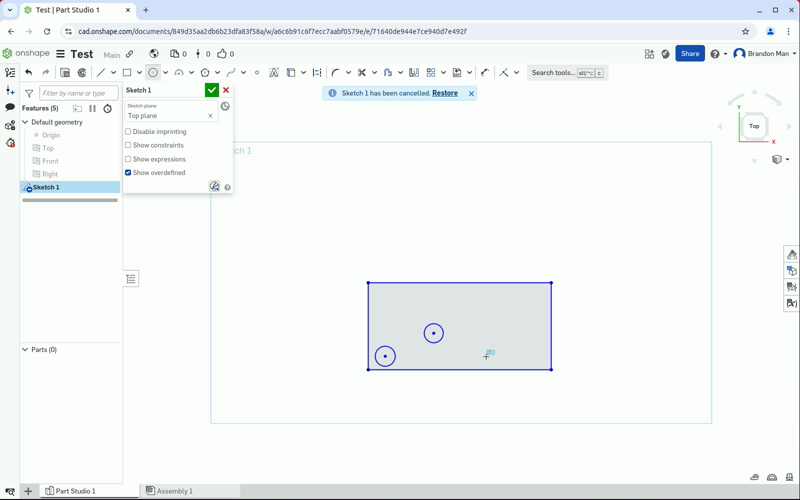
mouse_move(495, 356)
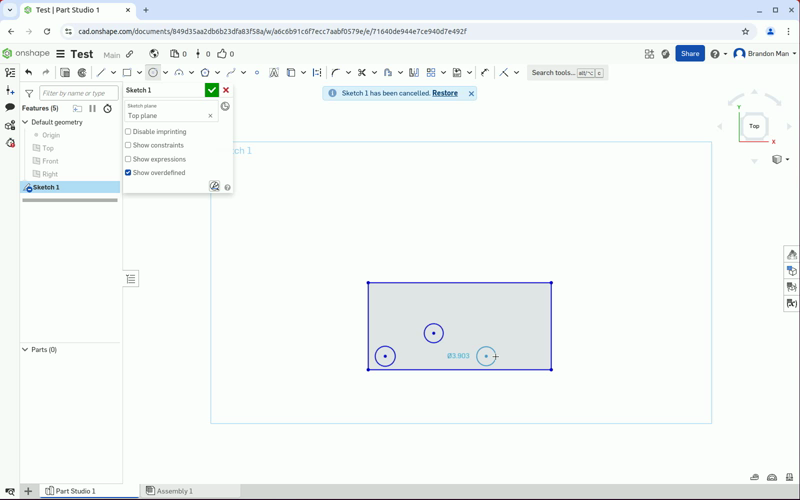
click(495, 356)
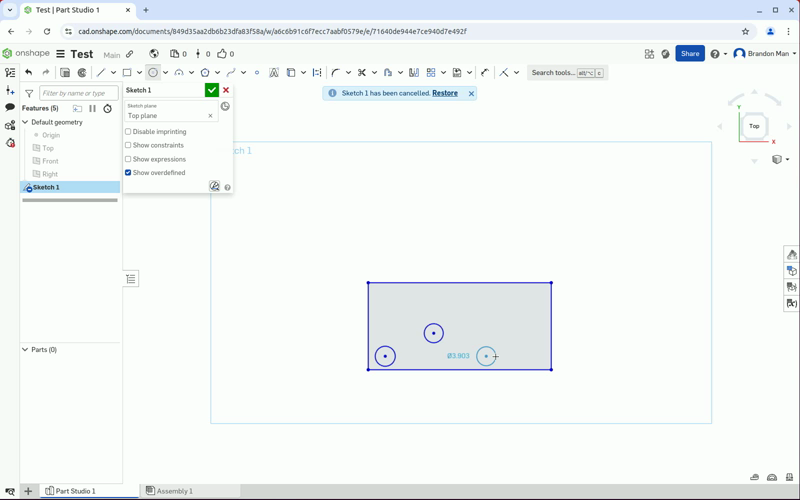
key(esc)
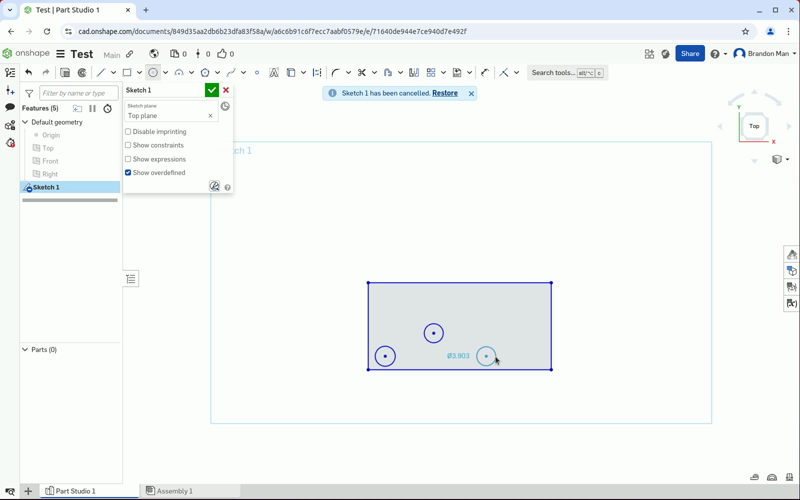
key(c)
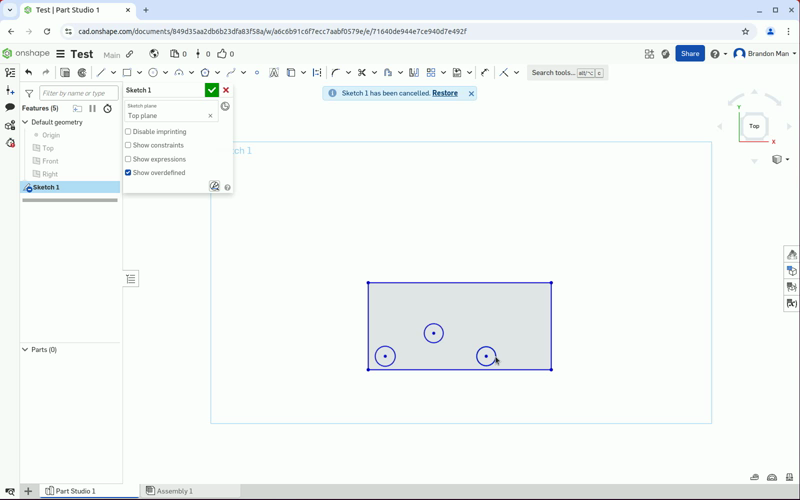
key_down(shift)
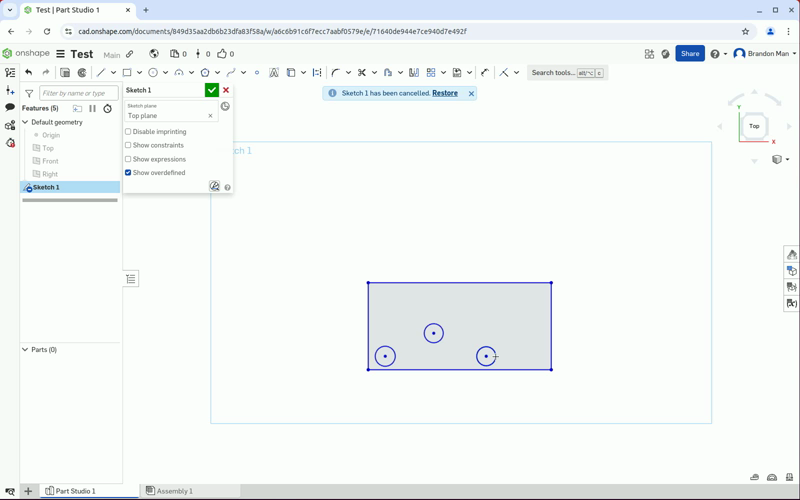
mouse_move(534, 333)
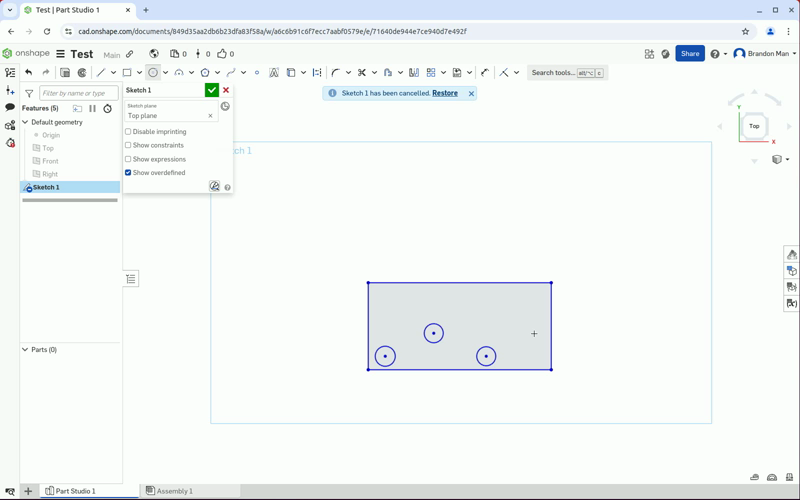
click(534, 333)
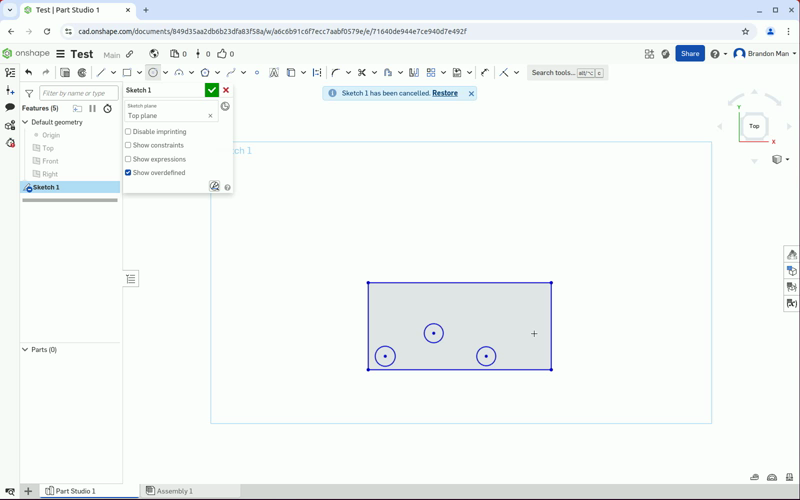
key_up(shift)
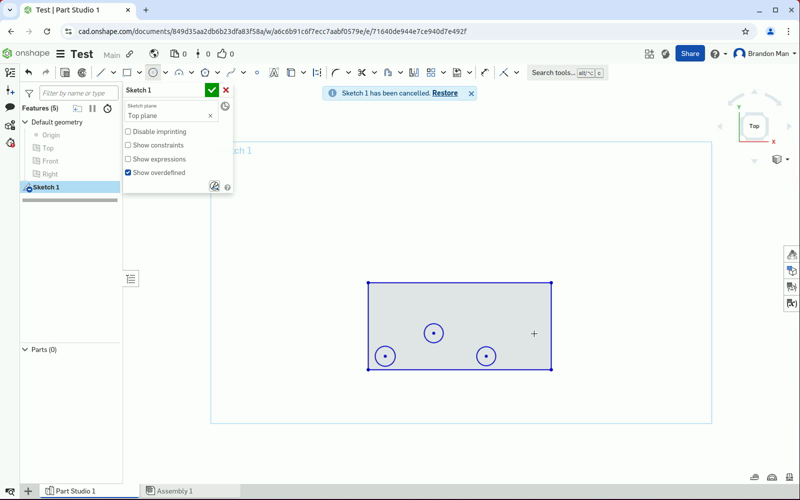
mouse_move(543, 333)
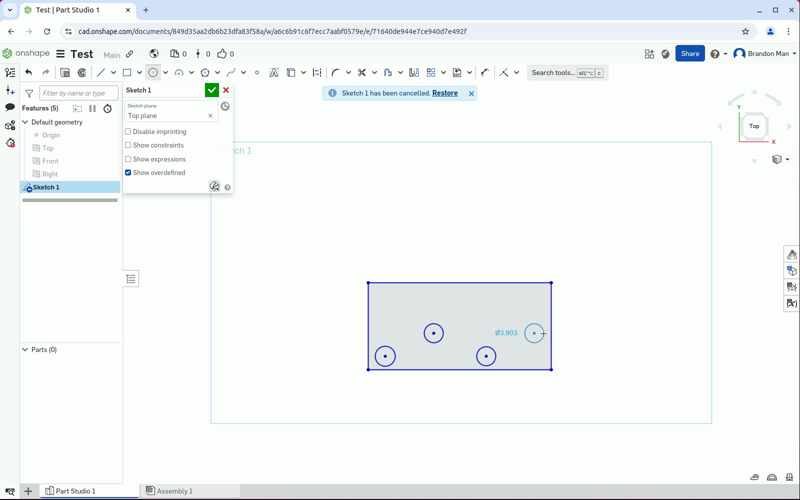
click(543, 333)
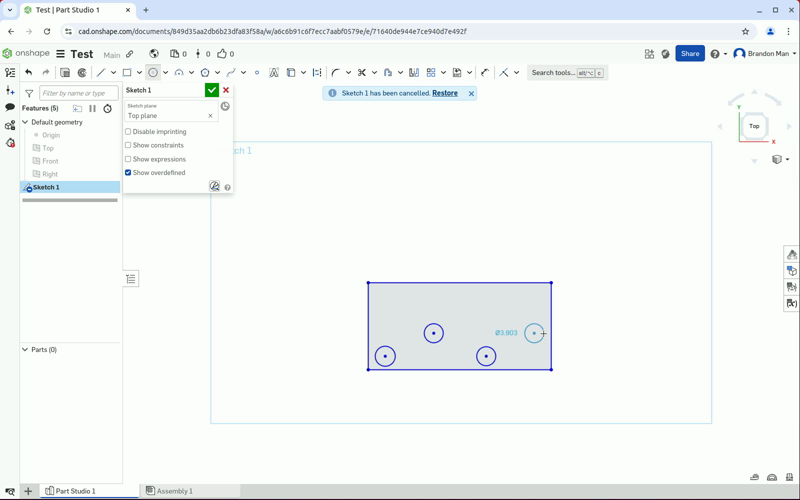
key(esc)
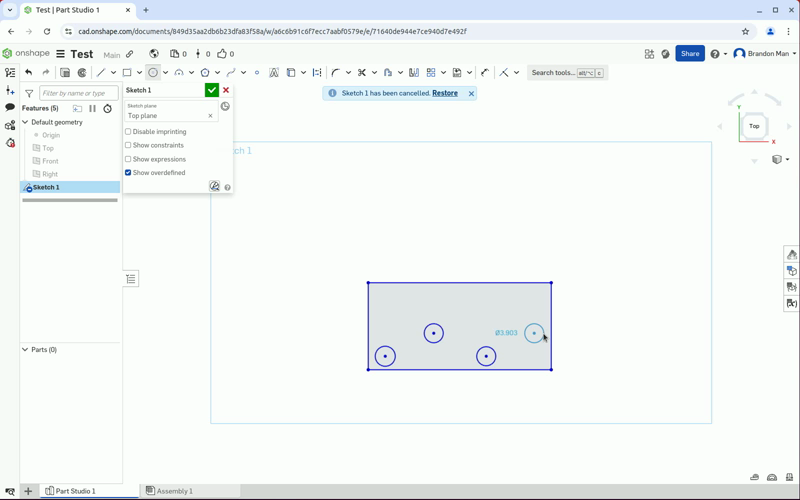
mouse_move(519, 298)
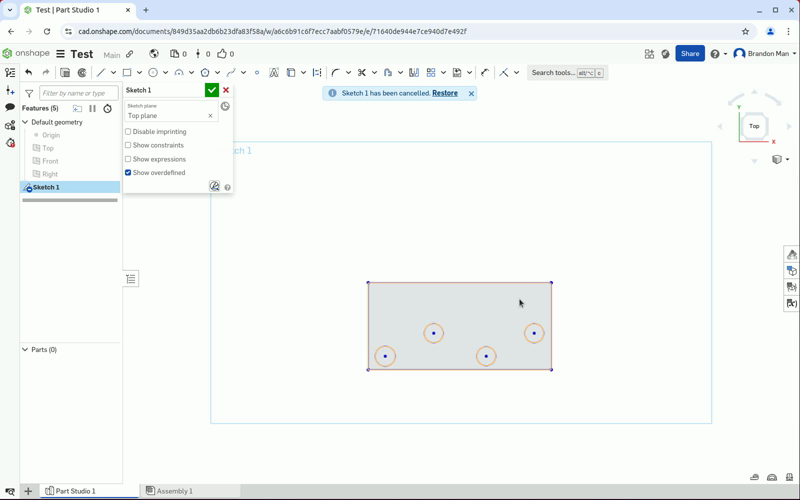
click(519, 298)
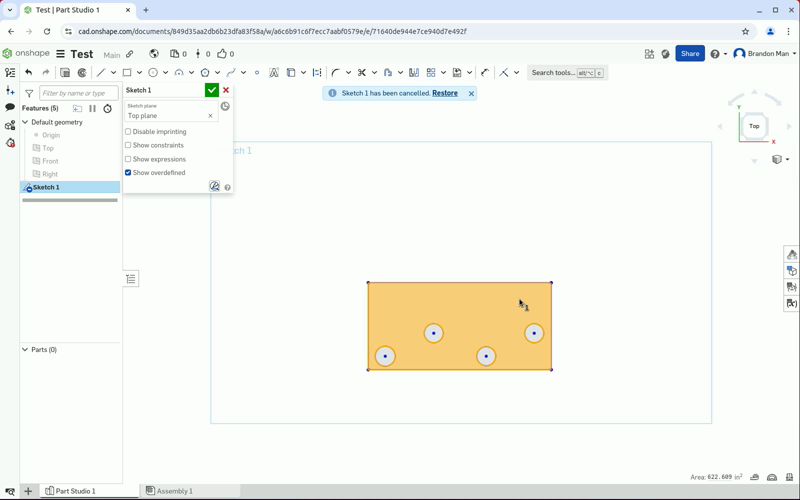
mouse_move(73, 352)
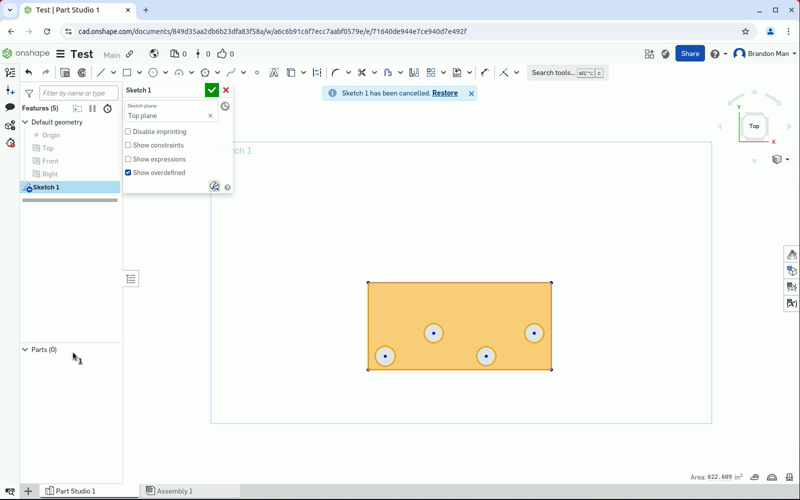
key(shift+y)
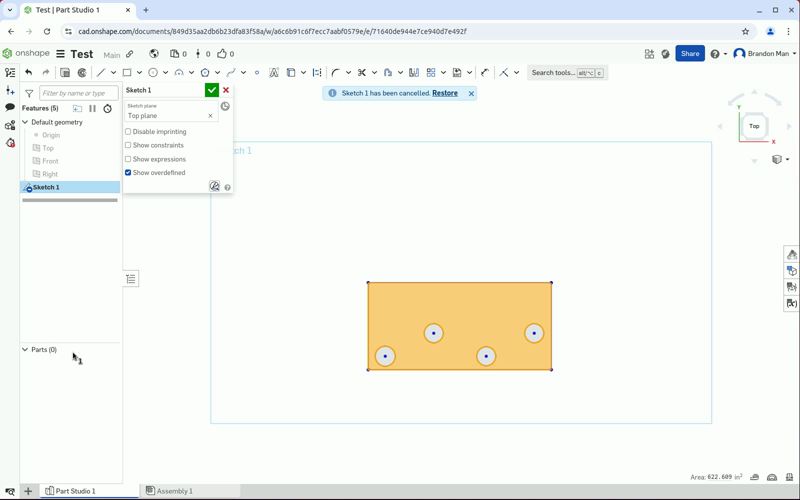
key(shift+e)
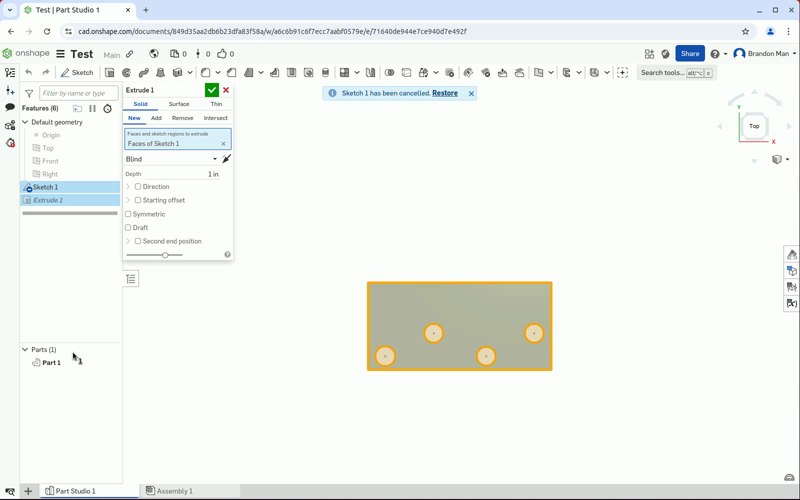
mouse_move(143, 106)
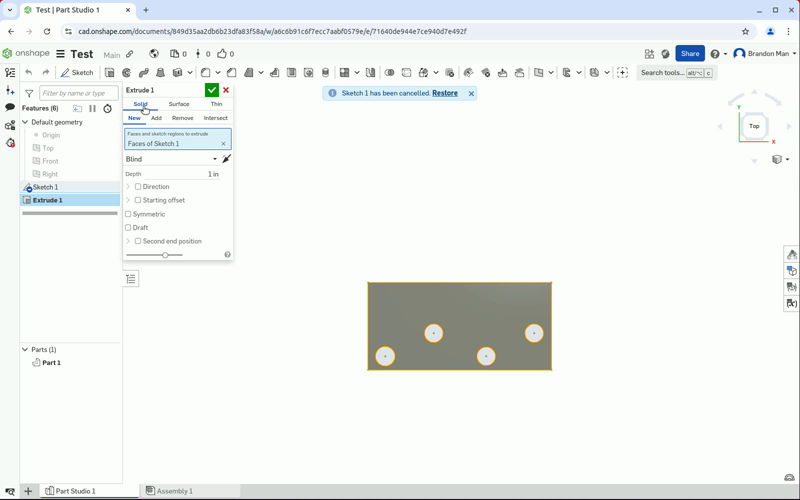
click(143, 106)
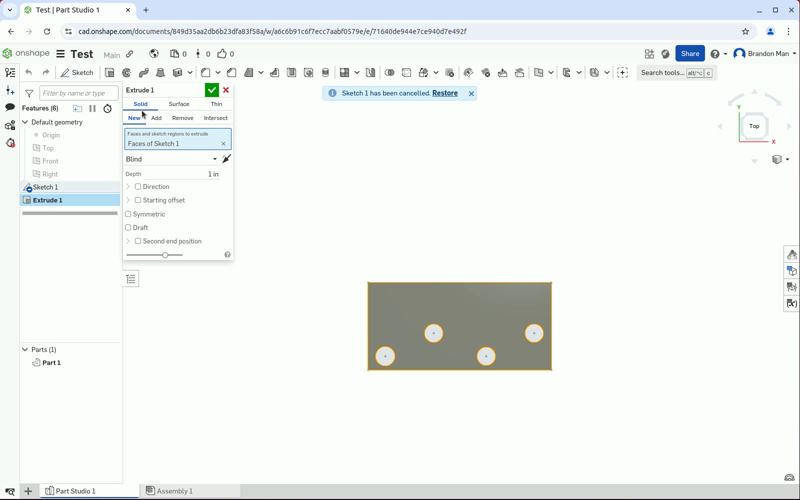
mouse_move(137, 120)
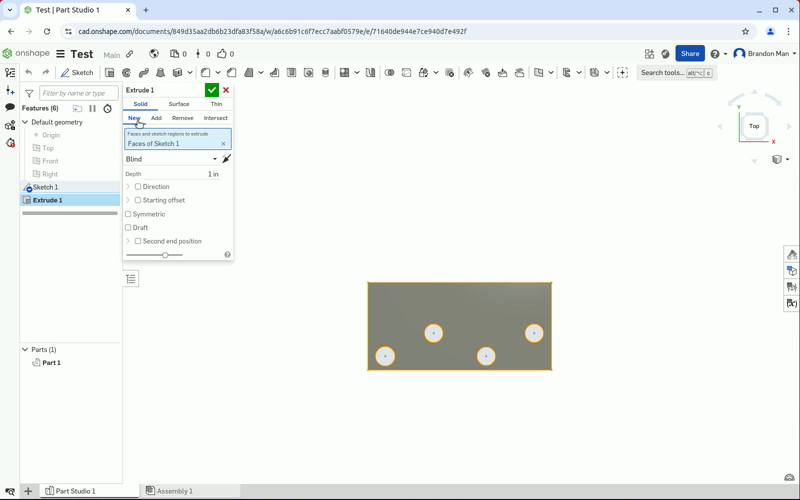
click(137, 120)
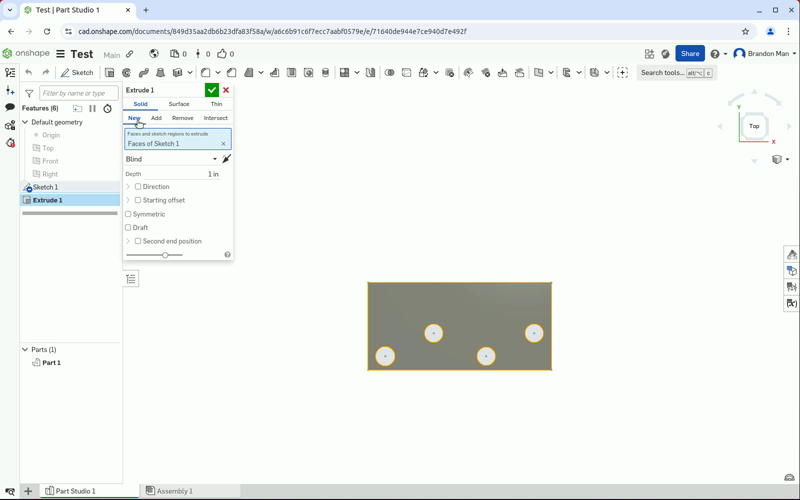
key(tab, 4)
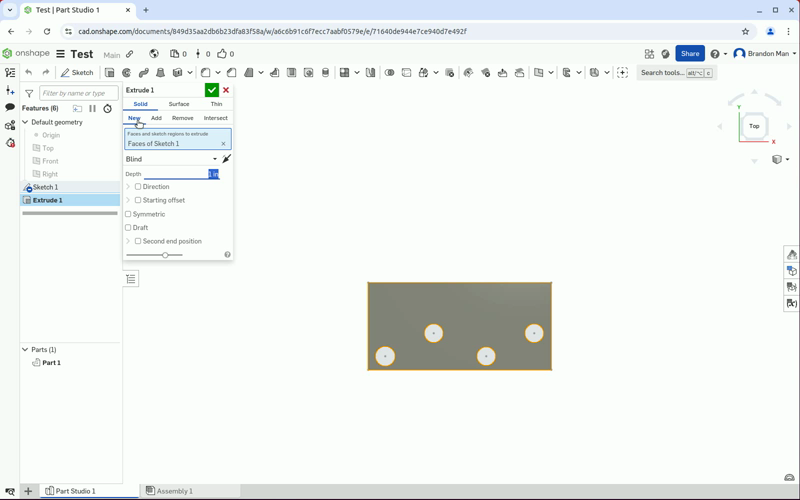
text(1.444)
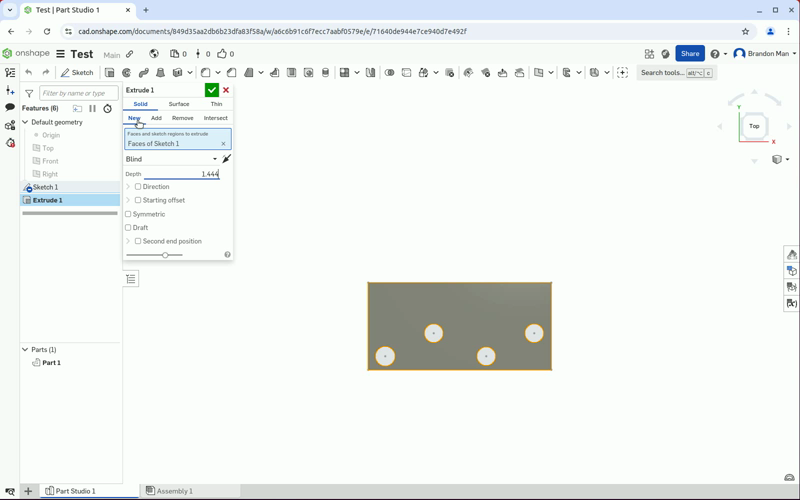
key(enter)
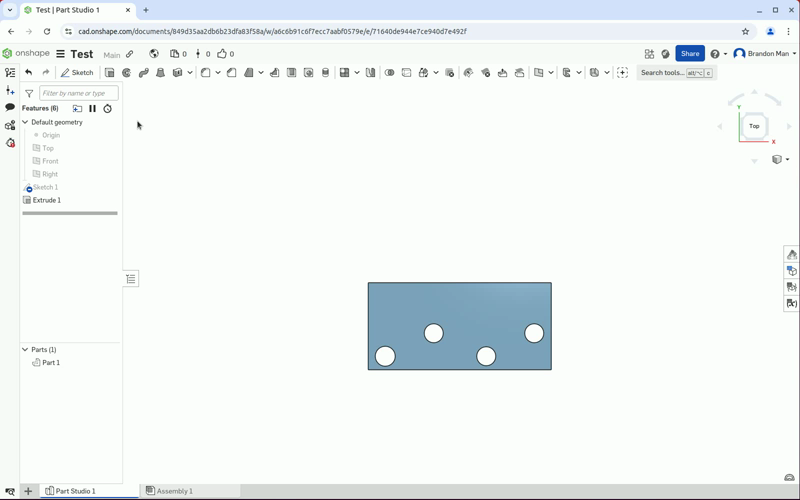
key(shift+h)
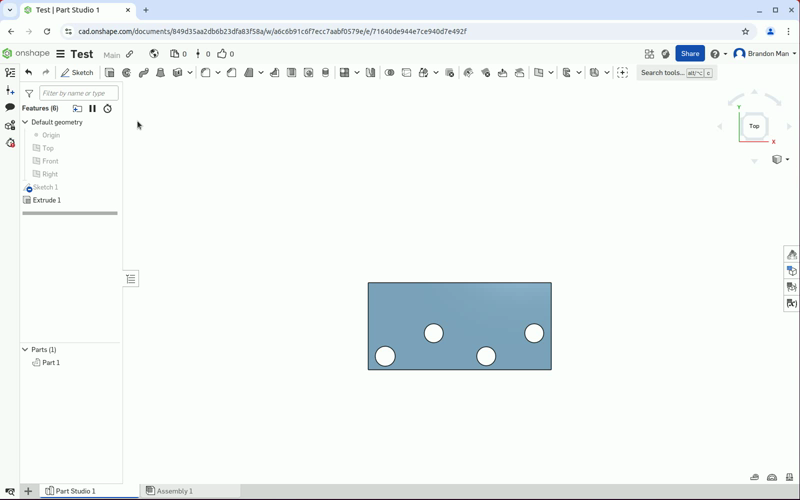
key(shift+h)
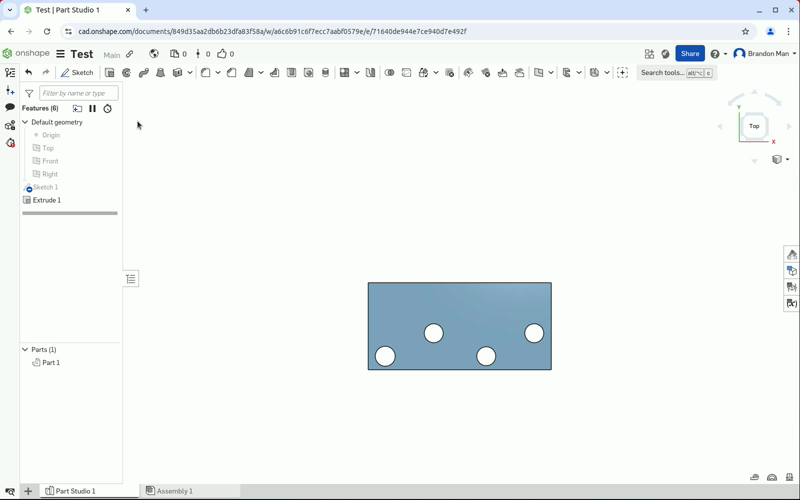
mouse_move(73, 189)
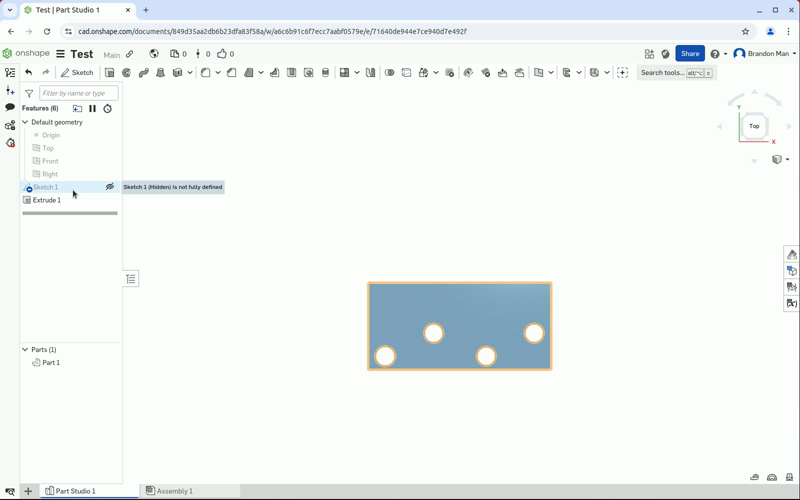
click(73, 189)
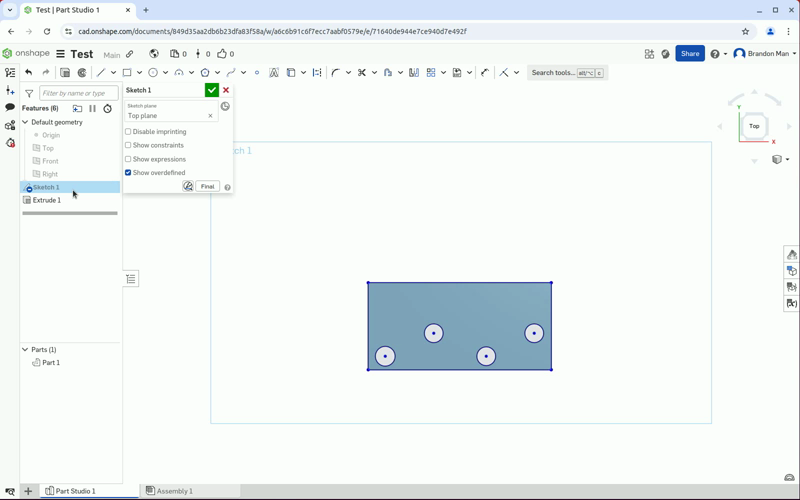
mouse_move(229, 92)
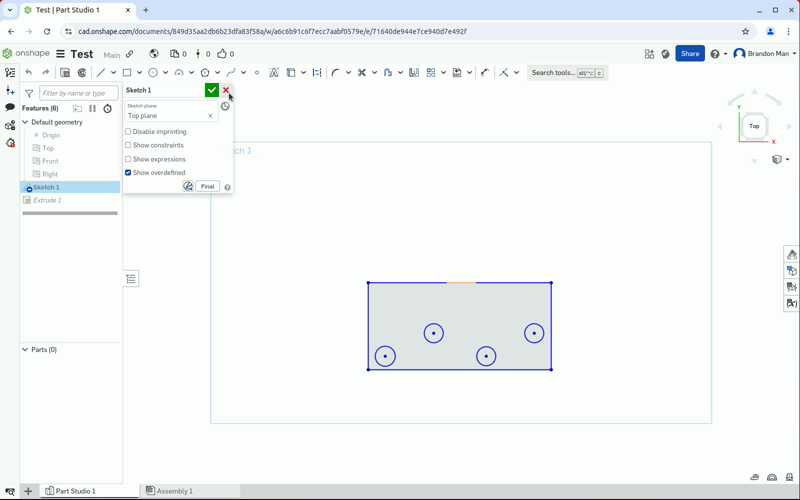
click(229, 92)
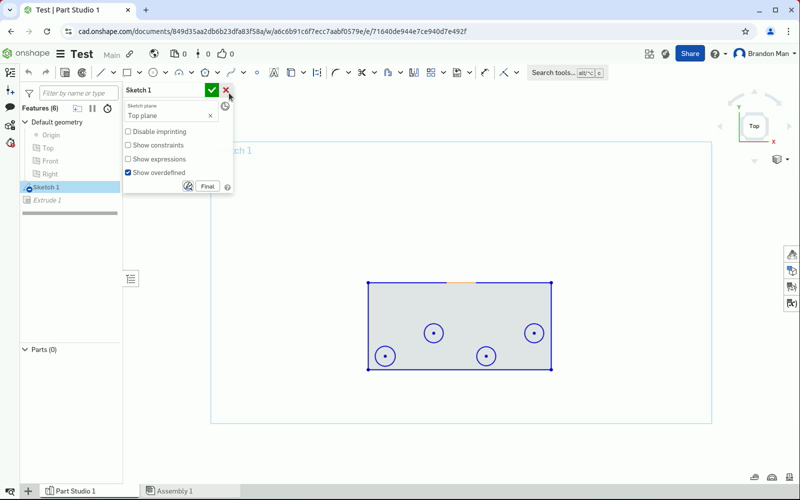
key(shift+s)
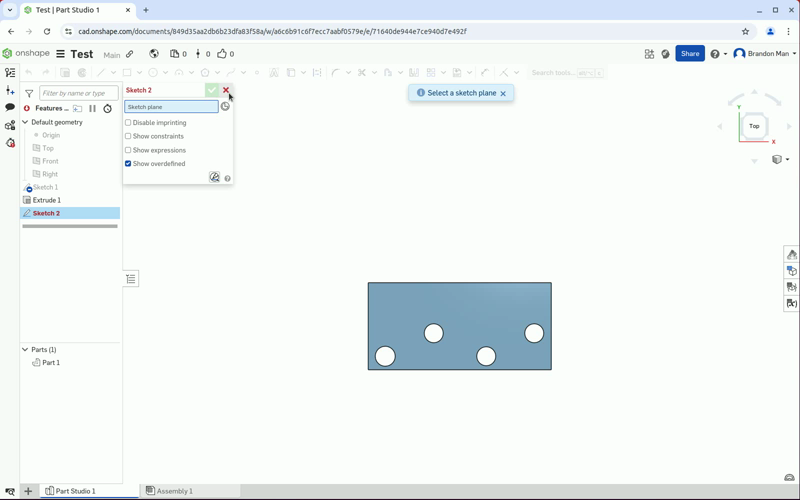
mouse_move(73, 150)
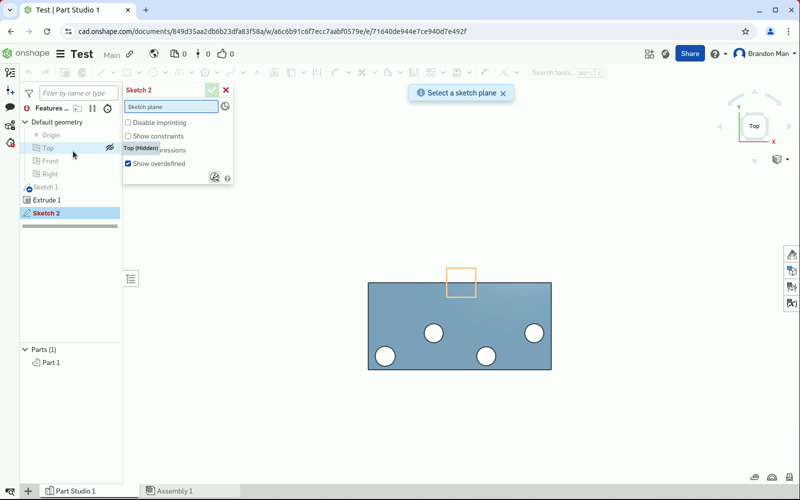
click(73, 150)
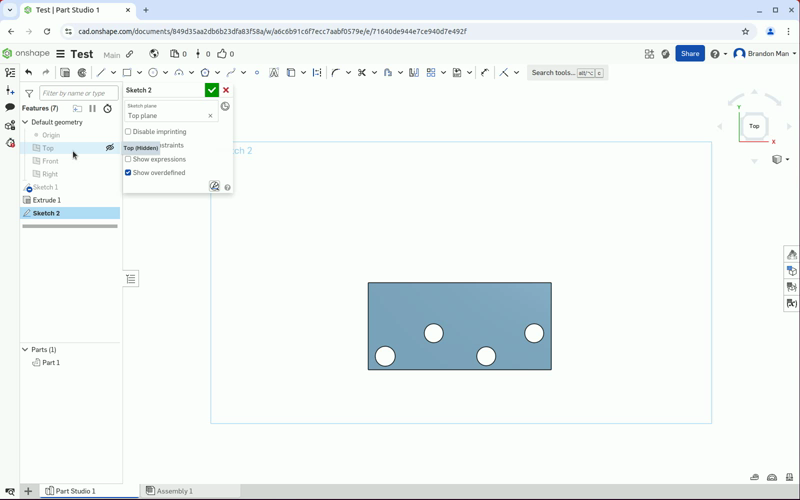
mouse_move(73, 352)
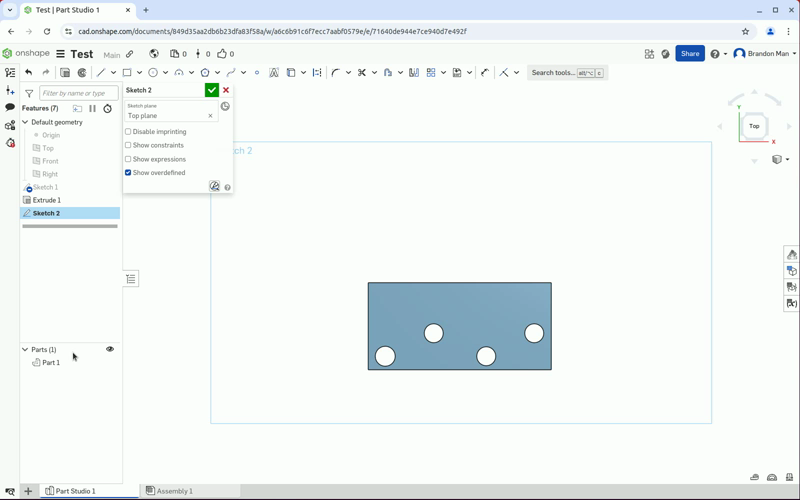
key(y)
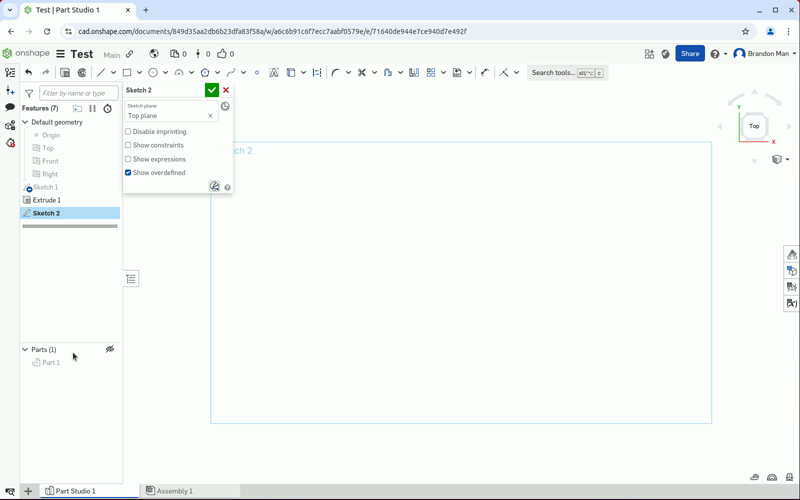
key(l)
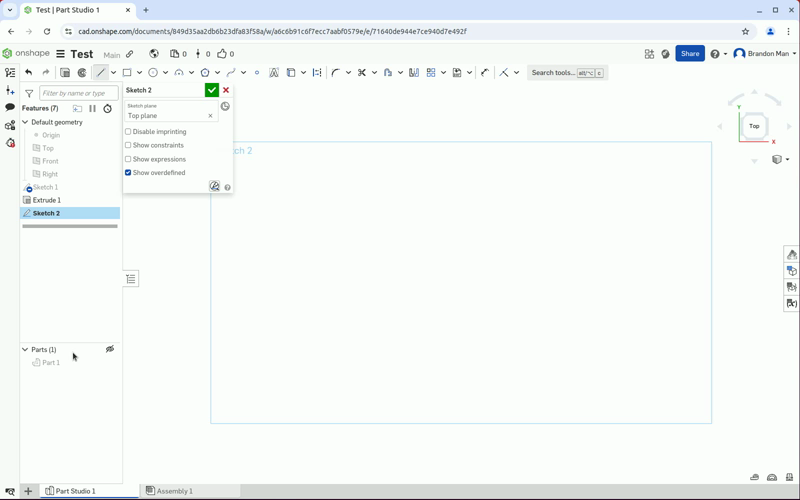
key_down(shift)
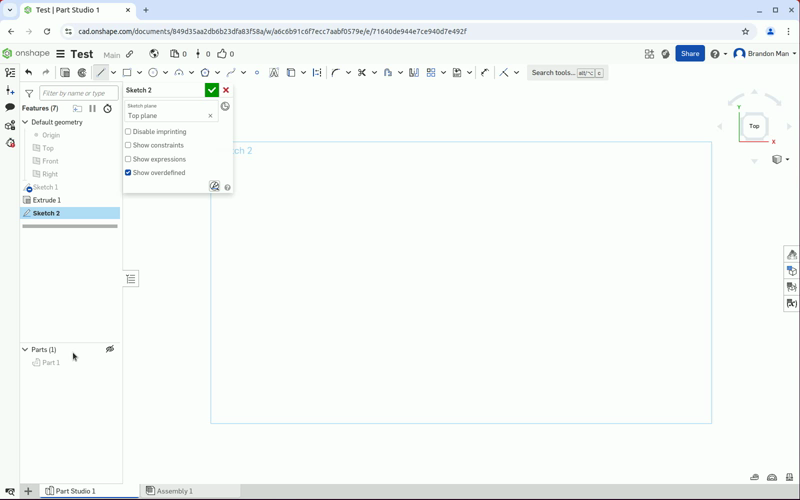
mouse_move(368, 257)
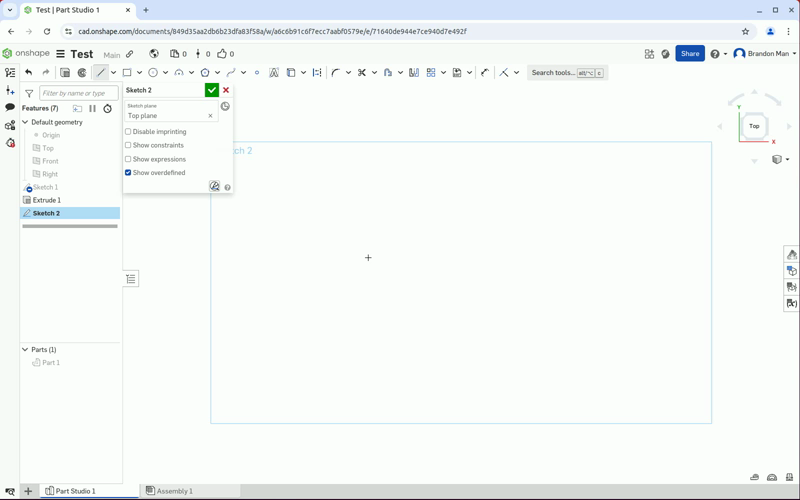
click(368, 257)
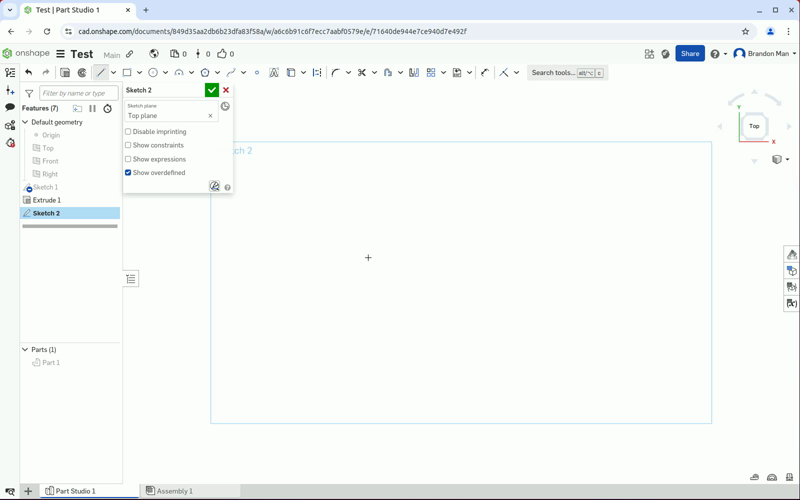
key_up(shift)
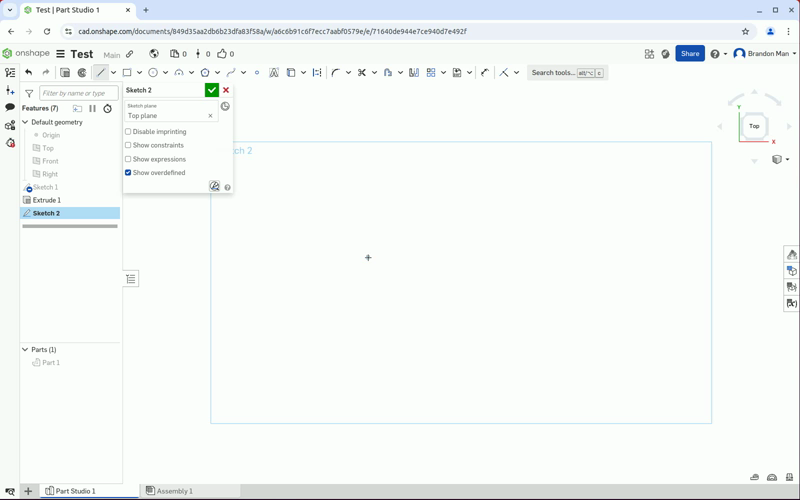
key_down(shift)
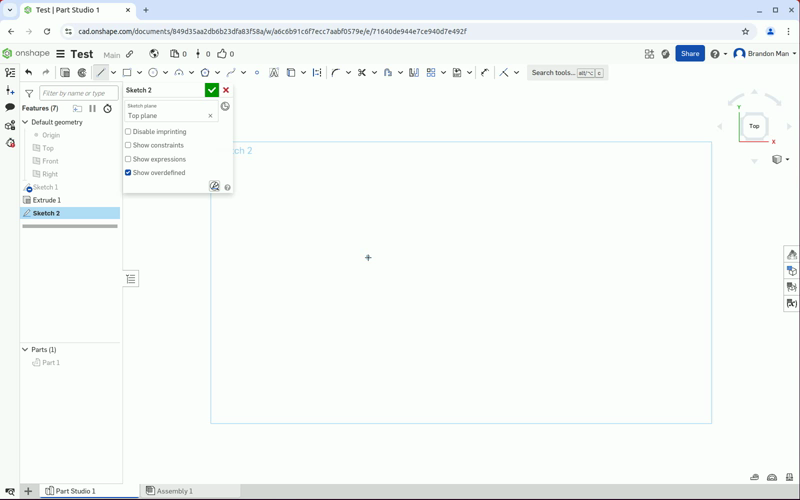
mouse_move(551, 257)
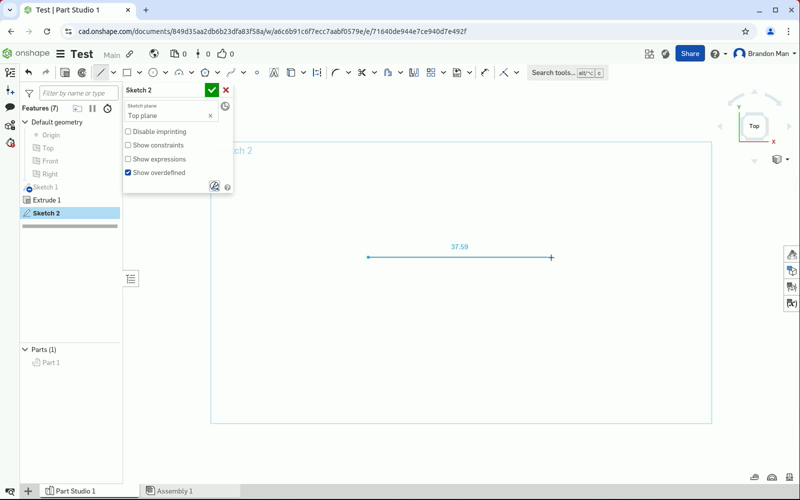
click(551, 257)
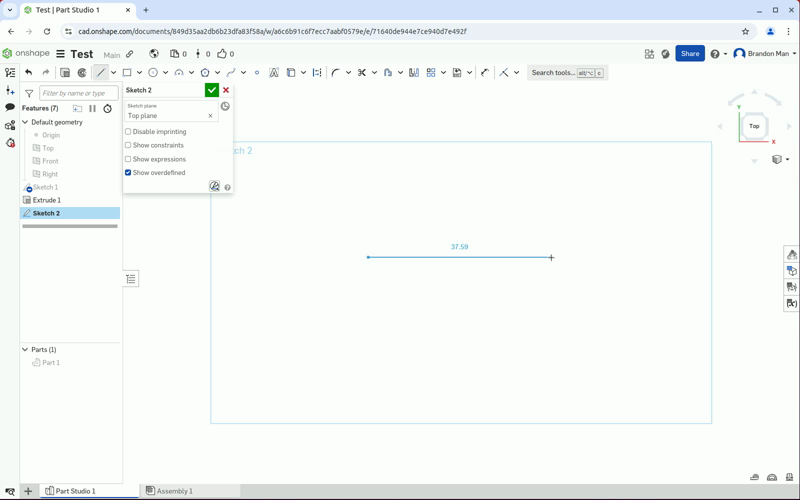
key_up(shift)
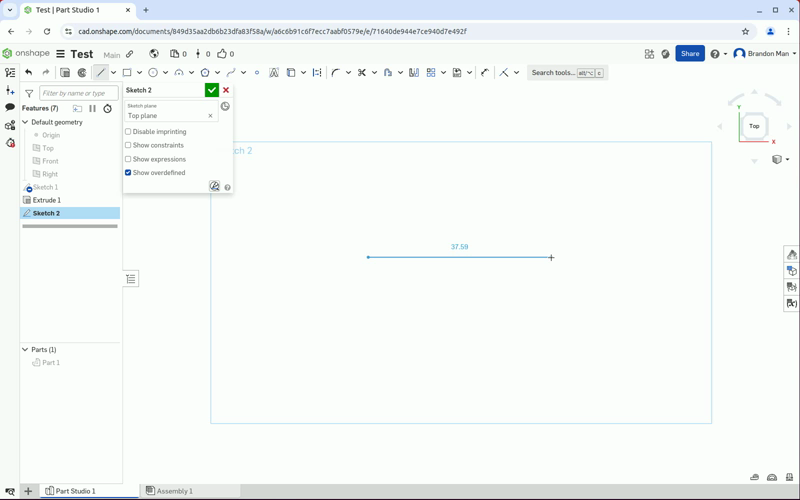
key_down(shift)
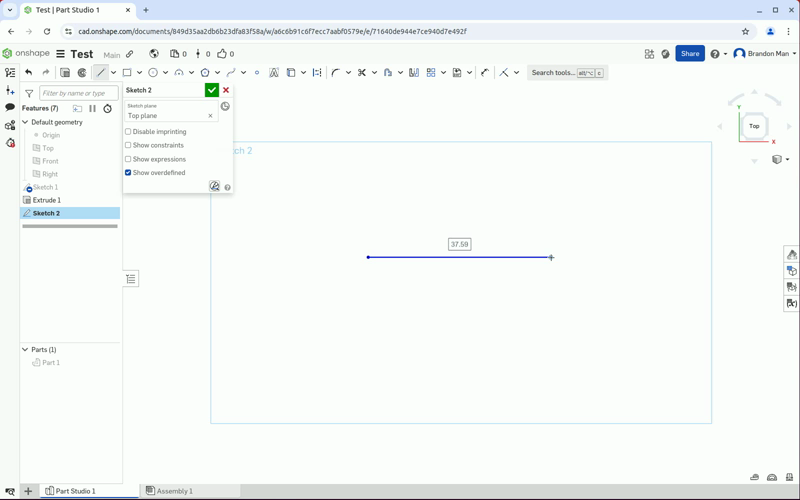
mouse_move(551, 170)
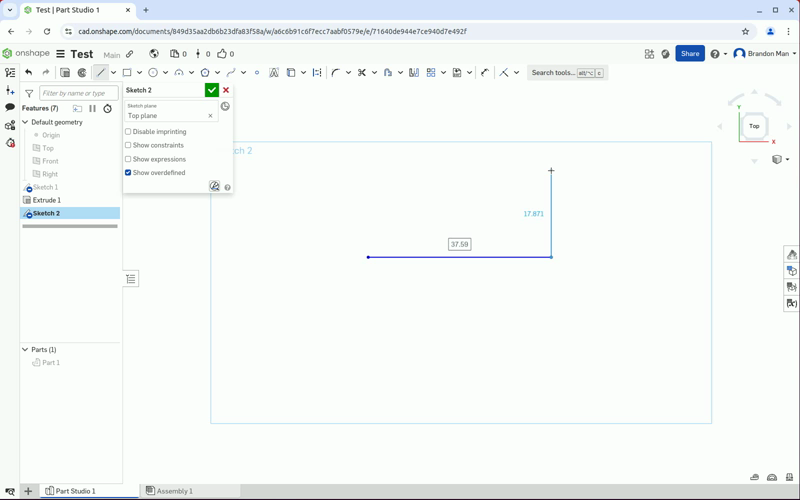
click(551, 170)
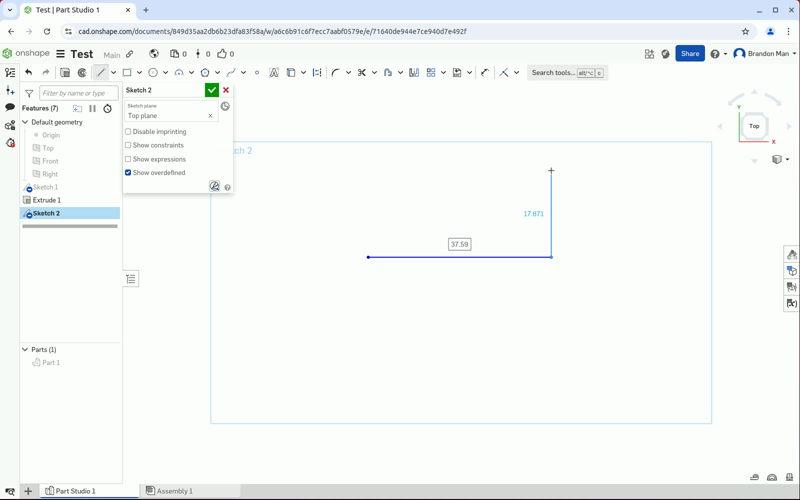
key_up(shift)
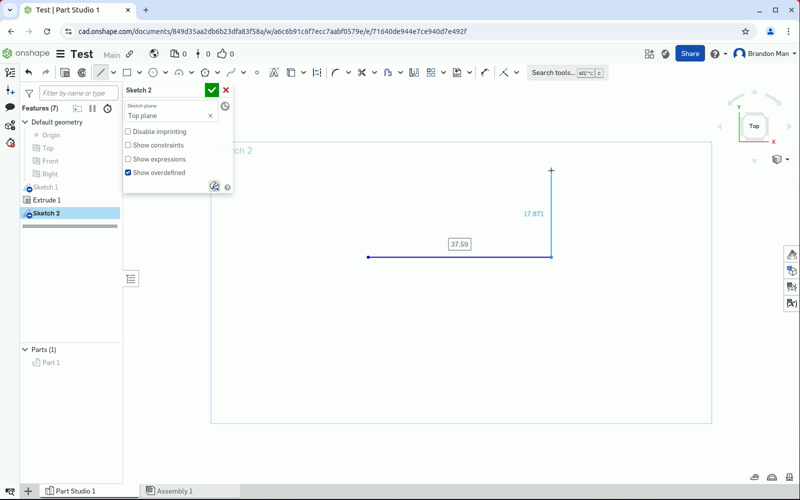
key_down(shift)
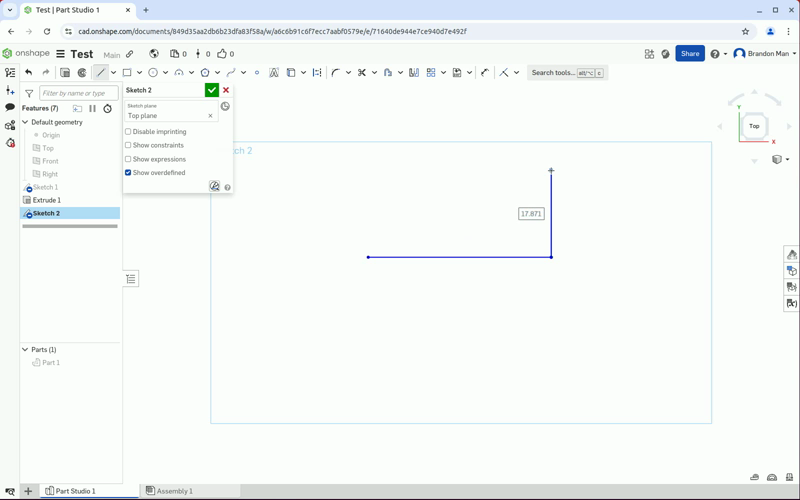
mouse_move(368, 170)
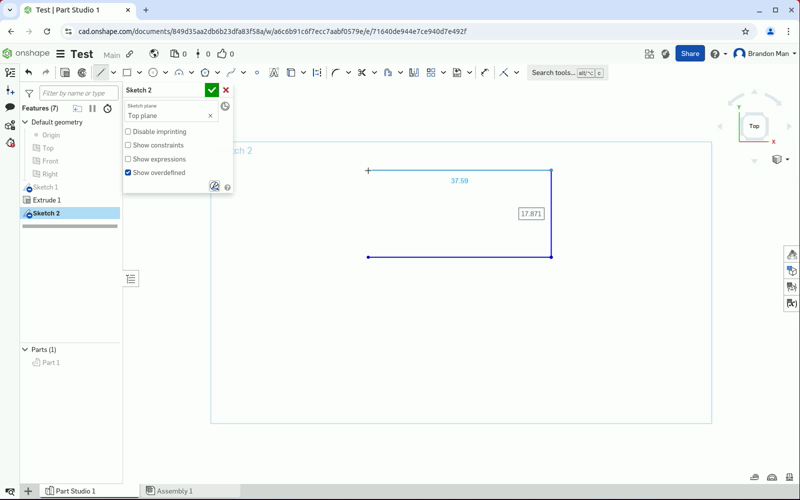
click(368, 170)
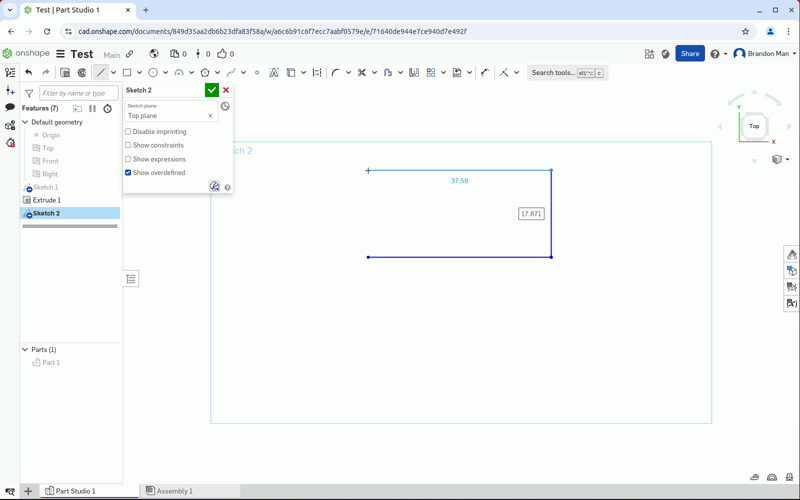
key_up(shift)
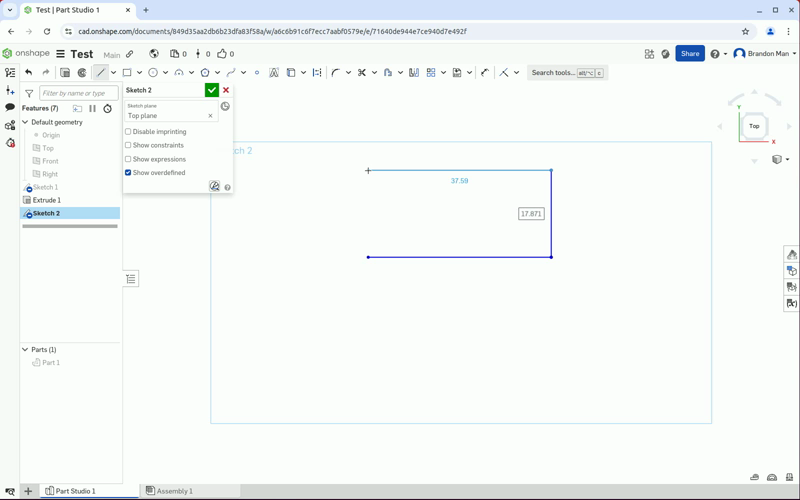
key_down(shift)
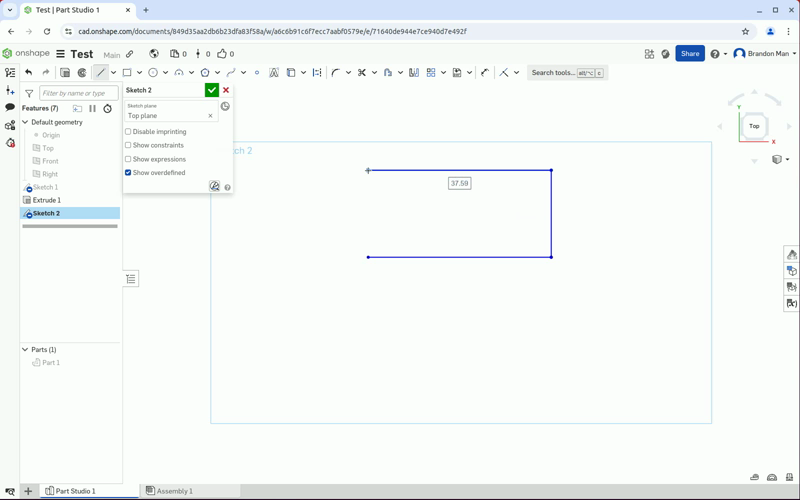
mouse_move(368, 257)
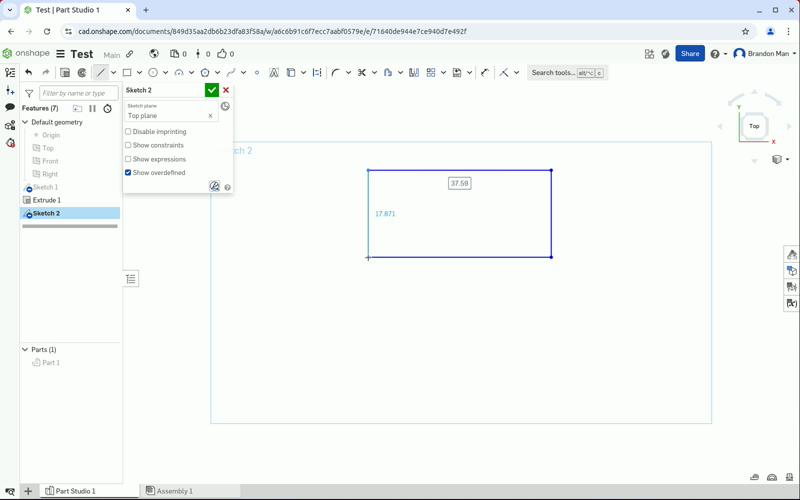
key_up(shift)
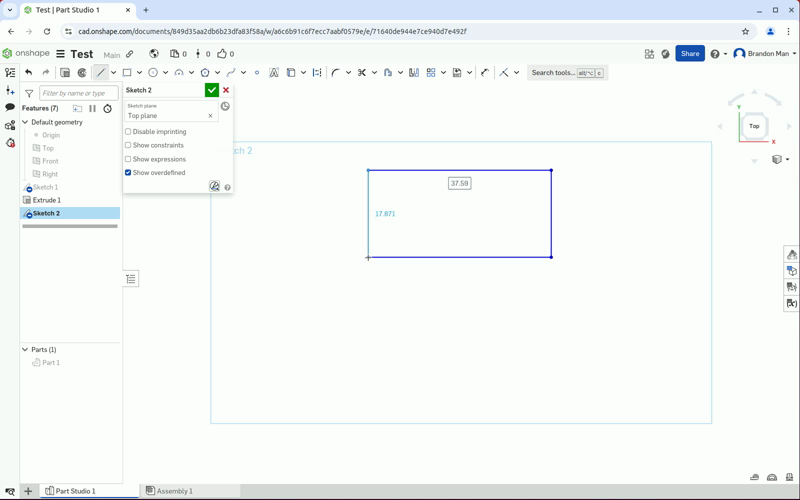
click(368, 257)
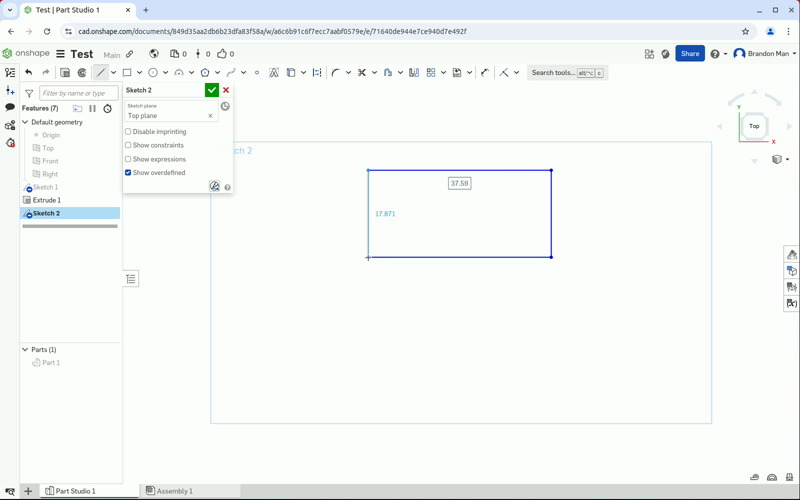
key(esc)
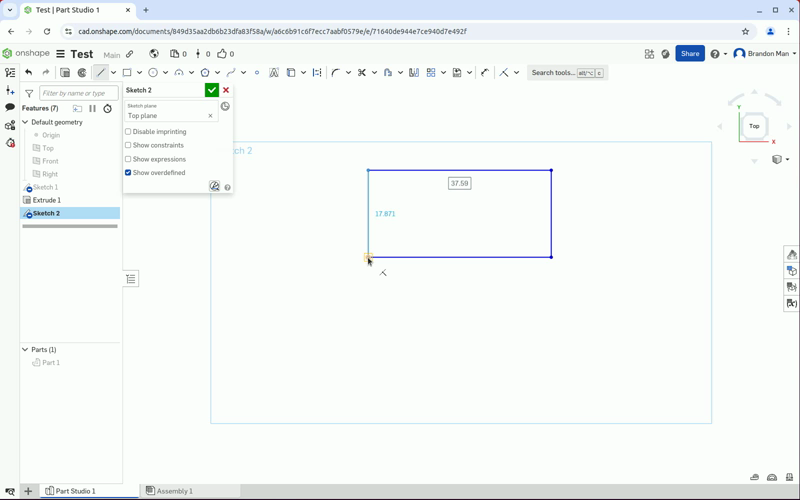
key(c)
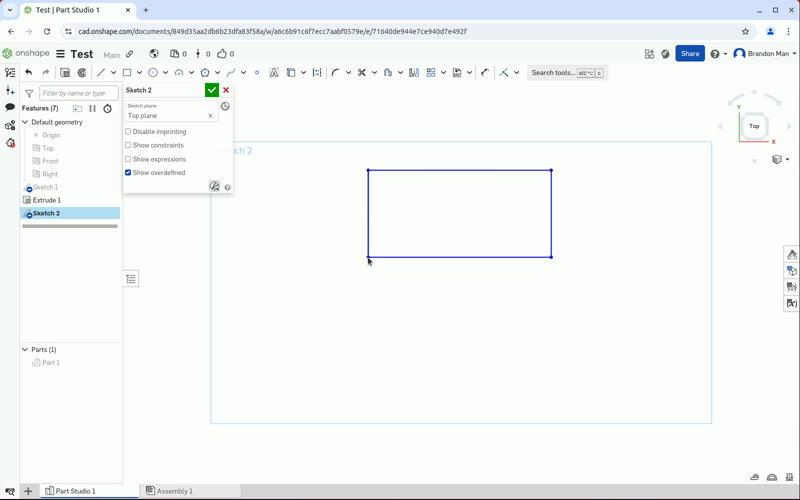
key_down(shift)
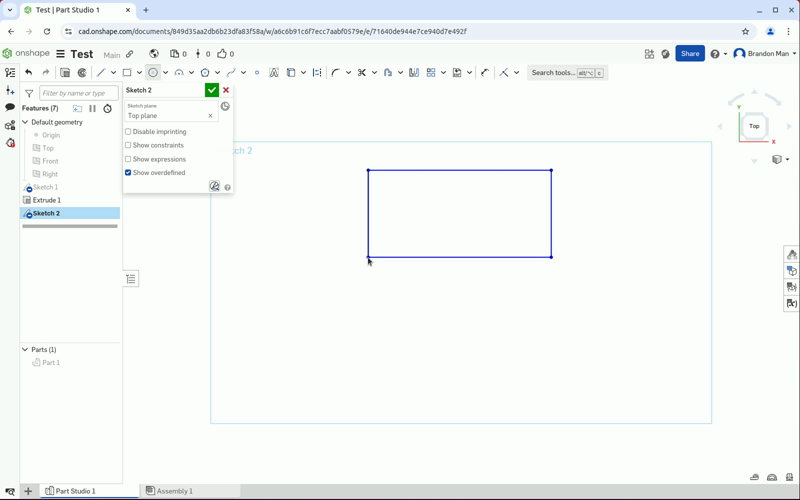
mouse_move(385, 185)
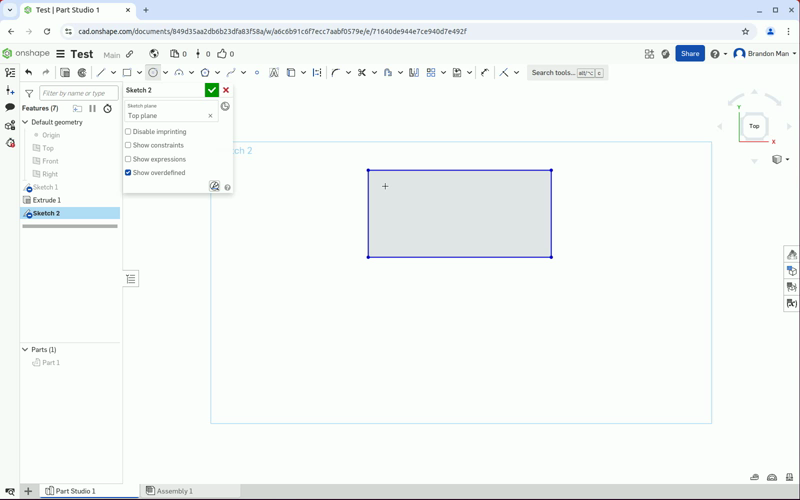
click(385, 185)
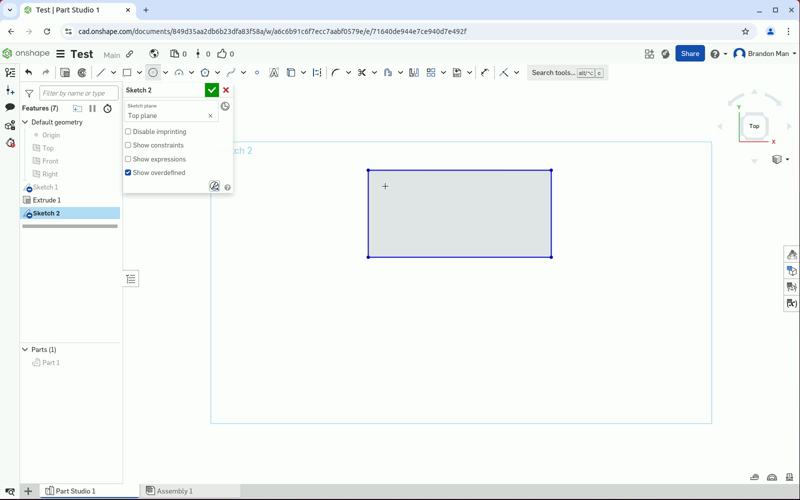
key_up(shift)
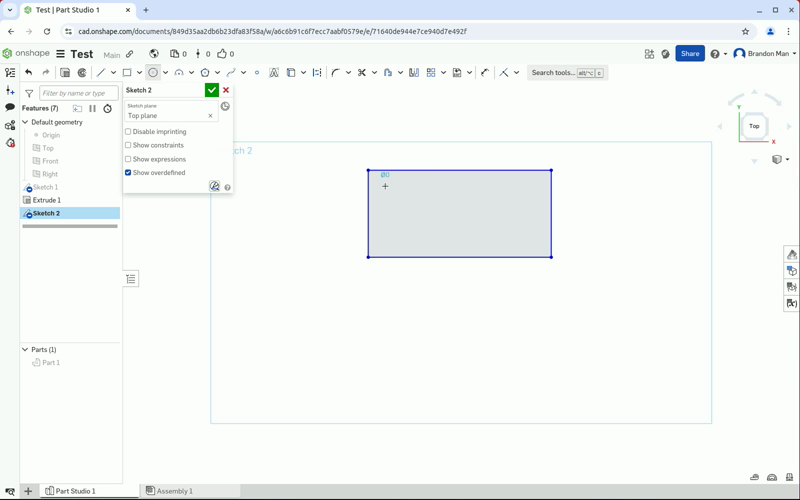
mouse_move(395, 185)
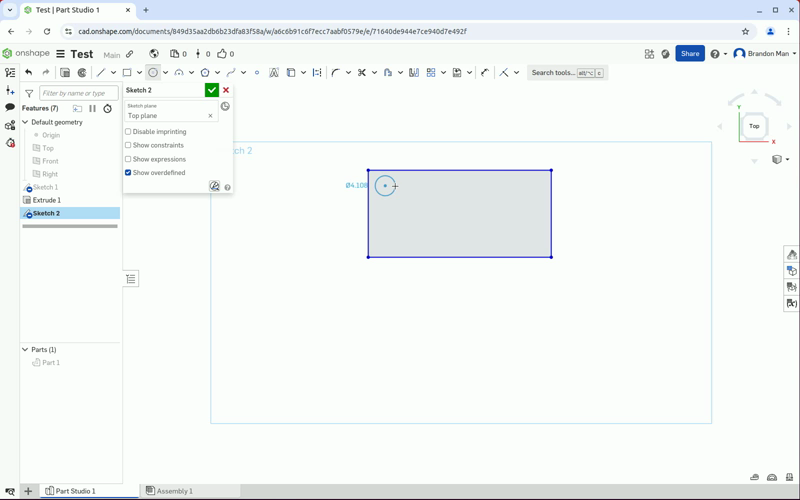
click(395, 185)
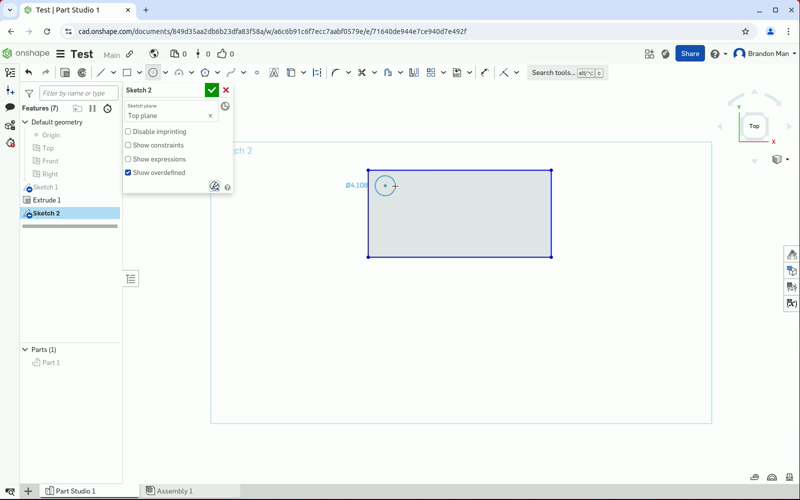
key(esc)
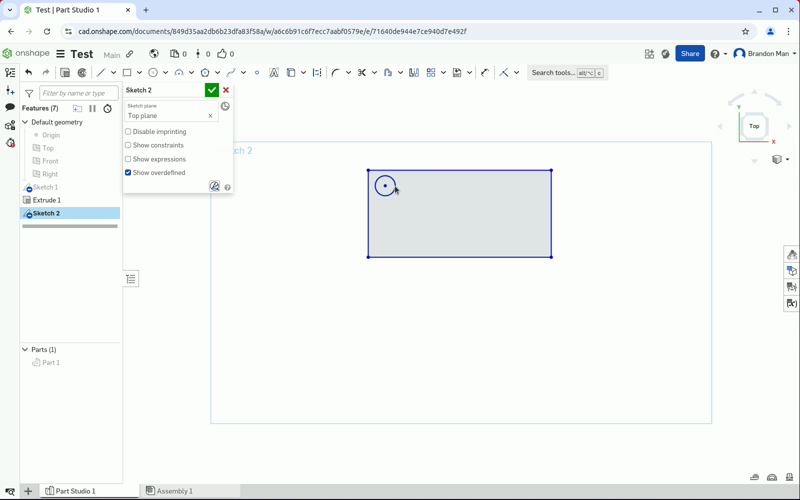
key(c)
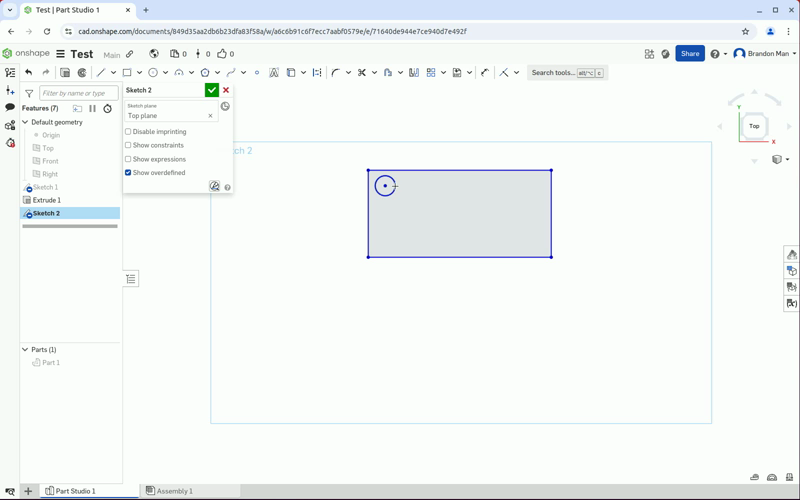
key_down(shift)
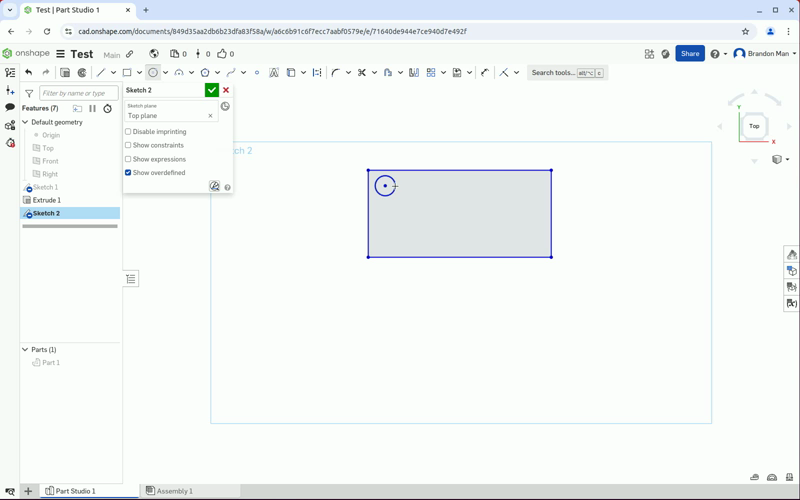
mouse_move(433, 207)
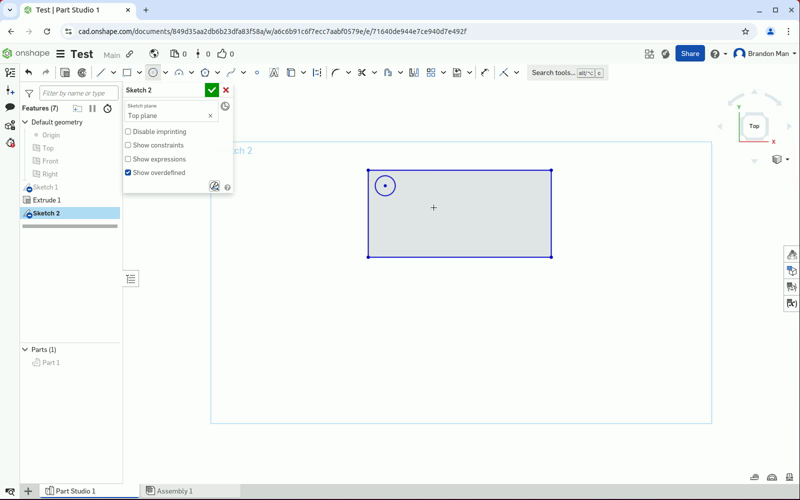
click(433, 207)
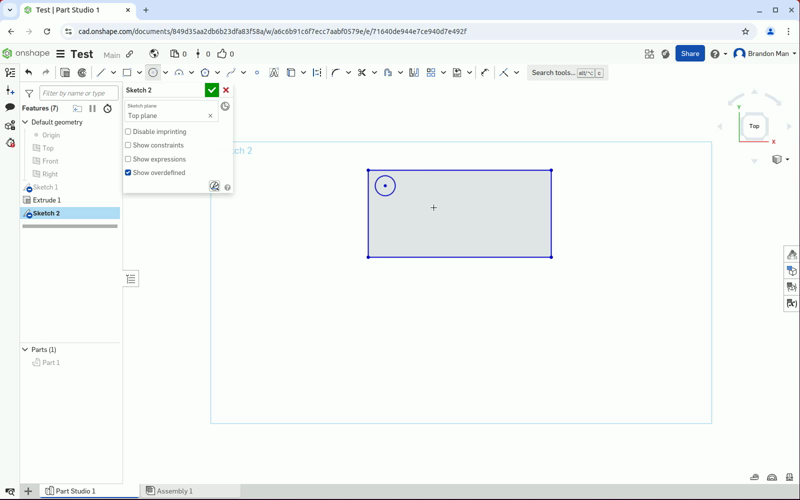
key_up(shift)
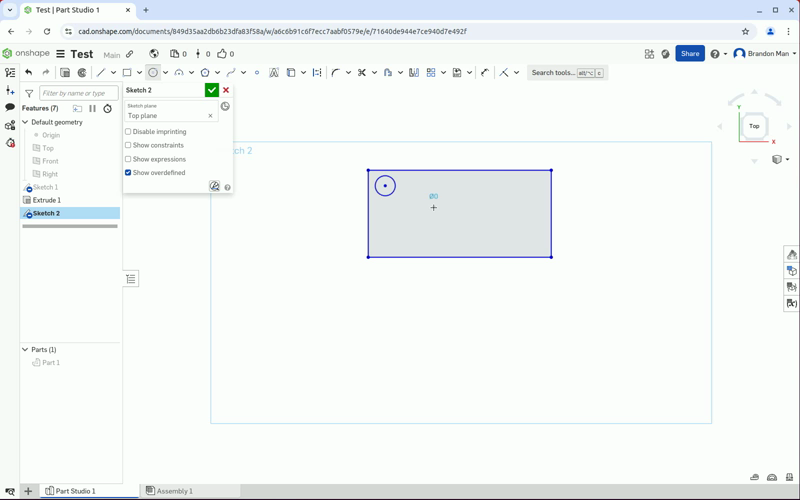
mouse_move(443, 207)
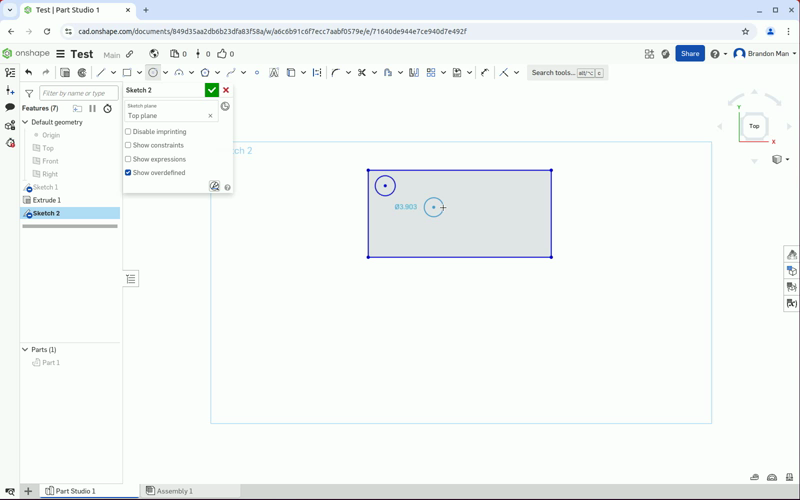
click(443, 207)
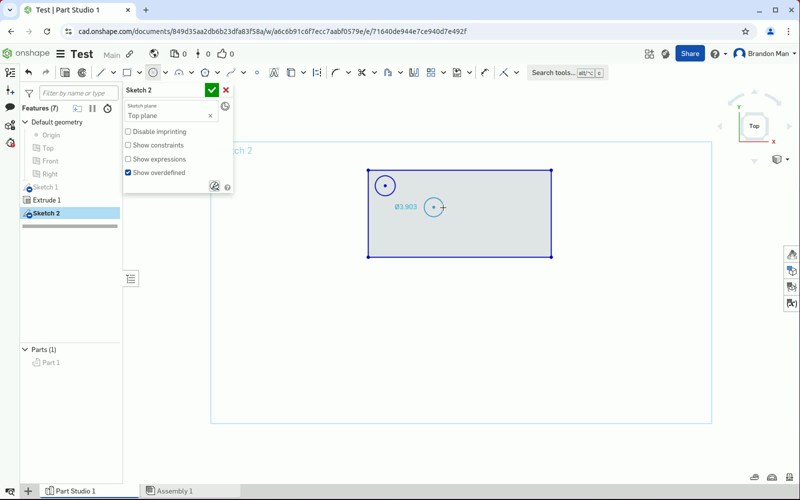
key(esc)
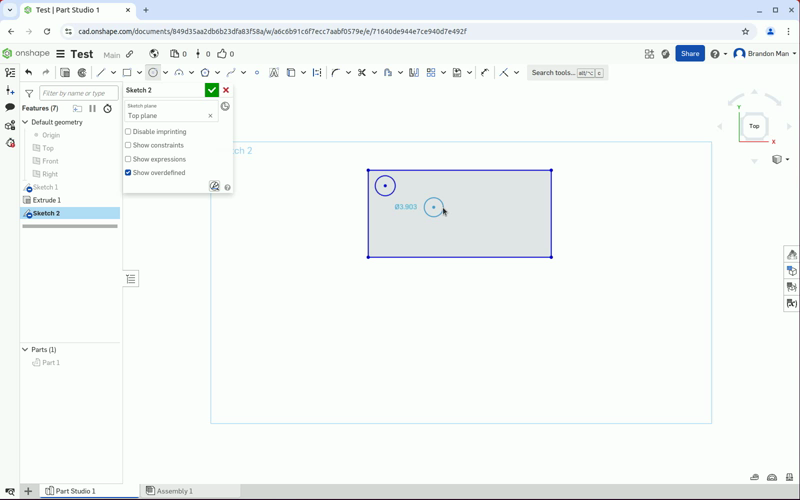
key(c)
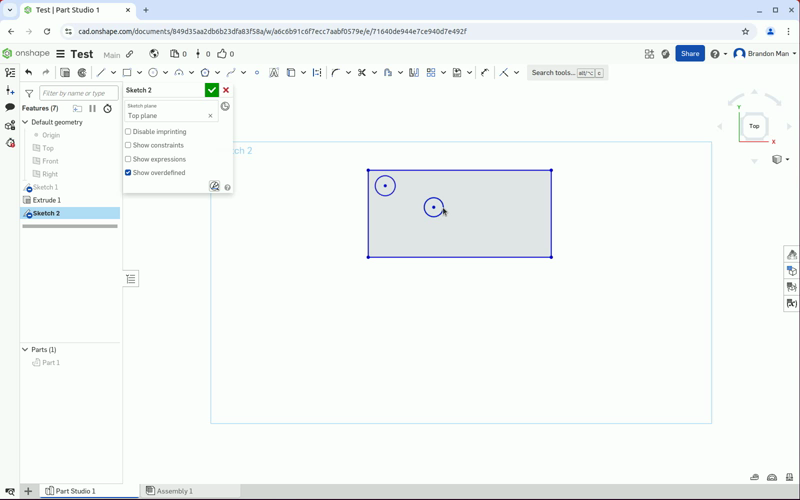
key_down(shift)
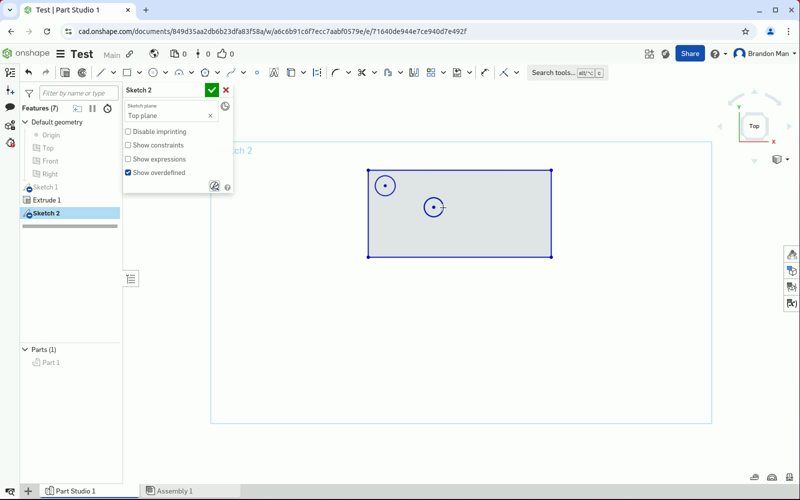
mouse_move(486, 185)
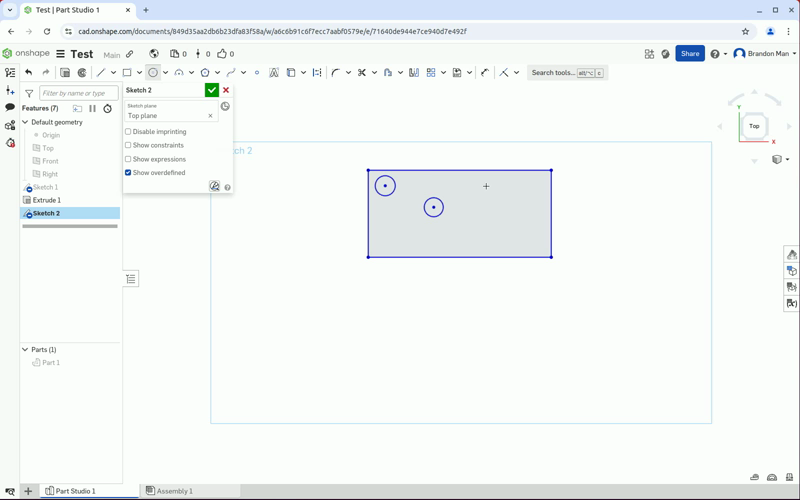
click(486, 185)
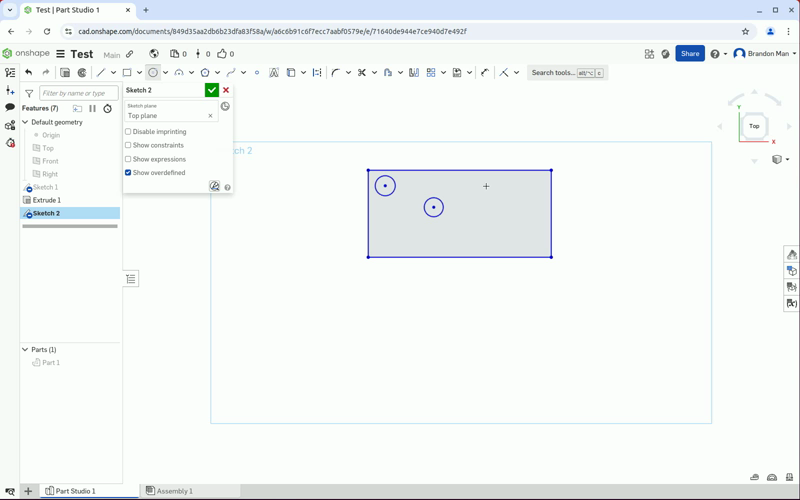
key_up(shift)
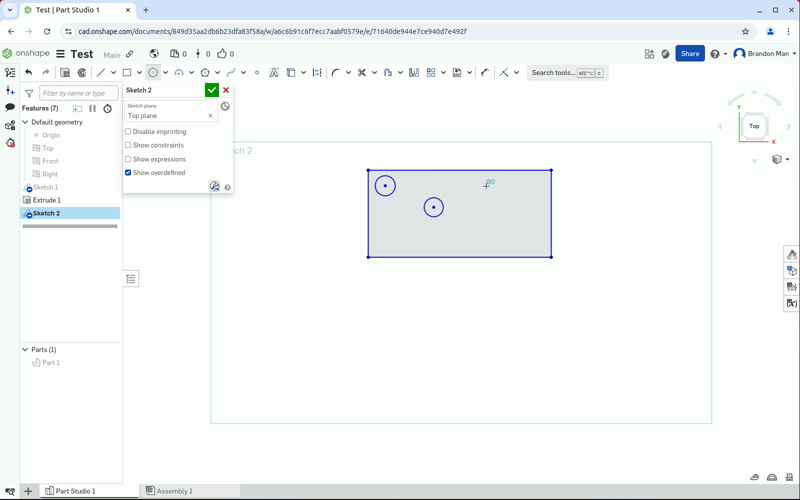
mouse_move(495, 185)
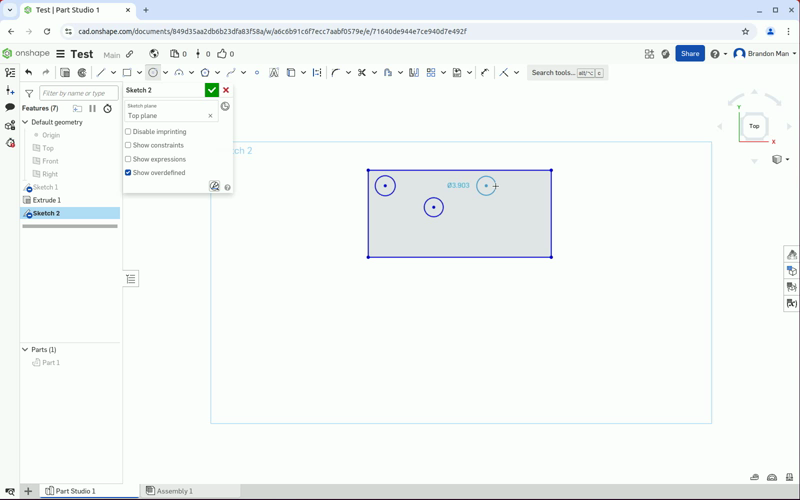
click(495, 185)
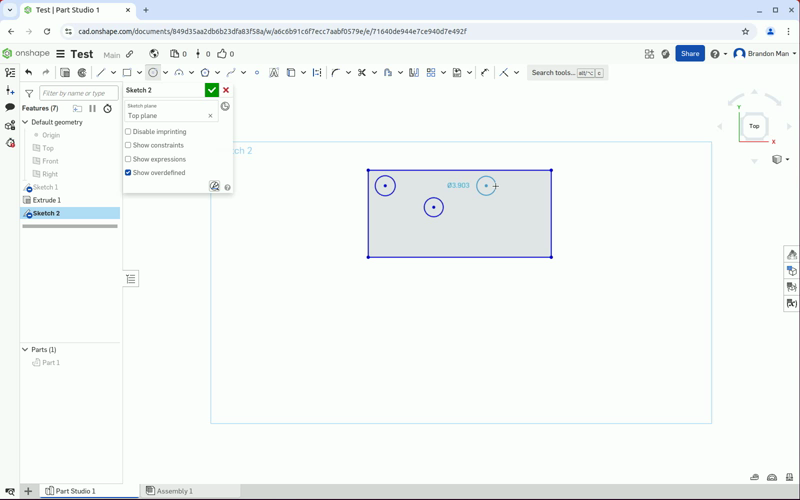
key(esc)
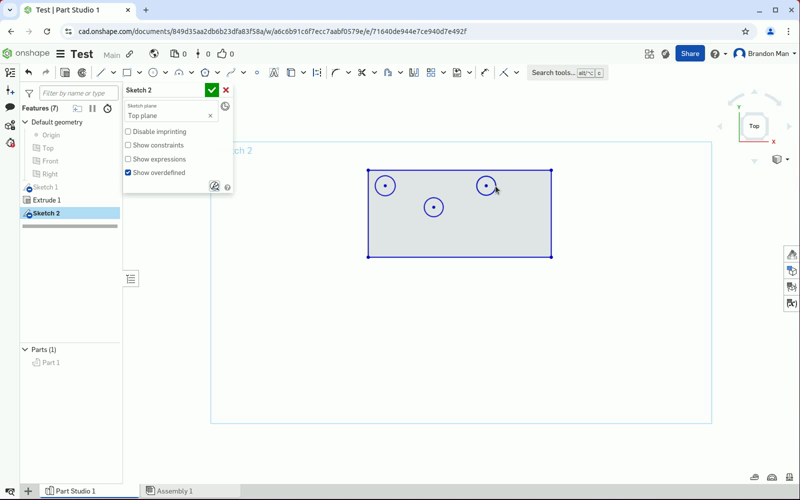
key(c)
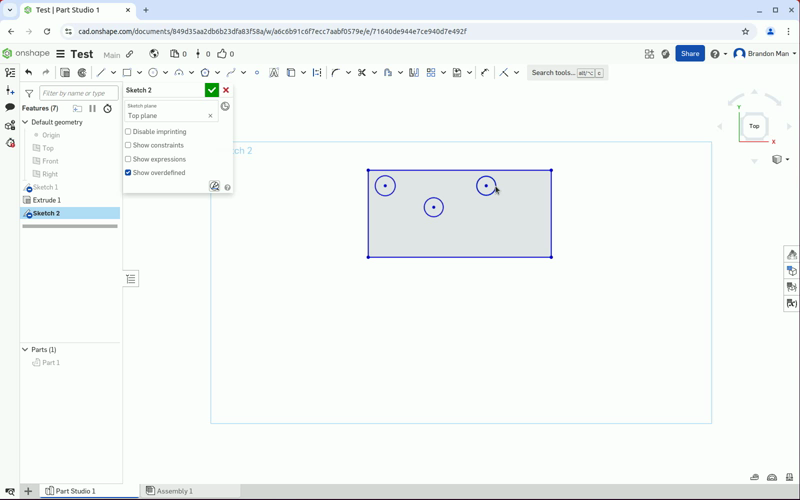
key_down(shift)
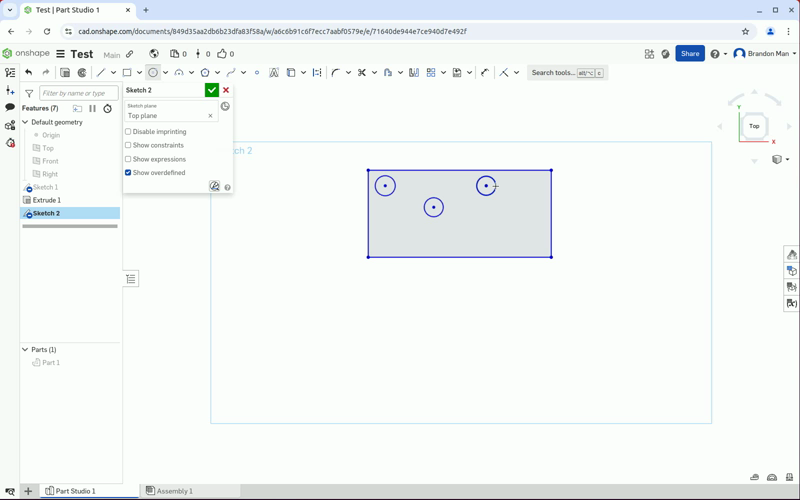
mouse_move(534, 207)
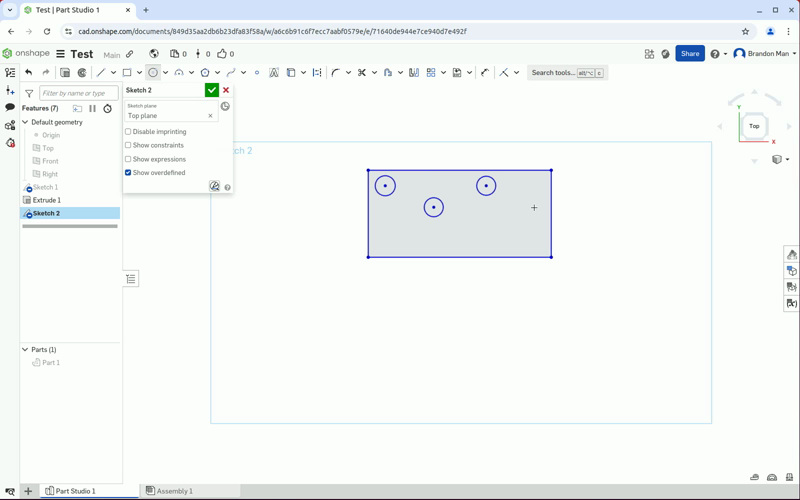
click(534, 207)
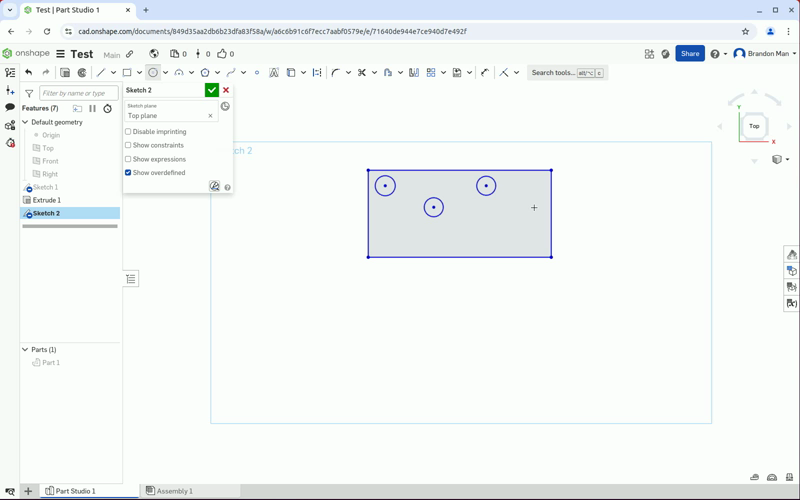
key_up(shift)
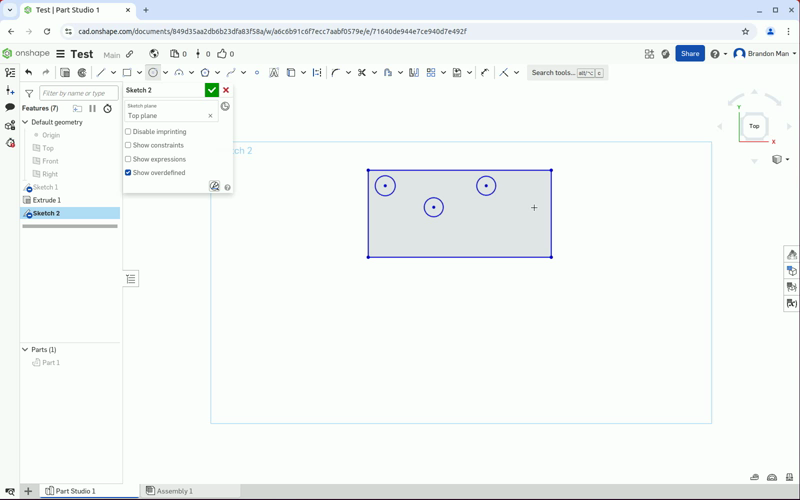
mouse_move(543, 207)
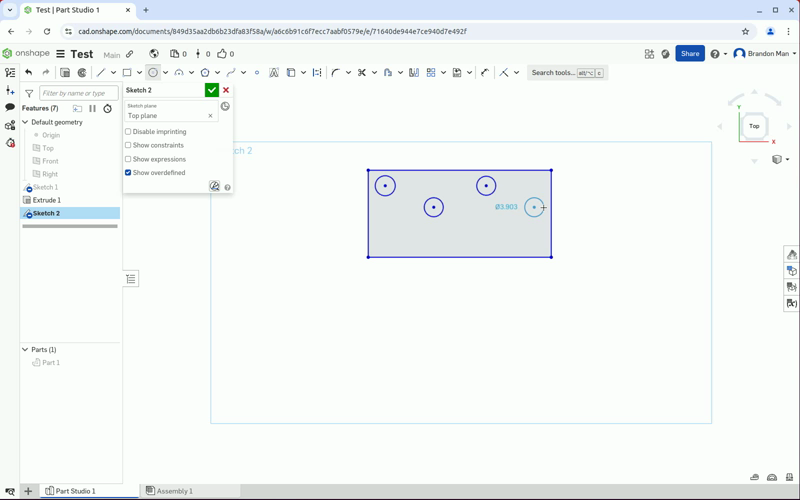
click(543, 207)
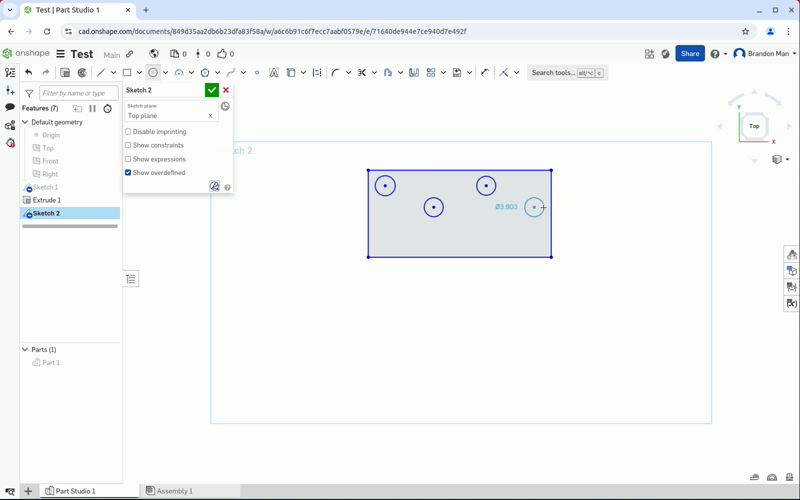
key(esc)
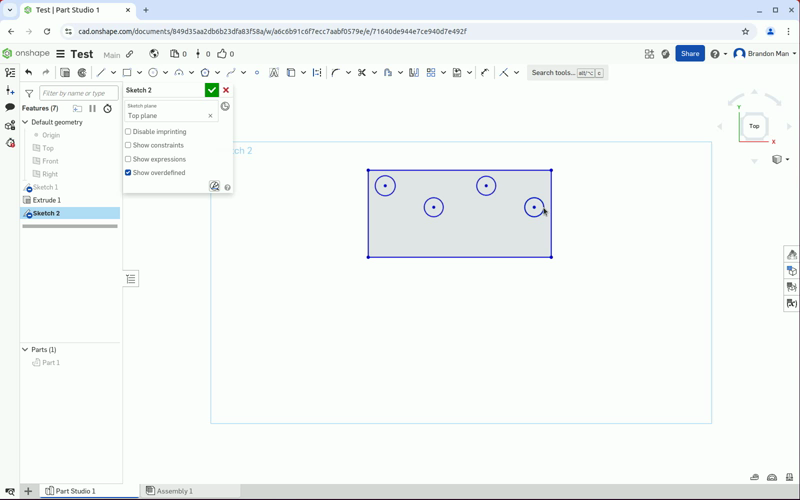
mouse_move(510, 221)
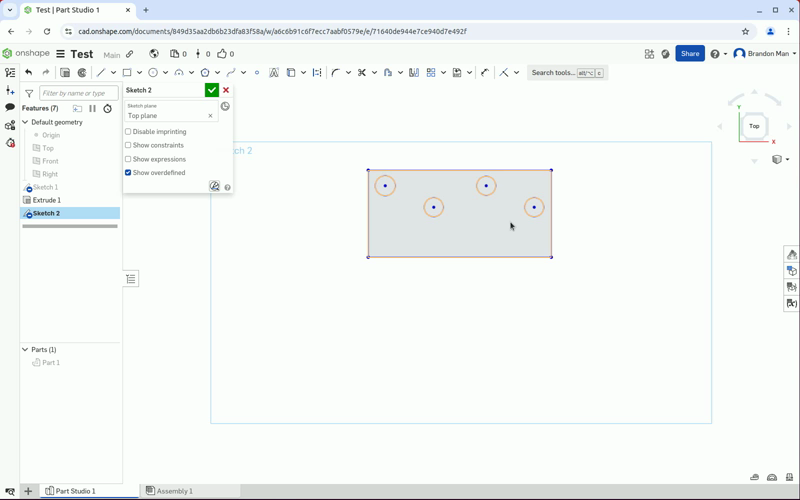
click(510, 221)
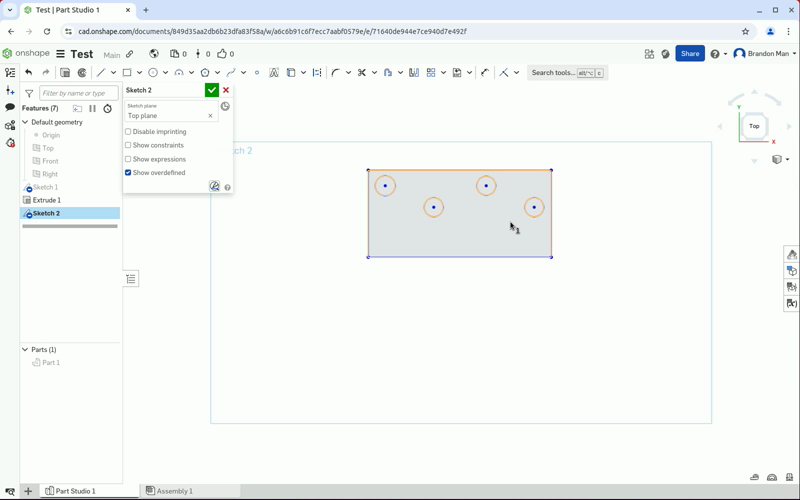
mouse_move(73, 352)
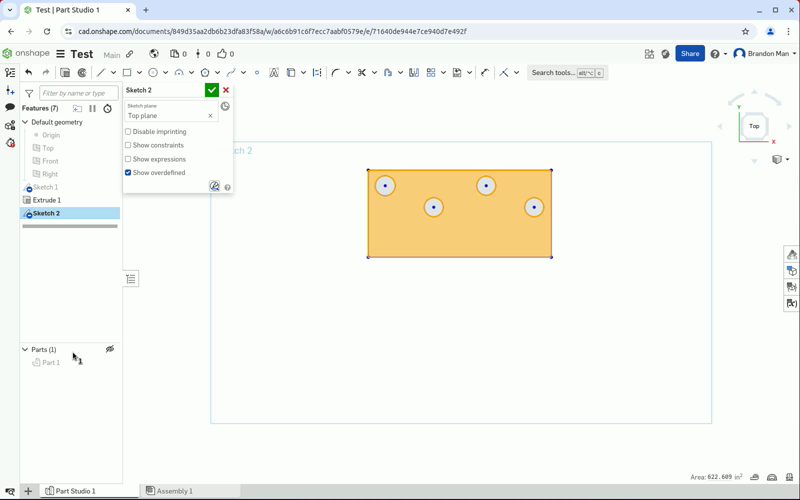
key(shift+y)
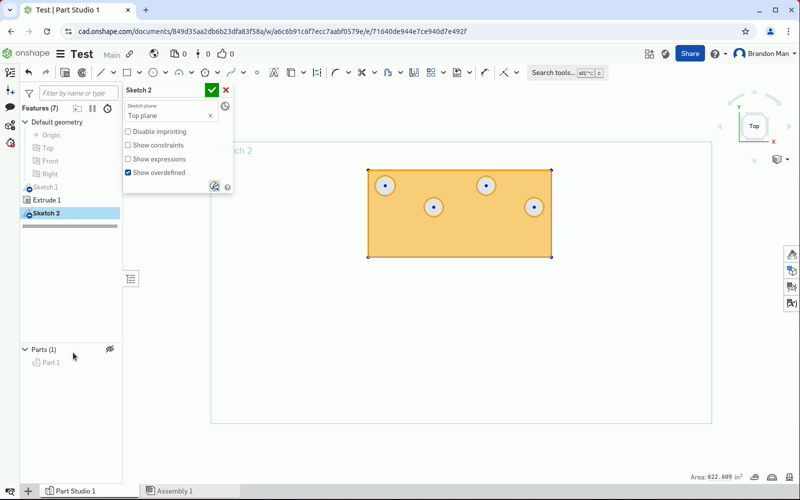
key(shift+e)
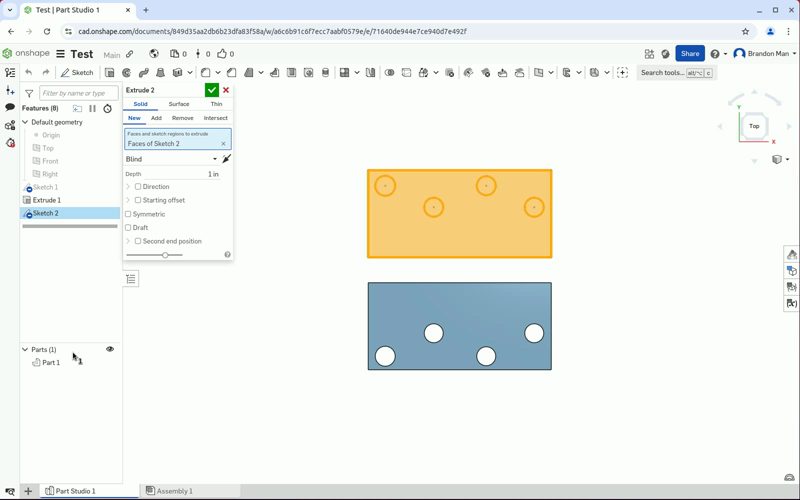
mouse_move(143, 106)
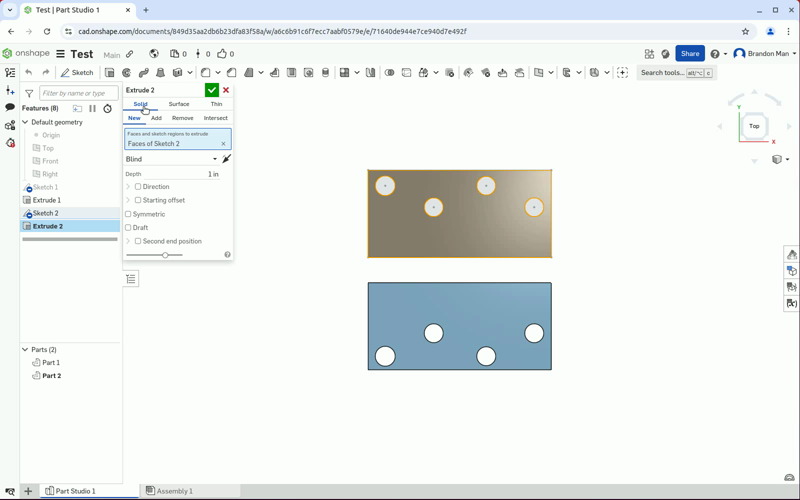
click(143, 106)
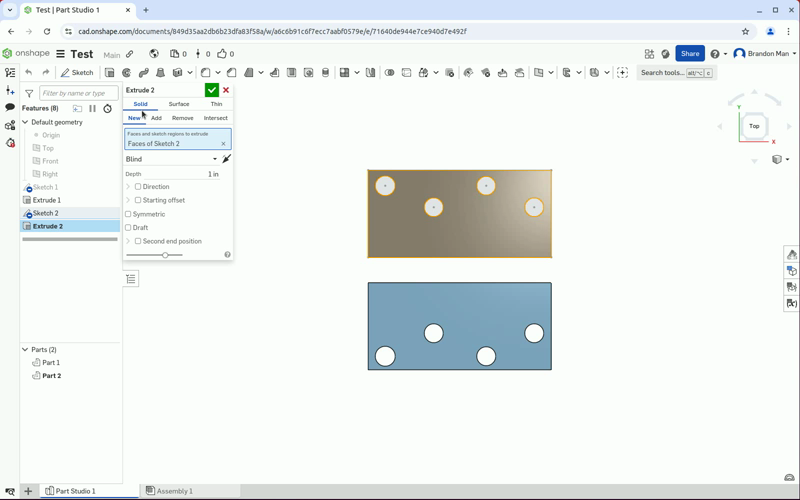
mouse_move(137, 120)
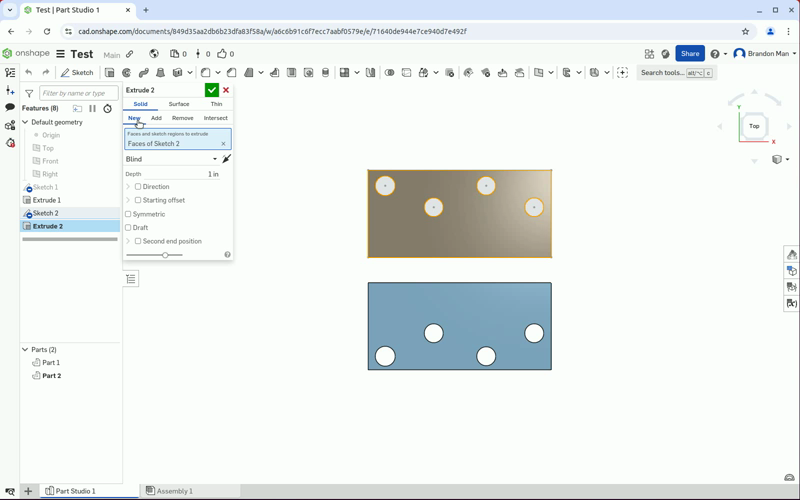
click(137, 120)
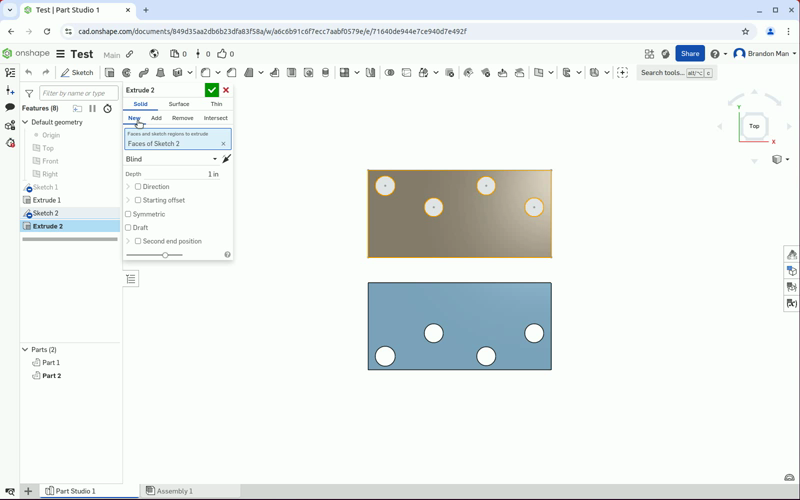
key(tab, 4)
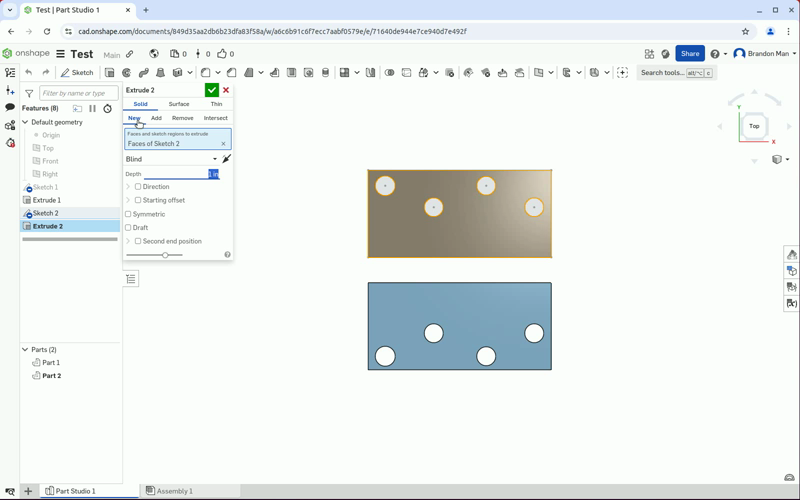
text(1.444)
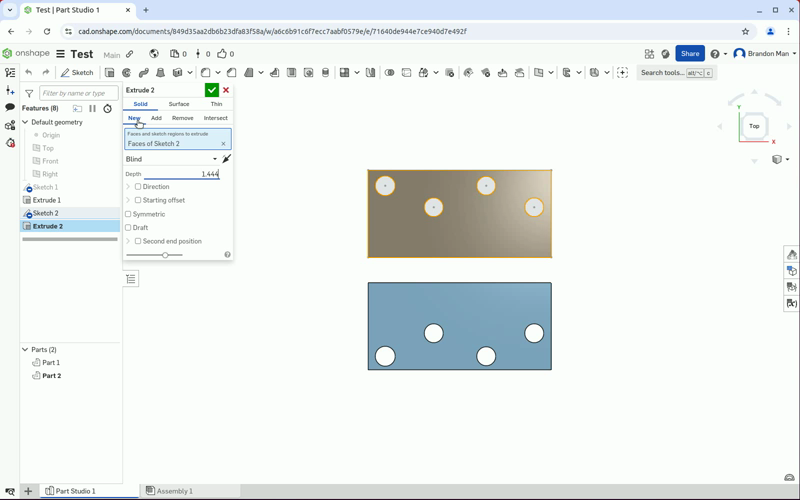
key(enter)
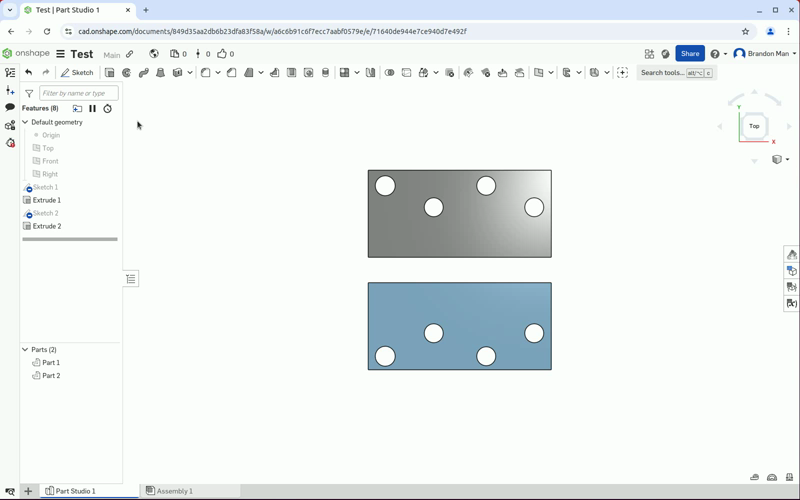
key(shift+h)
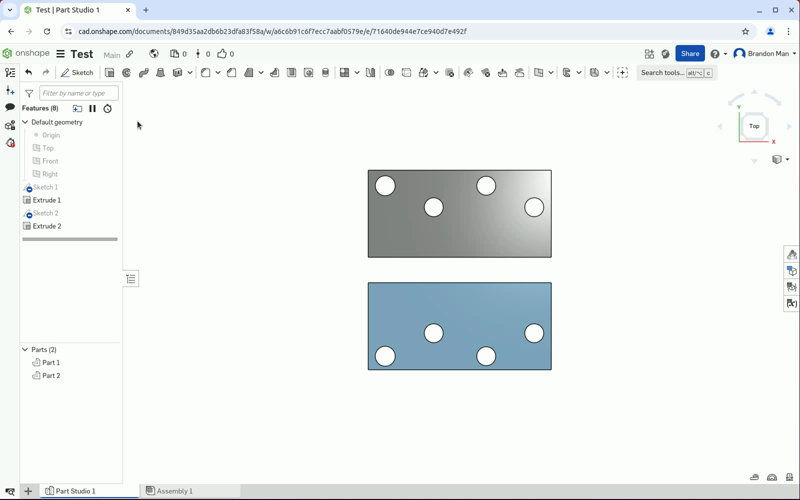
key(shift+h)
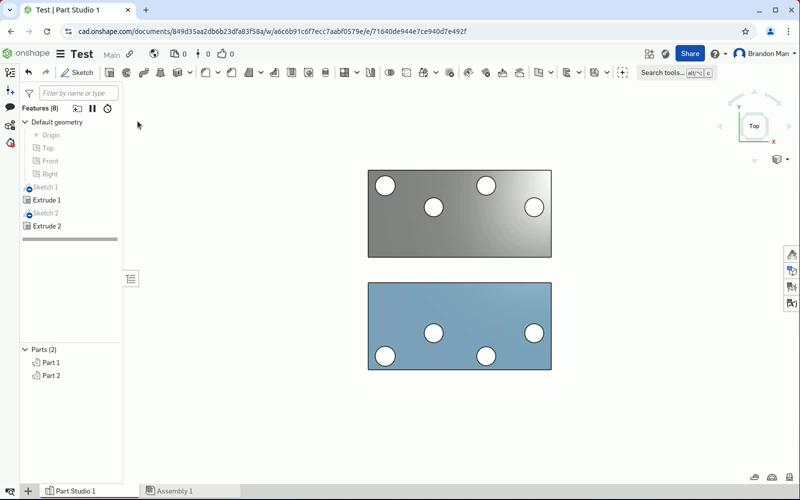
mouse_move(73, 189)
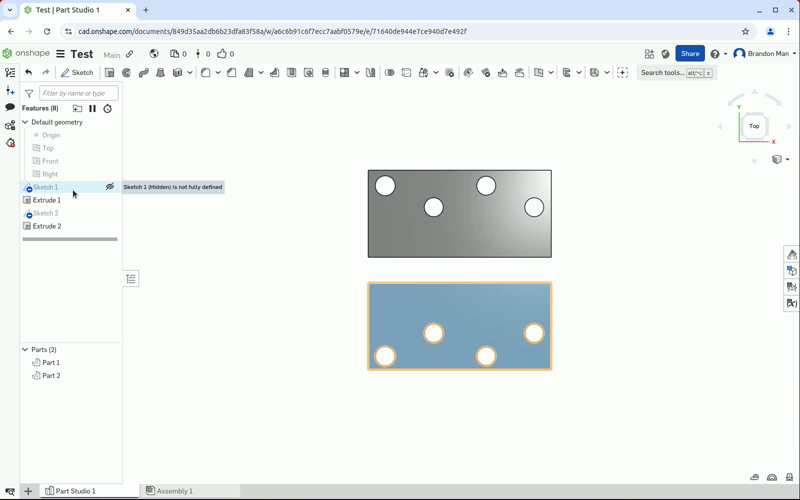
click(73, 189)
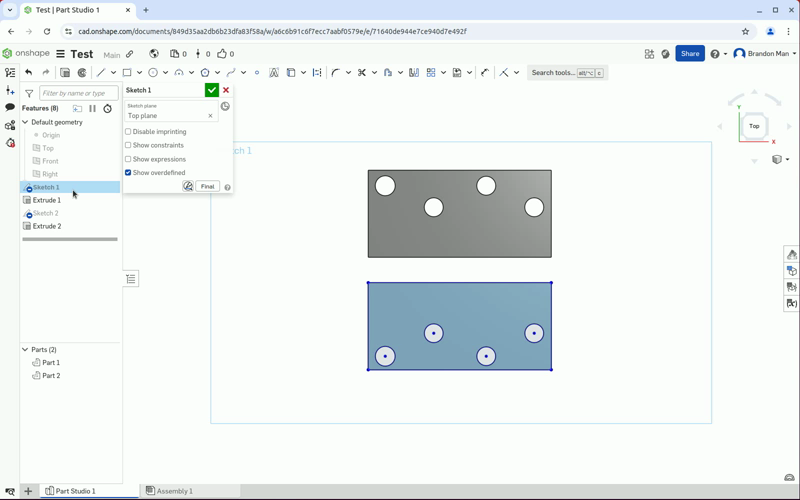
mouse_move(229, 92)
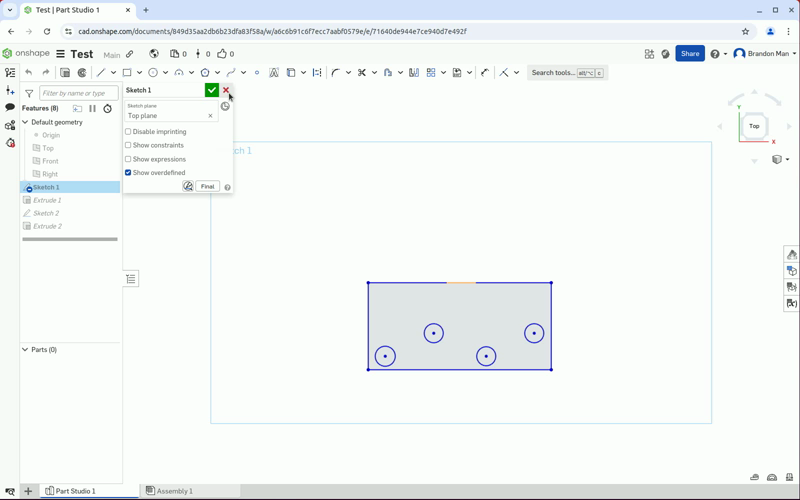
click(229, 92)
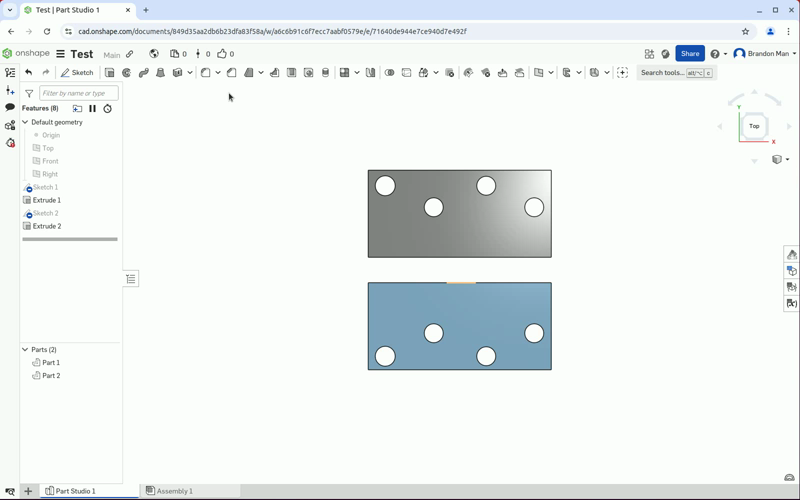
mouse_move(73, 352)
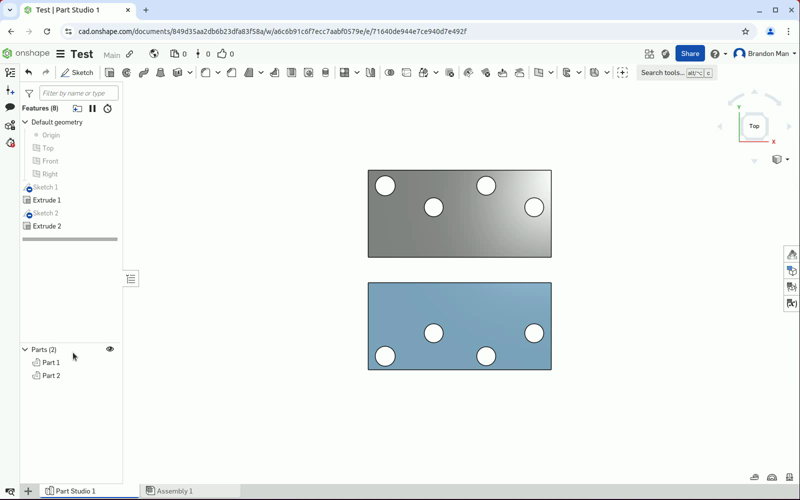
key(y)
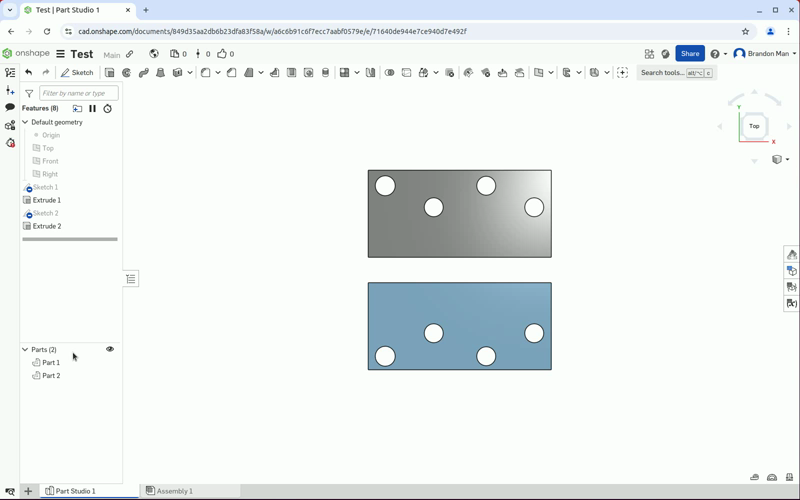
key(shift+p)
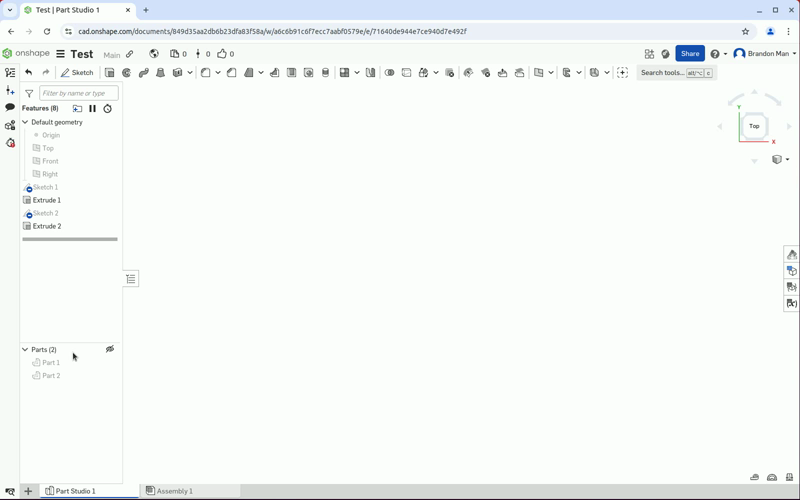
key(space)
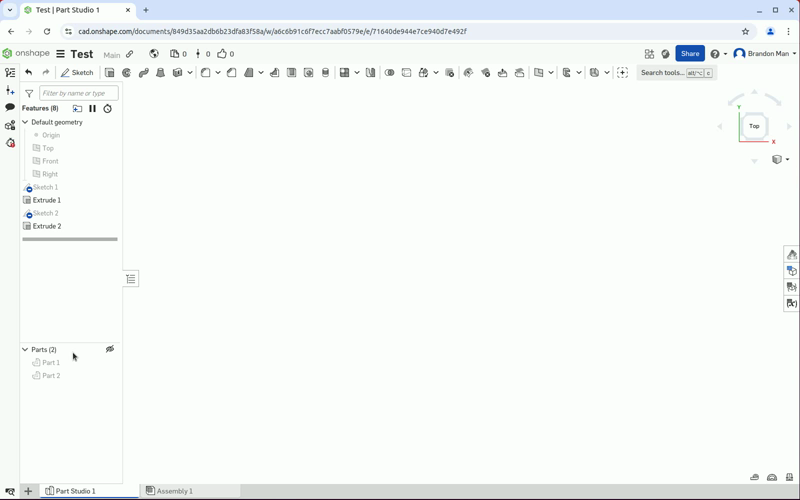
key_down(shift)
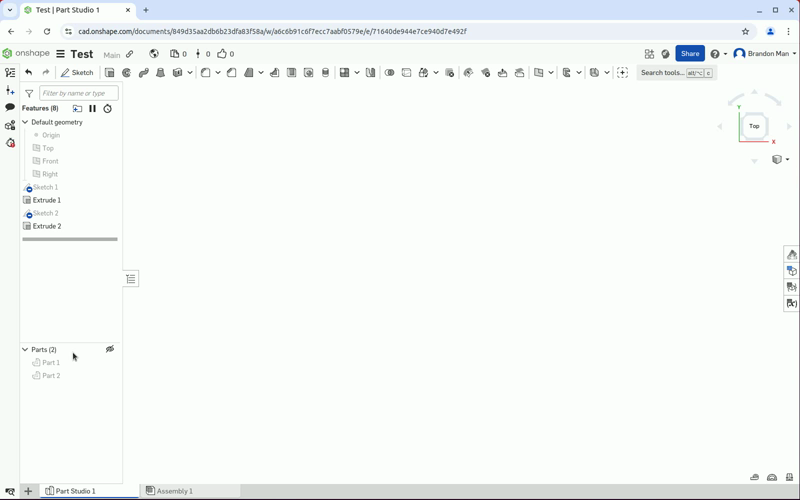
key(up)
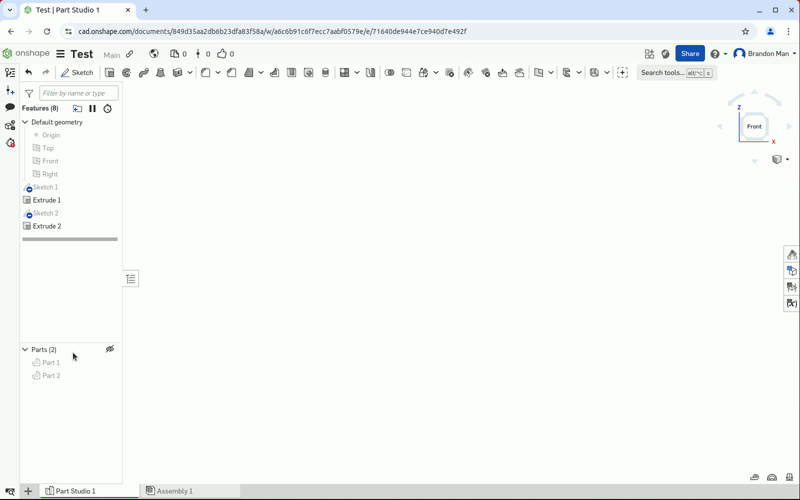
key_up(shift)
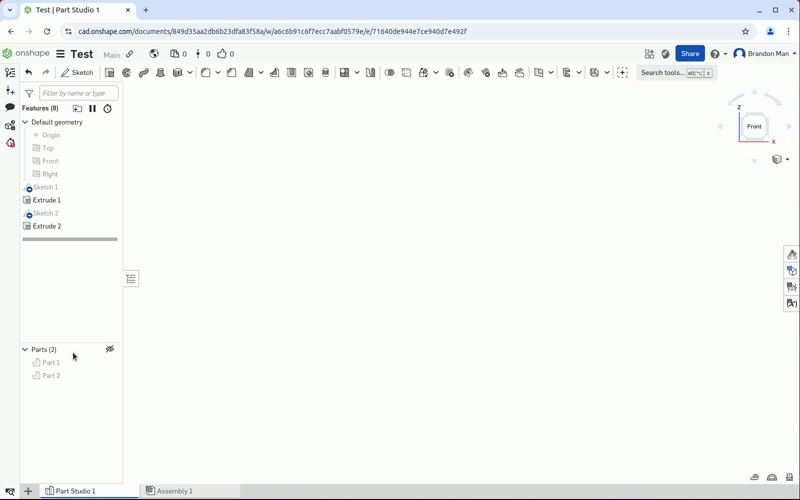
key(space)
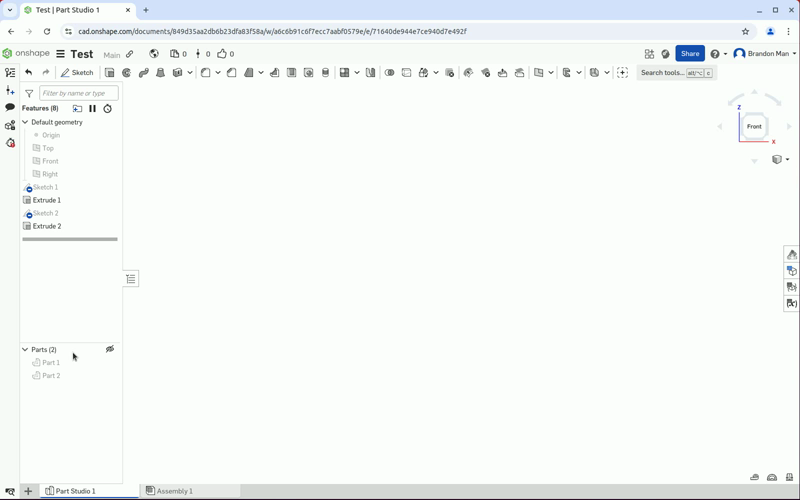
key_down(shift)
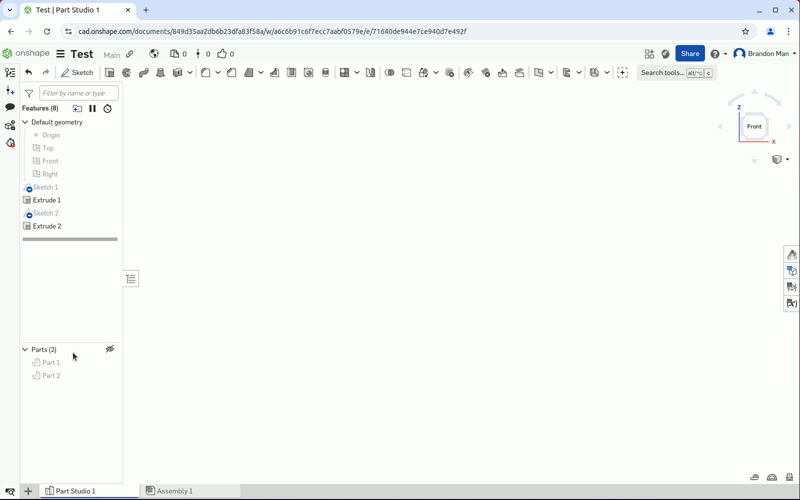
key(left)
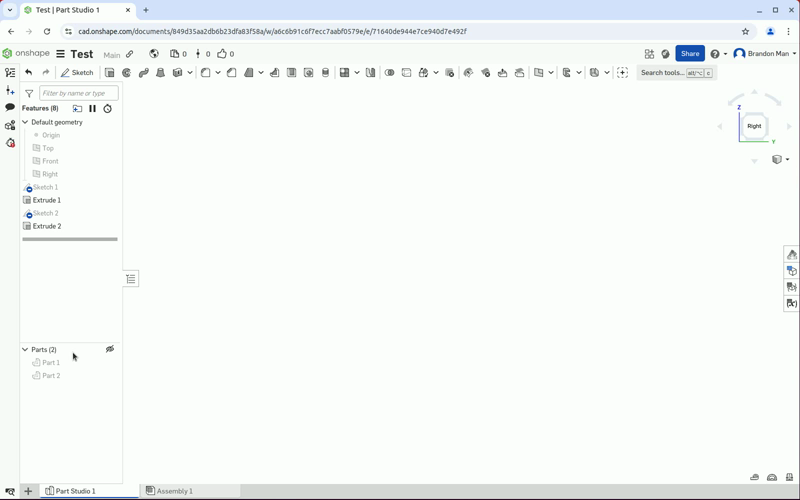
key_up(shift)
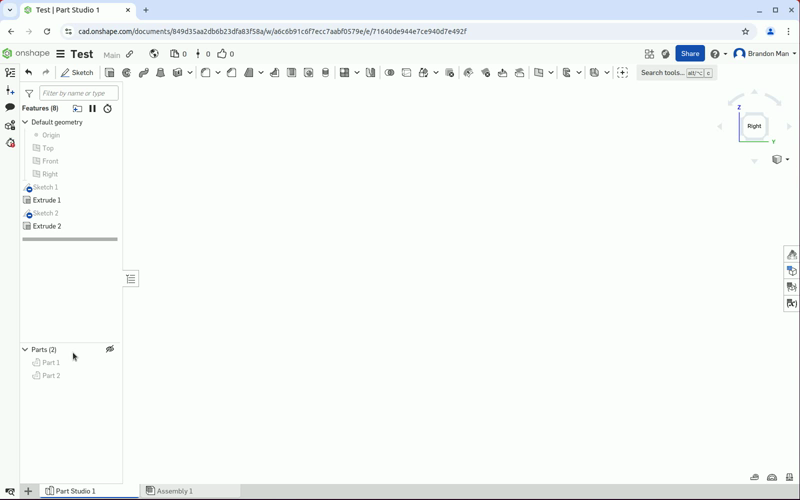
mouse_move(73, 352)
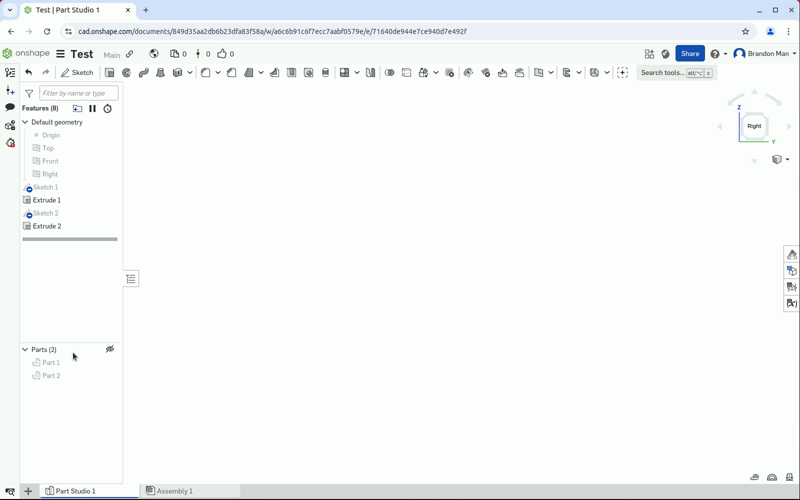
key(shift+y)
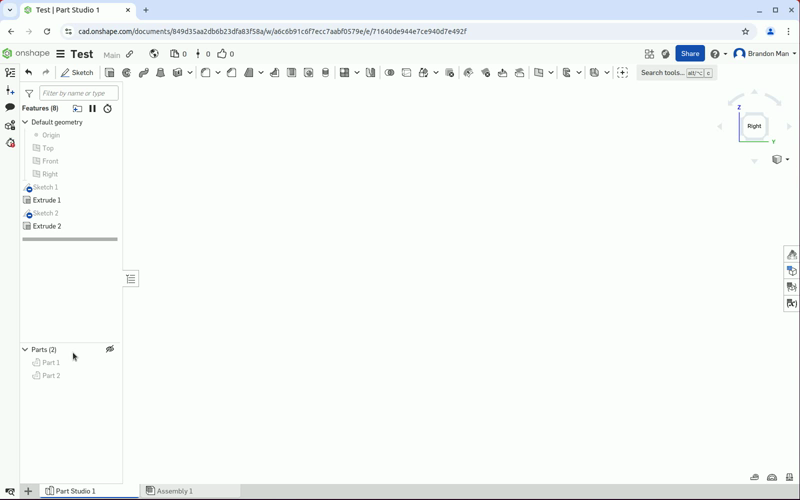
key(shift+s)
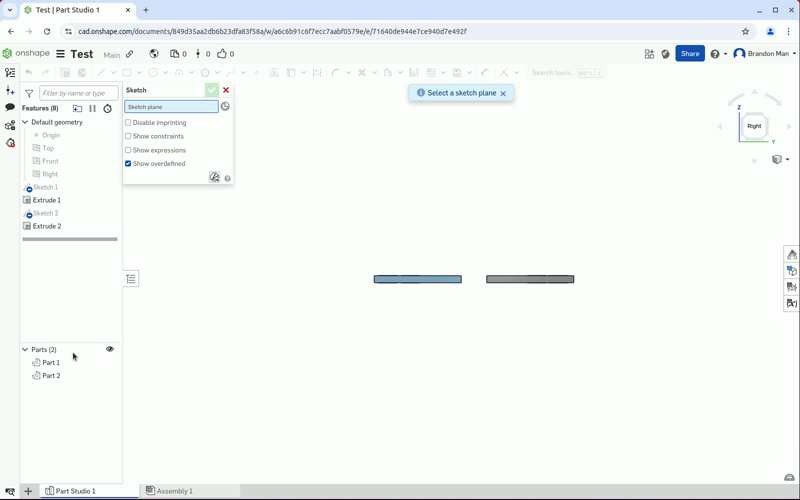
mouse_move(73, 176)
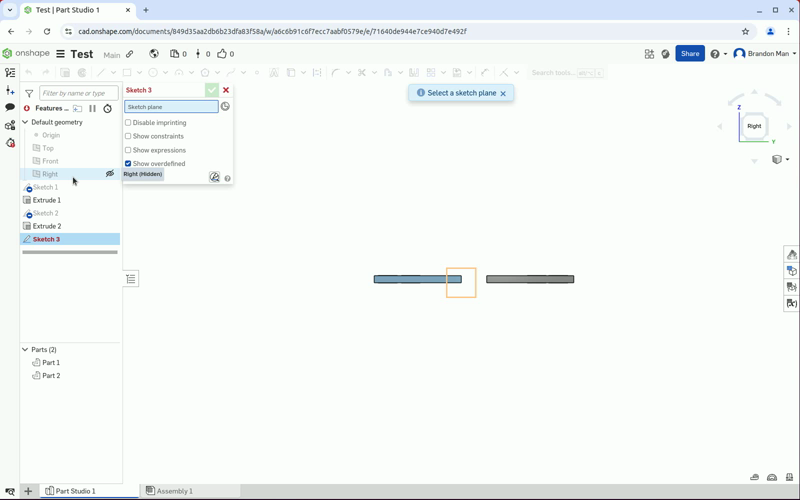
click(73, 176)
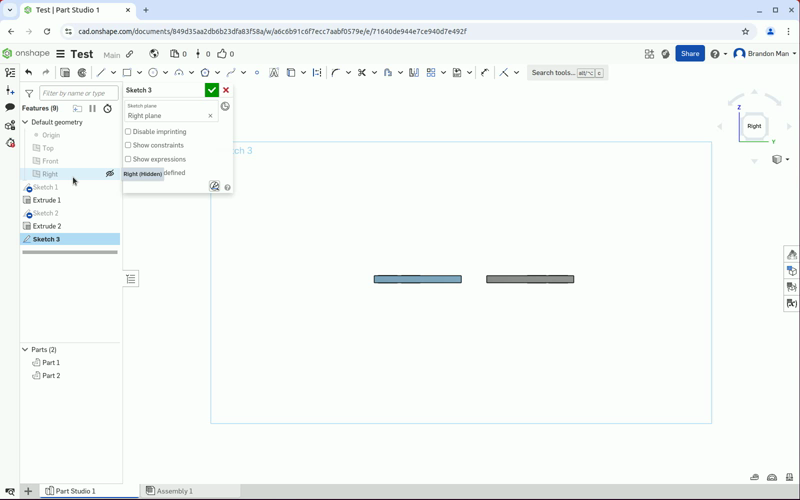
mouse_move(73, 352)
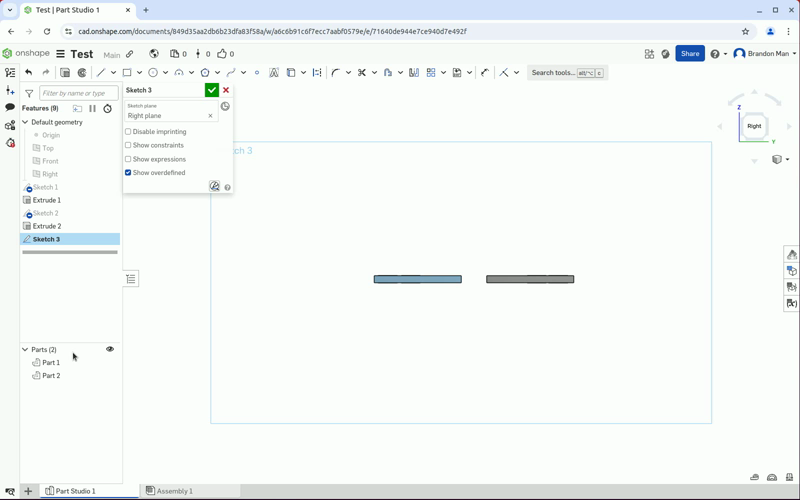
key(y)
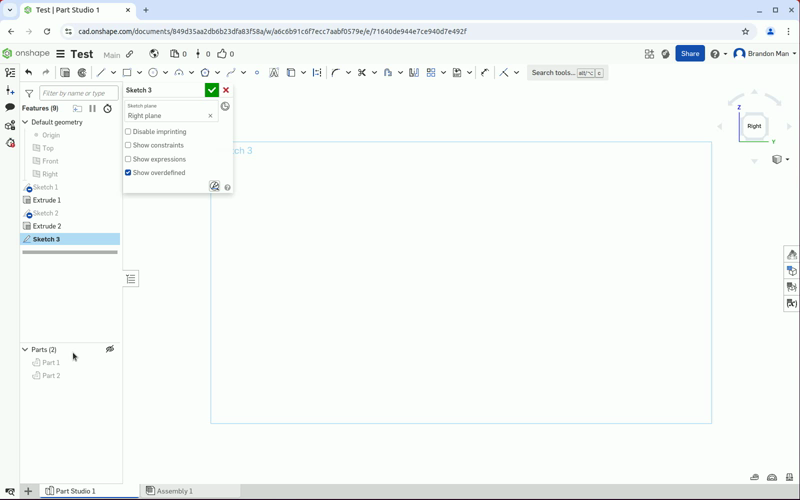
key(c)
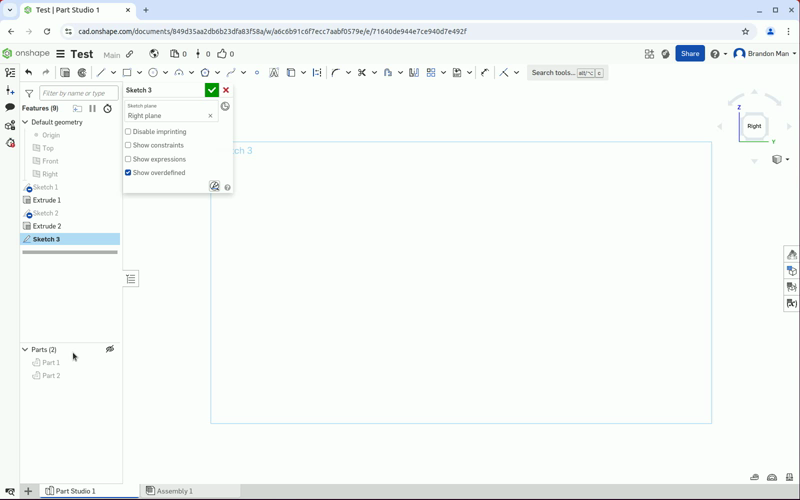
key_down(shift)
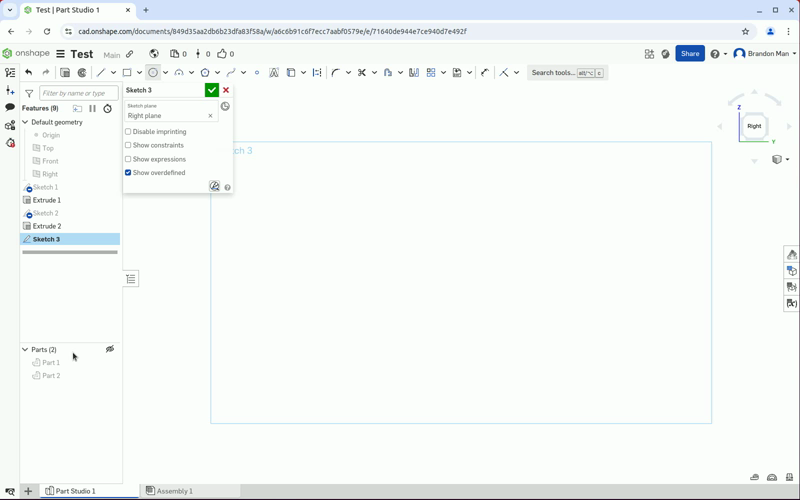
mouse_move(474, 272)
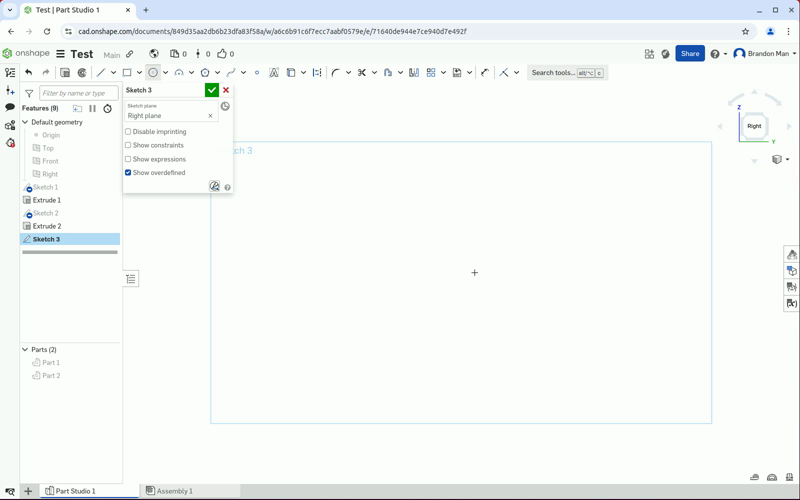
click(474, 272)
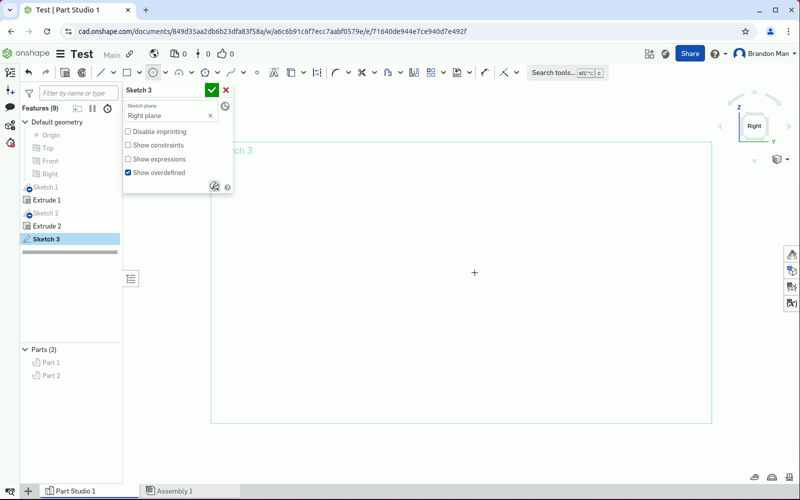
key_up(shift)
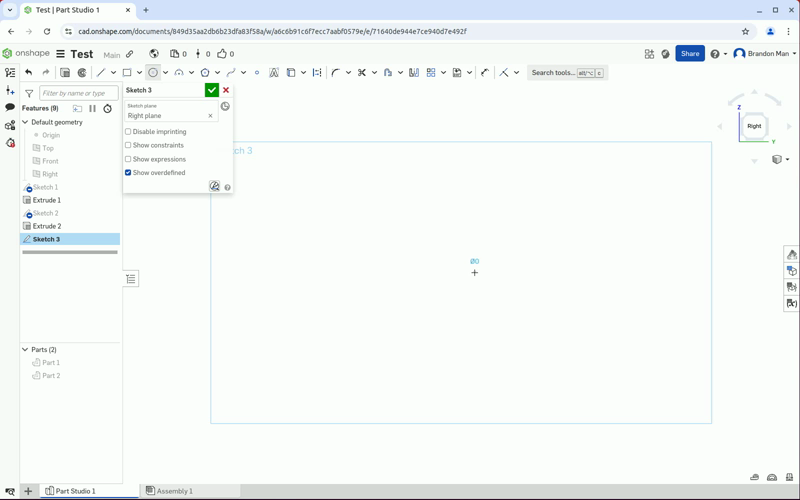
mouse_move(486, 272)
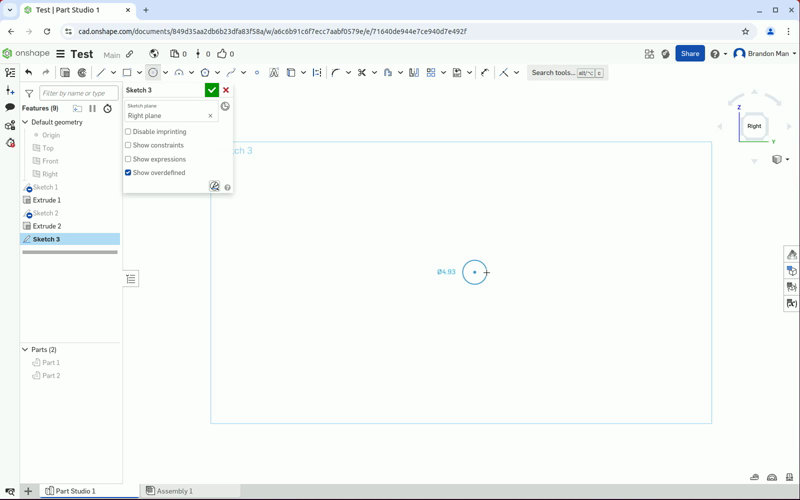
click(486, 272)
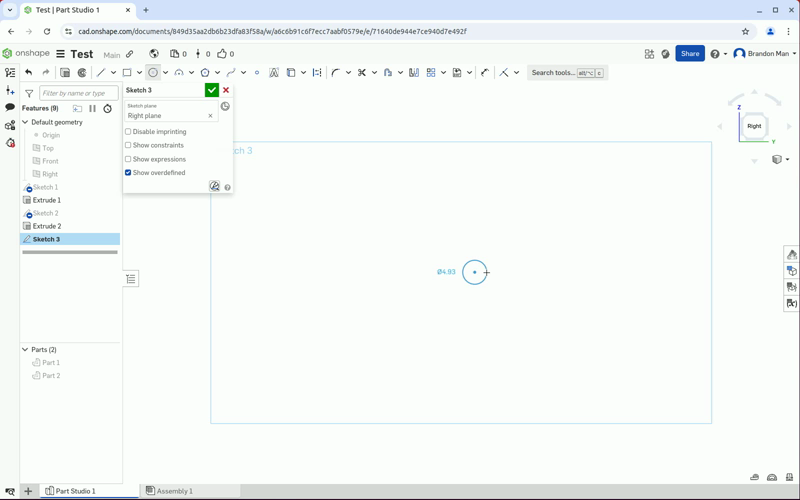
key(esc)
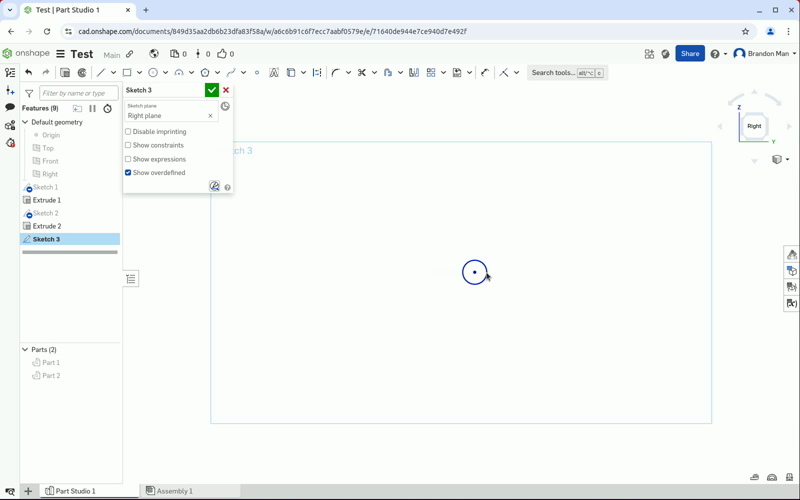
mouse_move(478, 271)
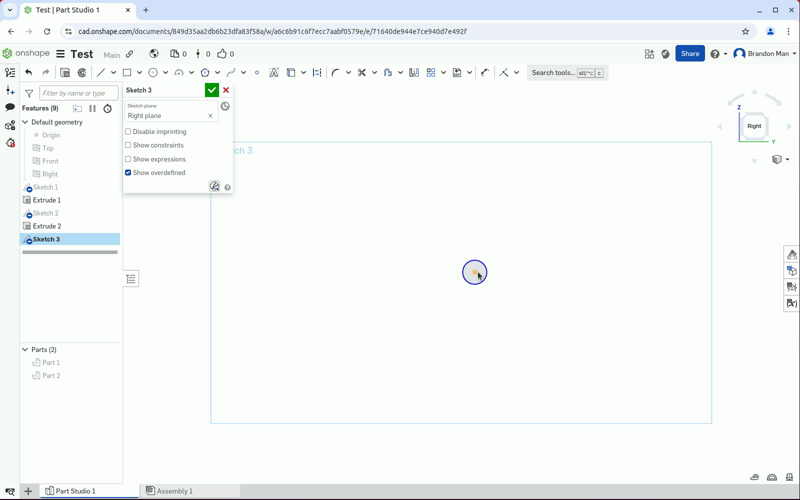
scroll(6)
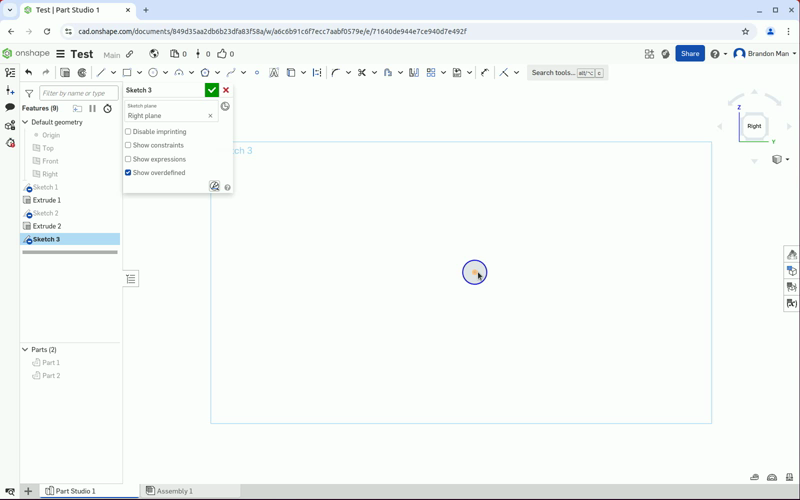
scroll(6)
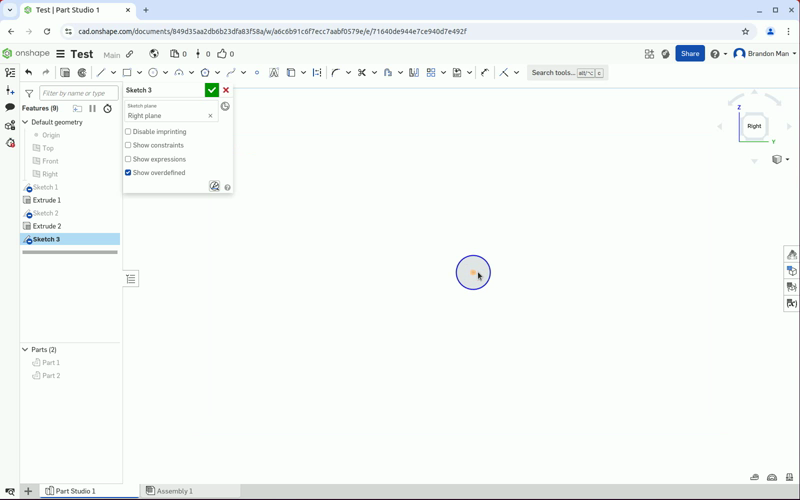
scroll(6)
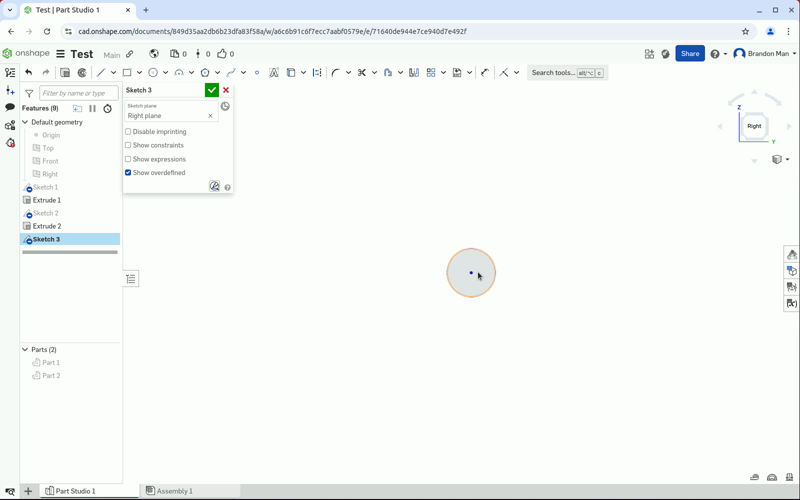
scroll(6)
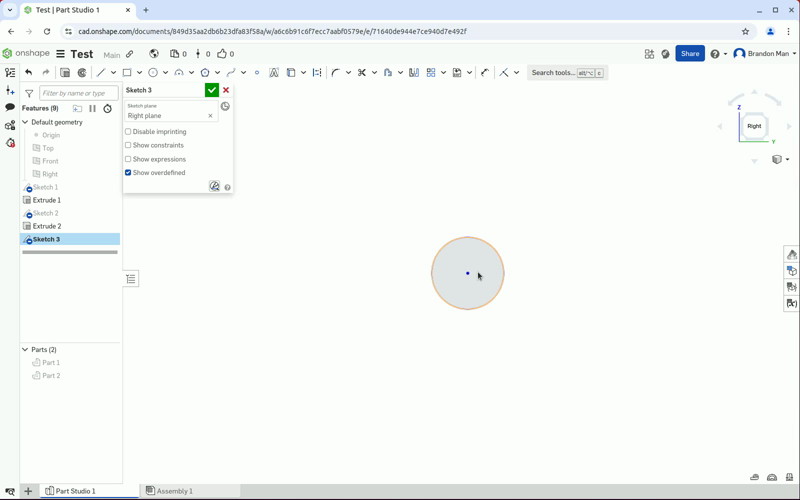
scroll(6)
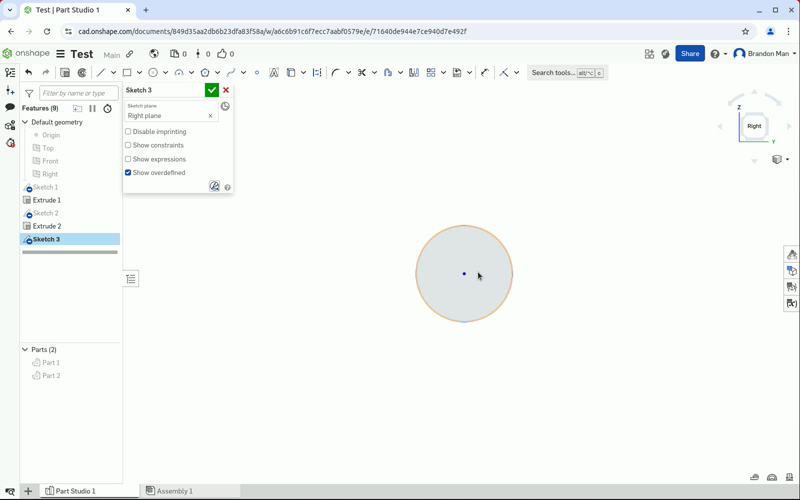
scroll(6)
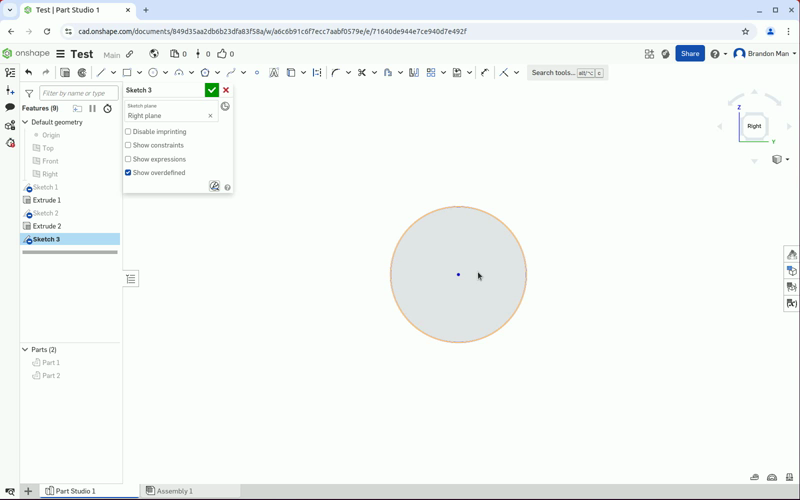
scroll(6)
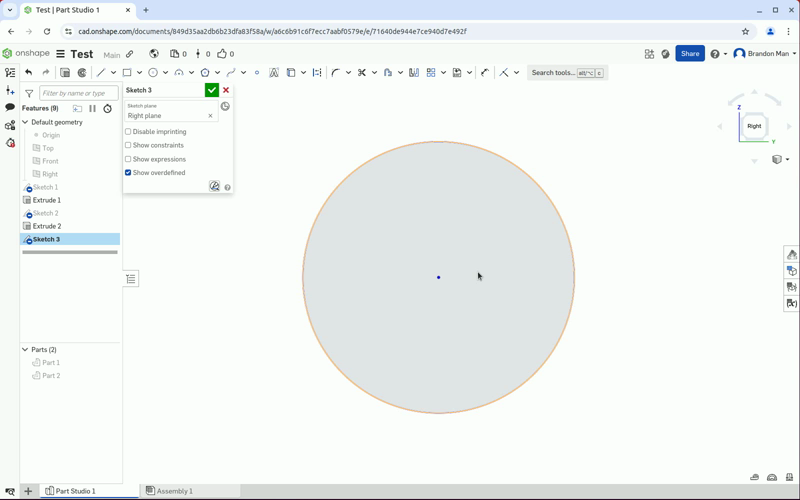
click(478, 271)
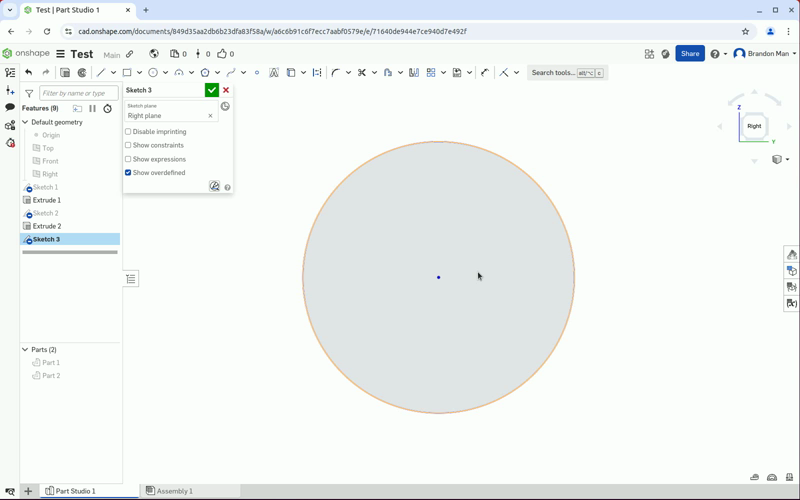
scroll(-6)
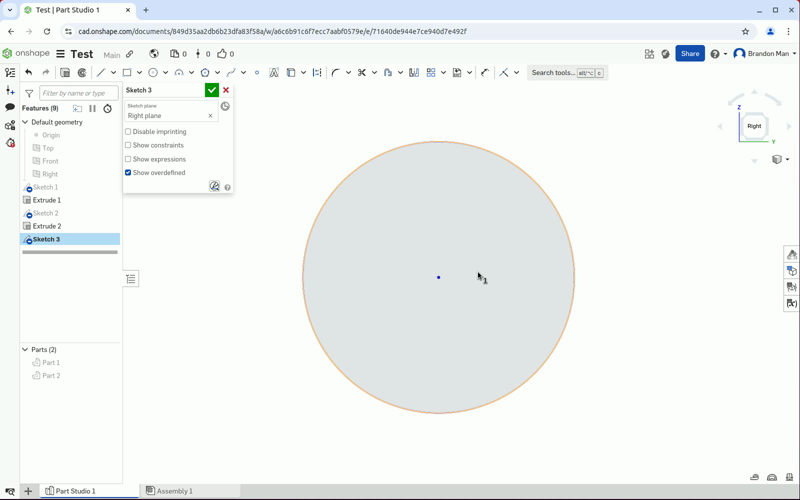
scroll(-6)
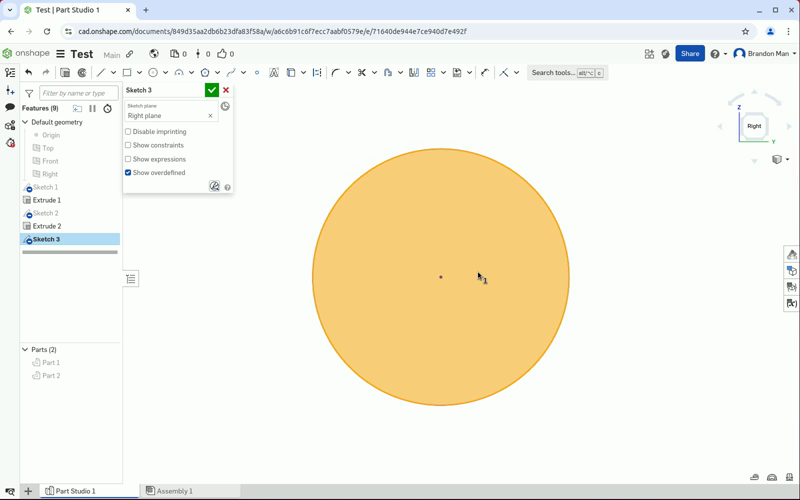
scroll(-6)
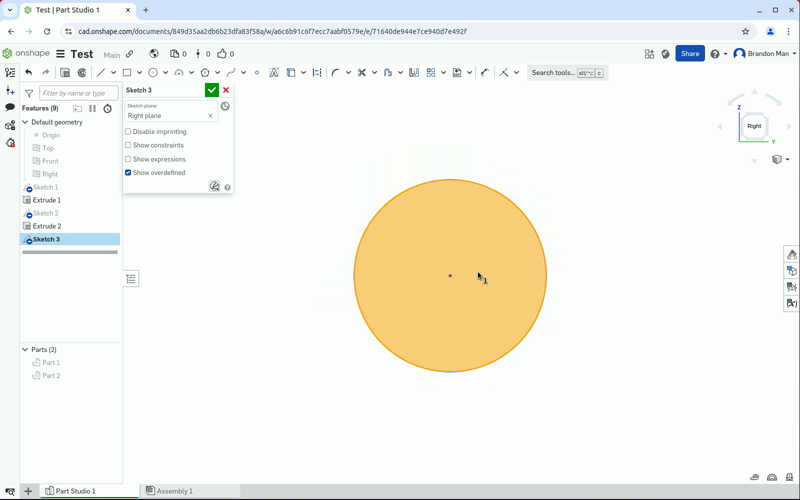
scroll(-6)
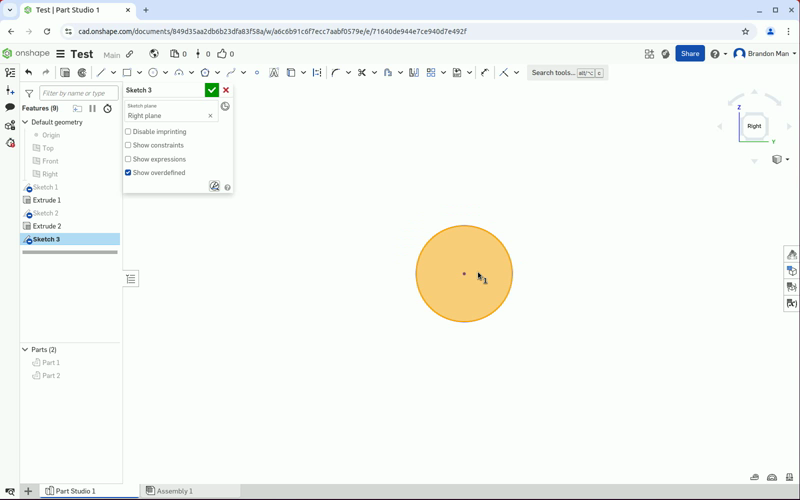
scroll(-6)
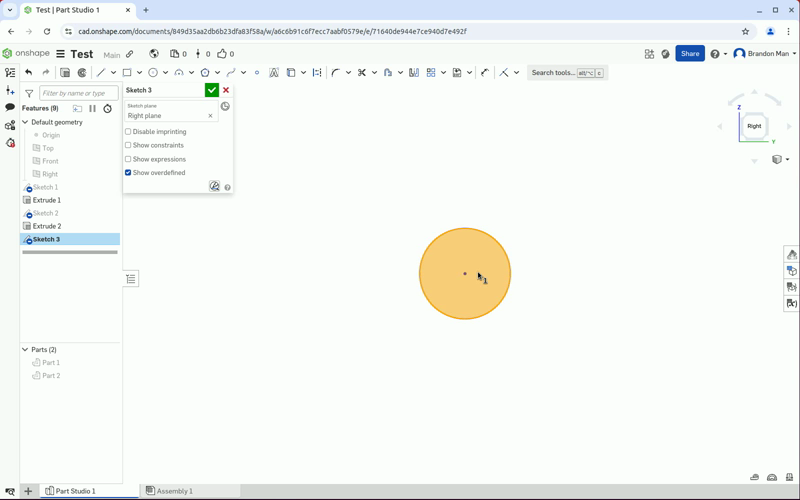
scroll(-6)
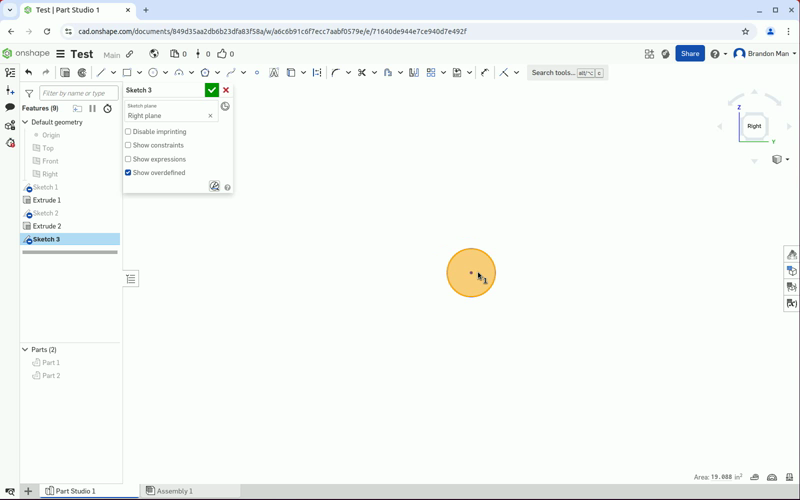
scroll(-6)
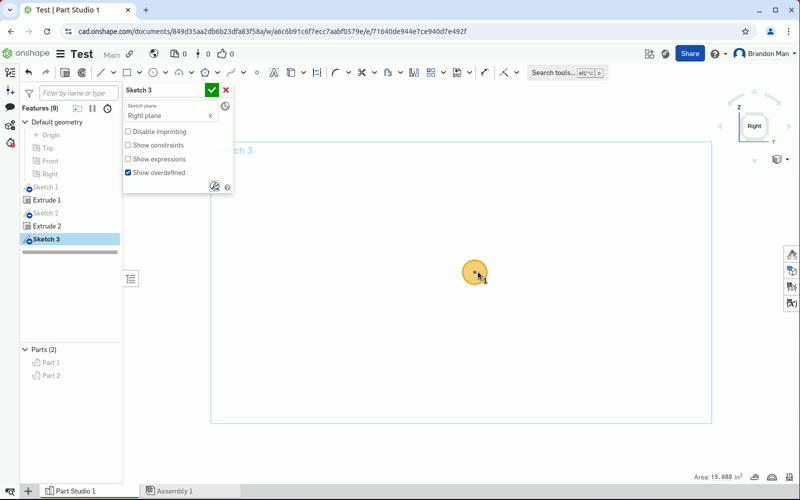
mouse_move(73, 352)
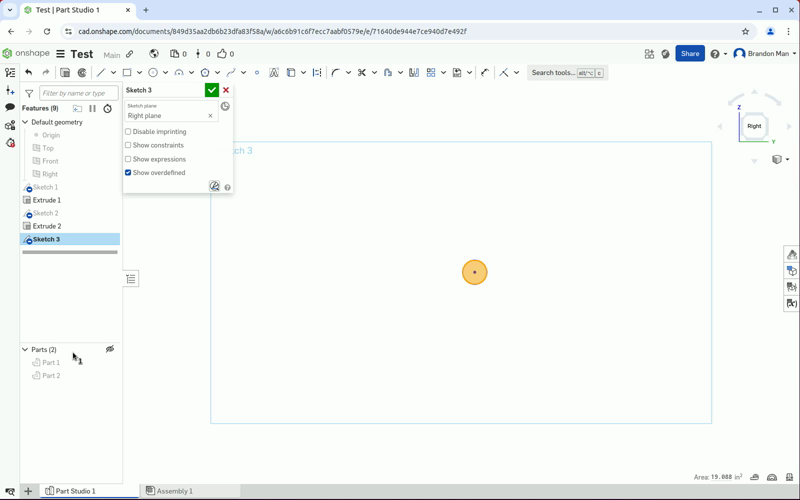
key(shift+y)
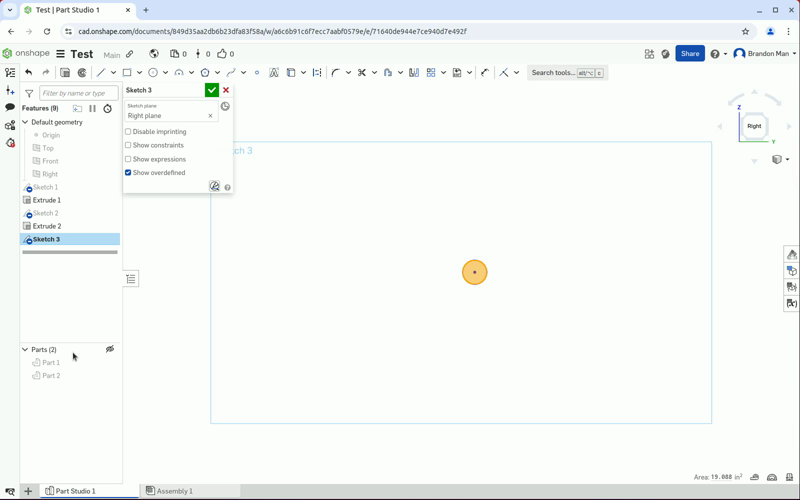
key(shift+e)
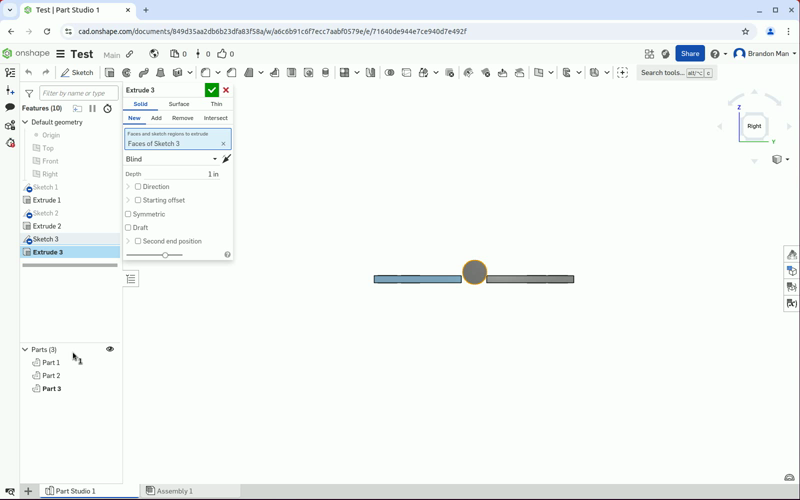
mouse_move(143, 106)
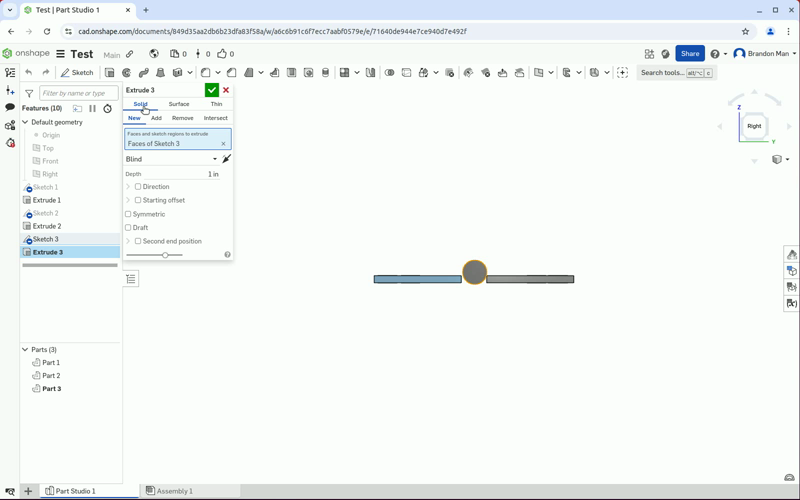
click(143, 106)
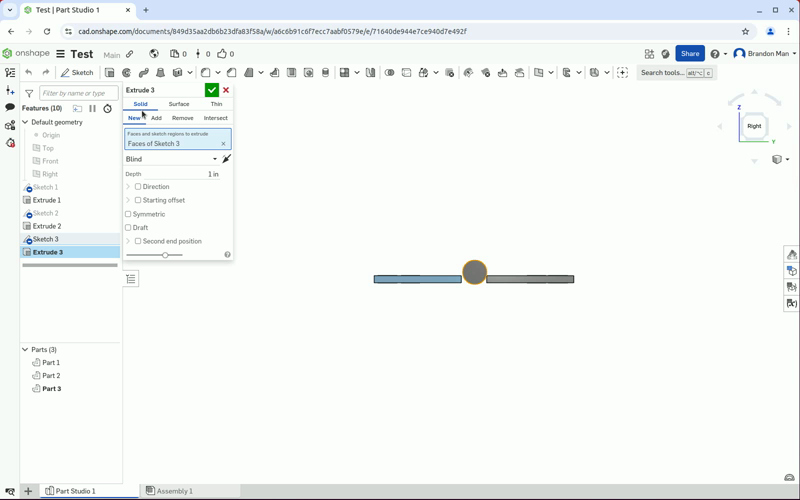
mouse_move(137, 120)
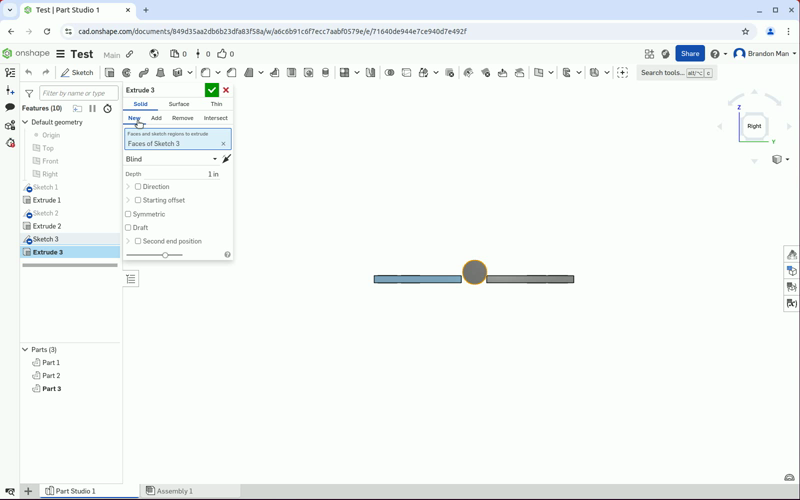
click(137, 120)
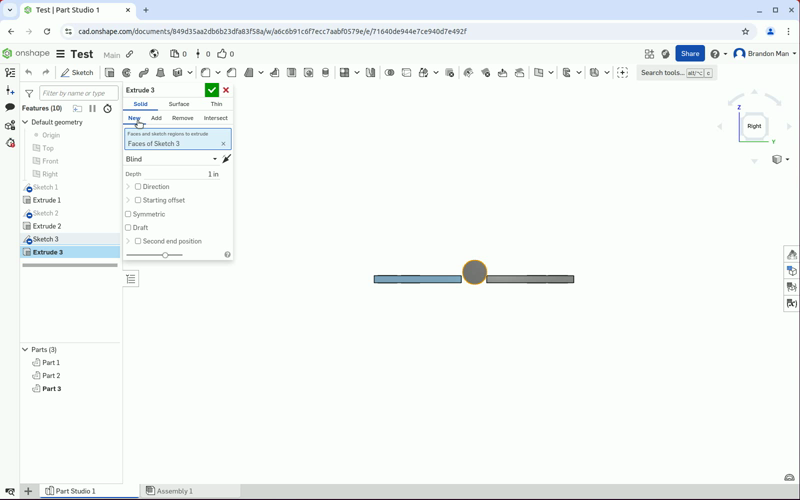
key(tab, 4)
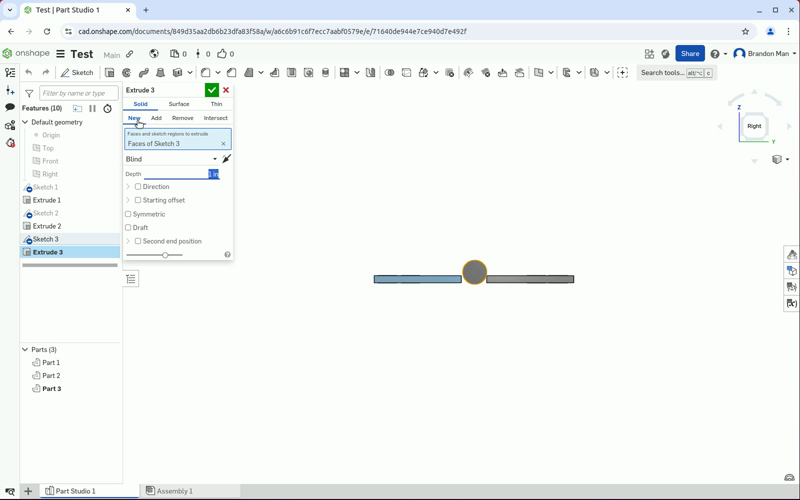
text(19.016)
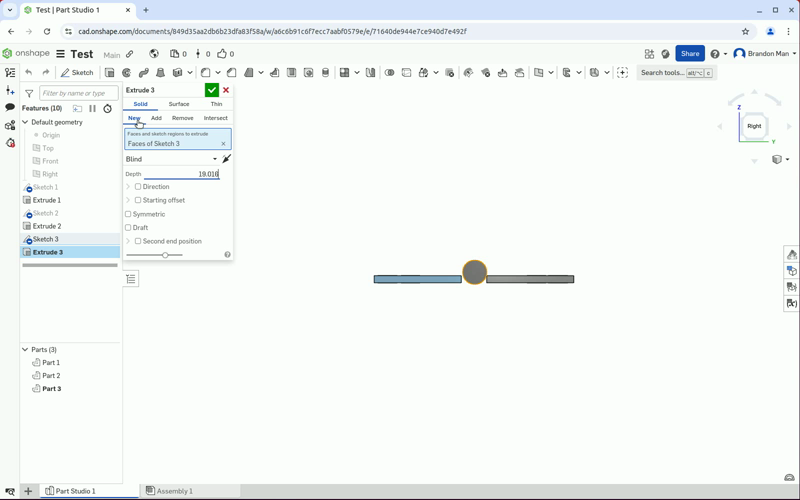
key(tab, 3)
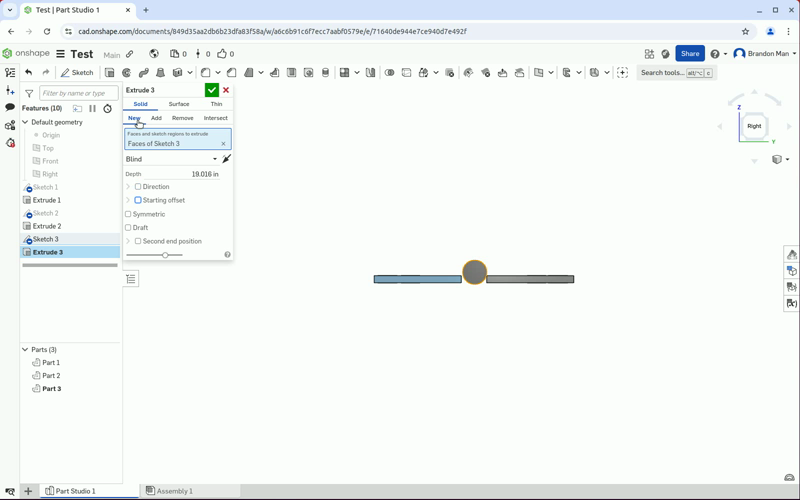
key(tab, 2)
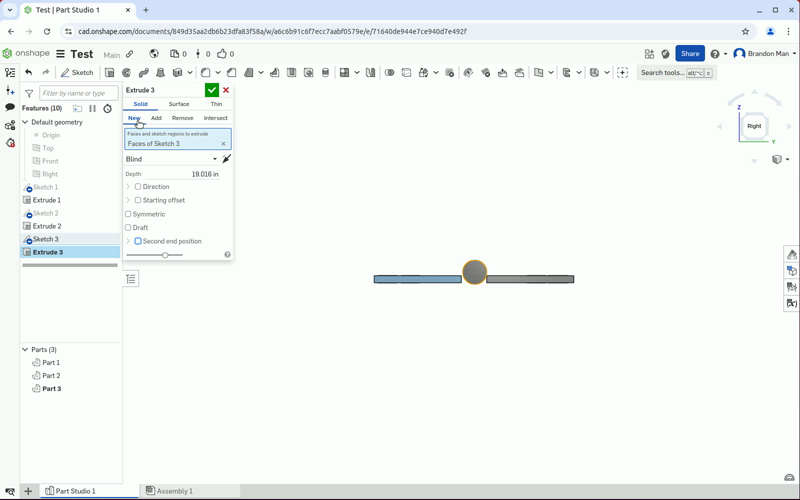
key(space)
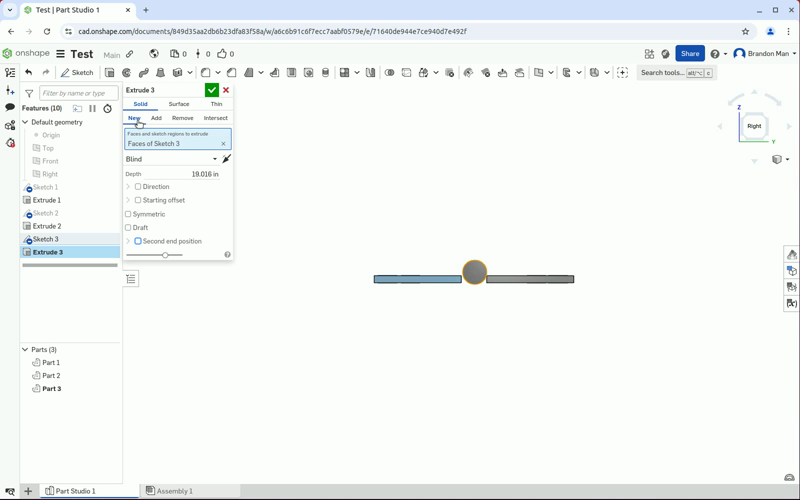
key(tab, 3)
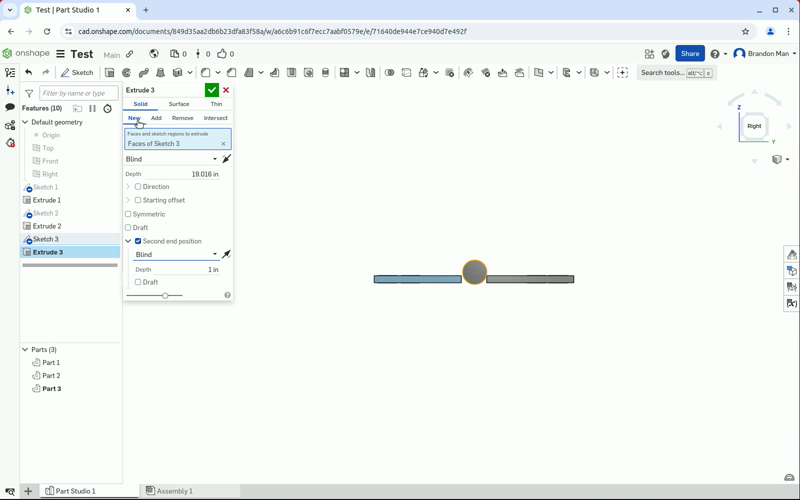
text(19.016)
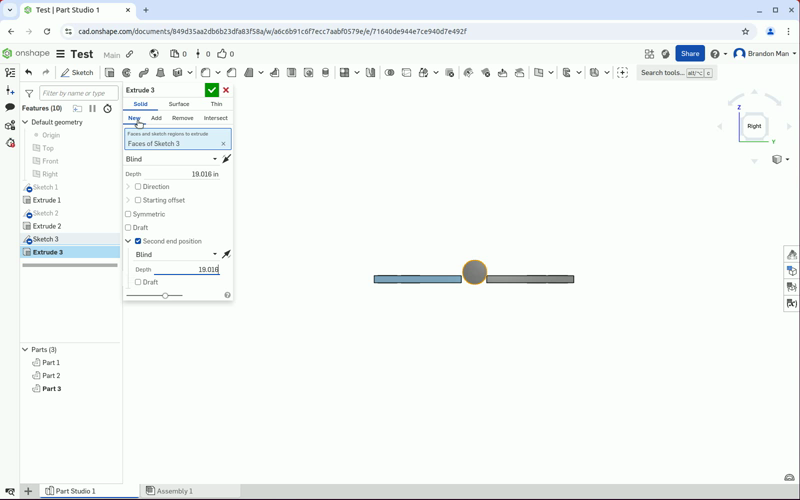
key(enter)
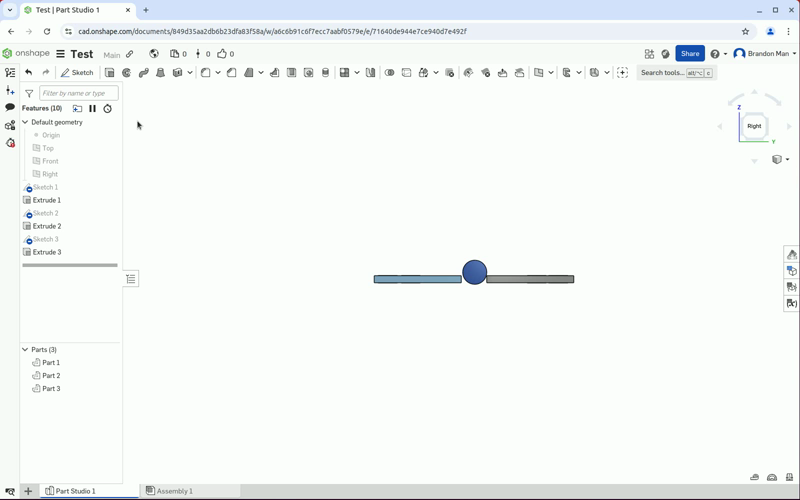
key(shift+h)
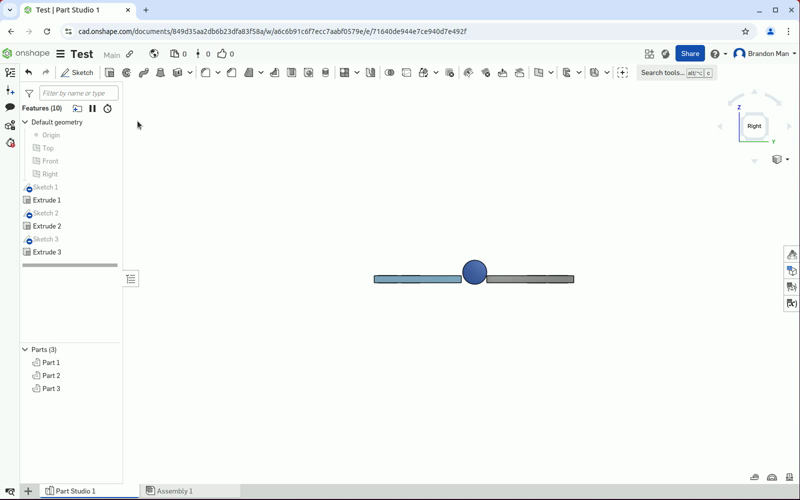
key(shift+h)
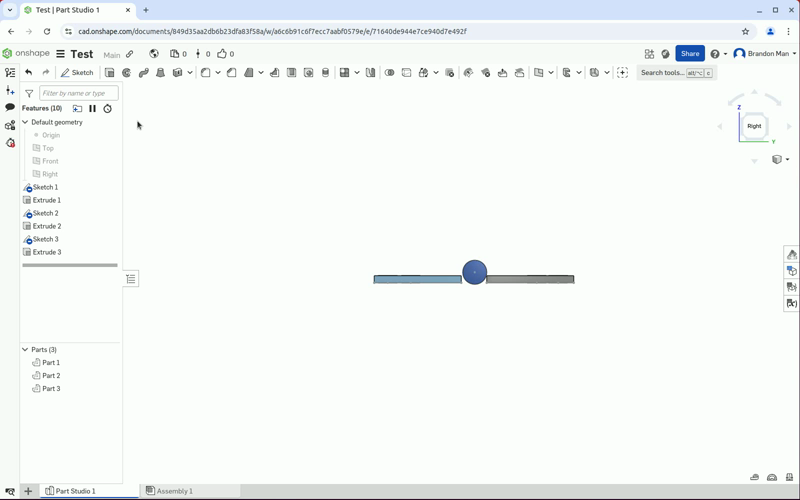
key(shift+7)
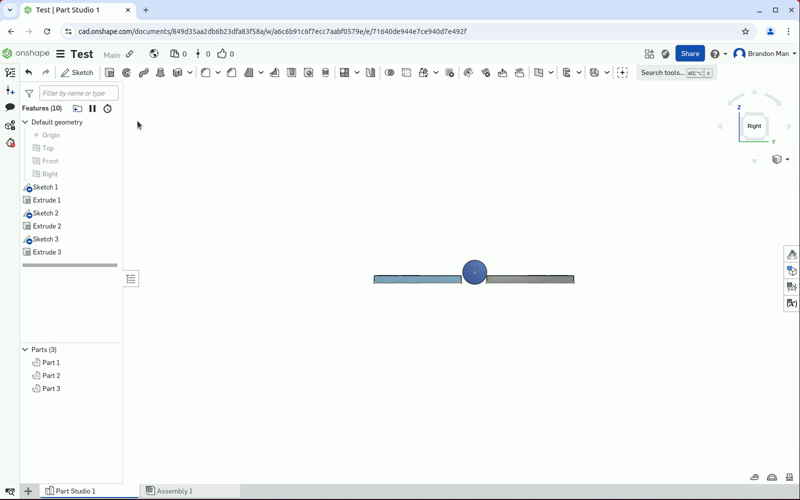
key(right, 2)
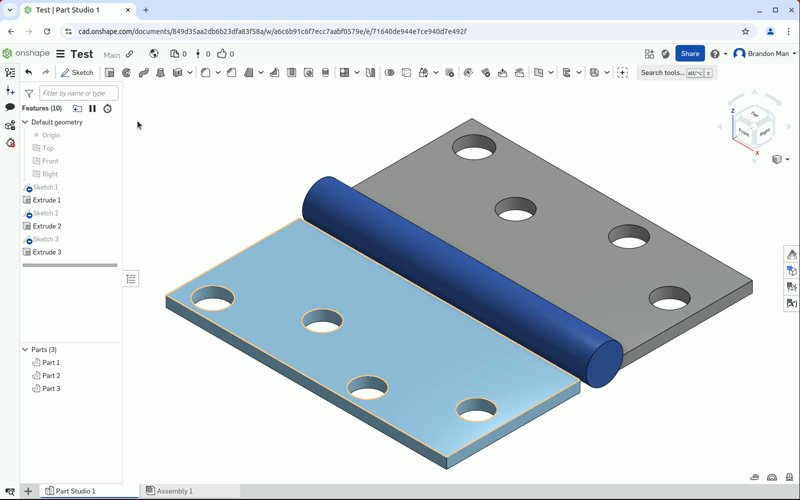
key(down, 2)
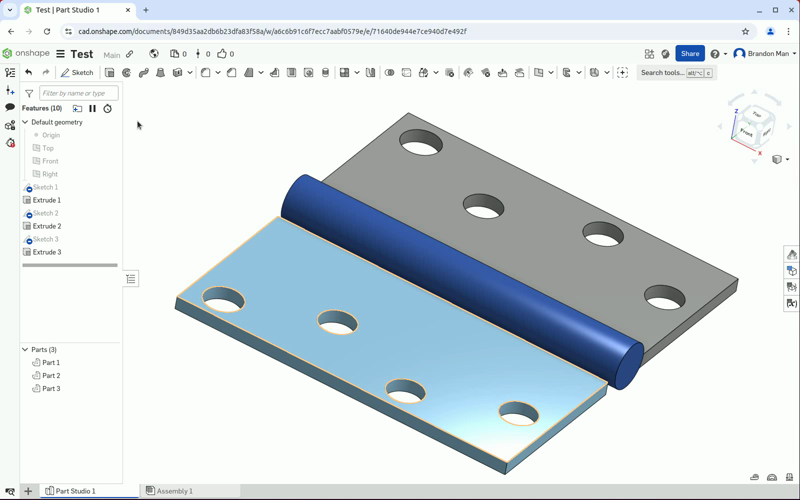
key(up, 2)
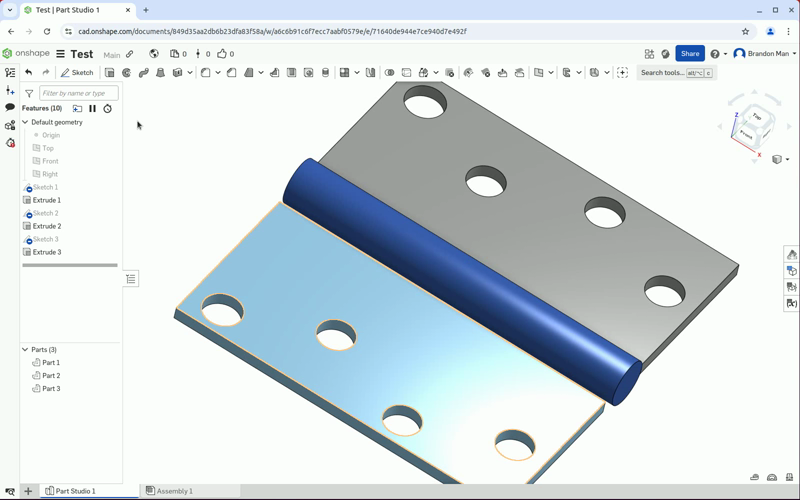
key(left, 2)
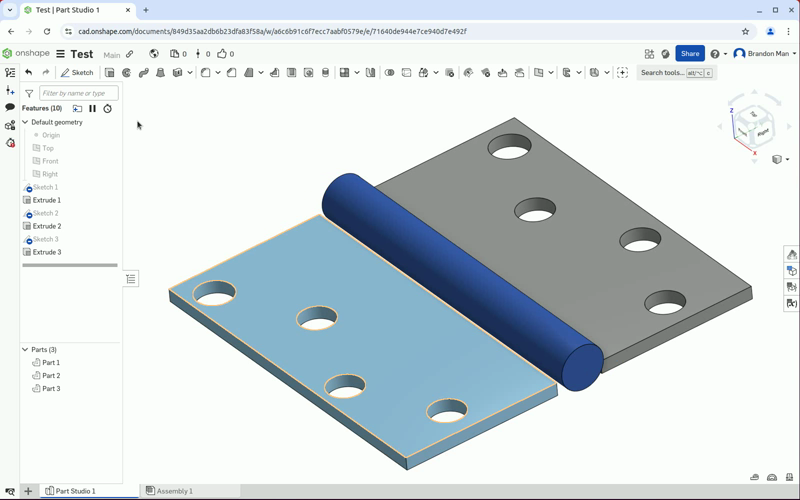
mouse_move(73, 189)
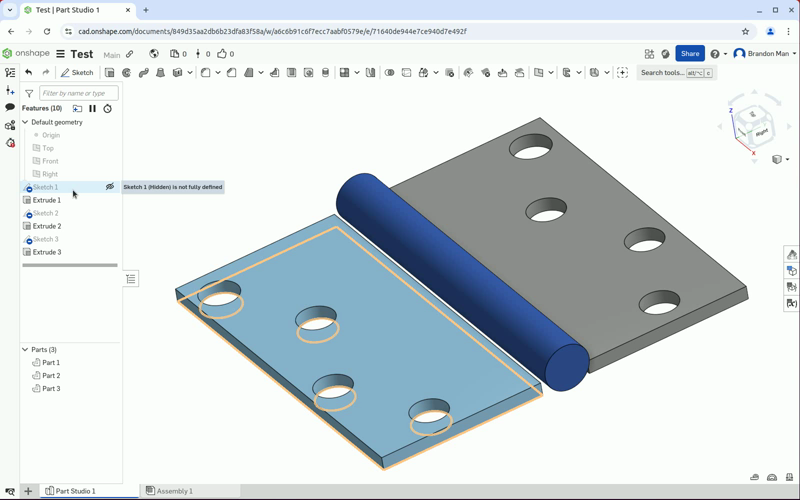
click(73, 189)